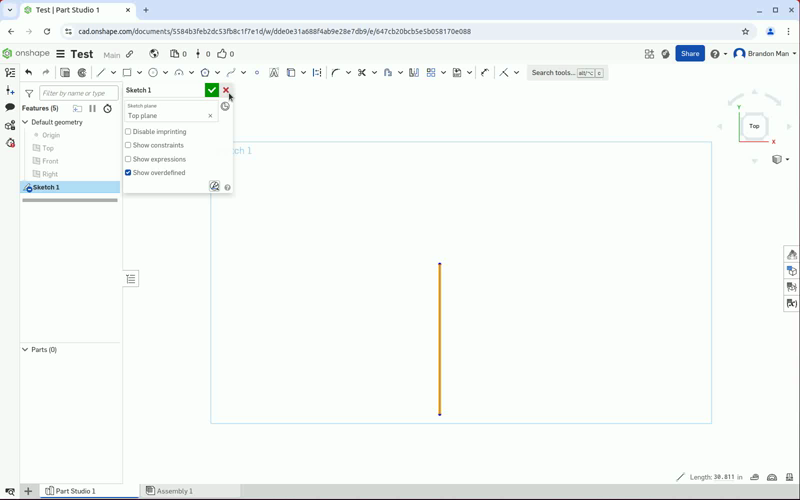
key(shift+h)
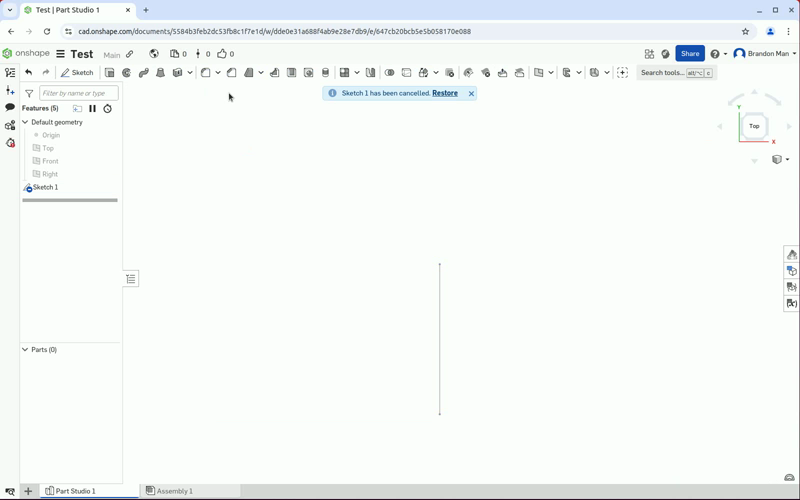
key(shift+s)
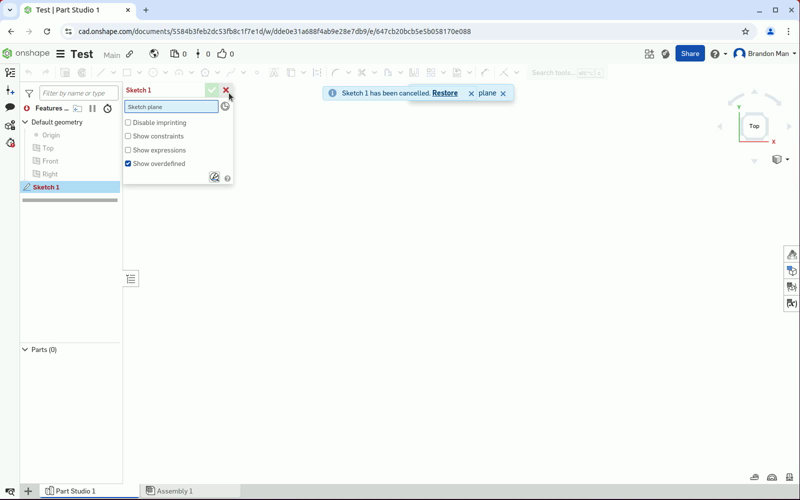
mouse_move(73, 150)
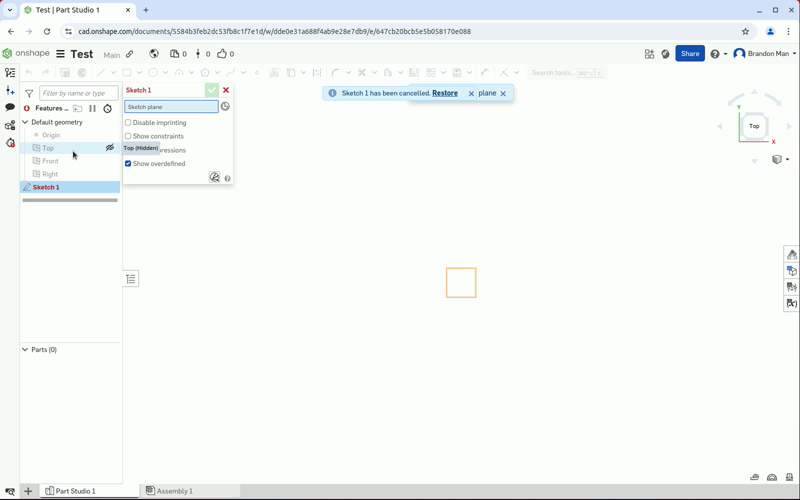
click(73, 150)
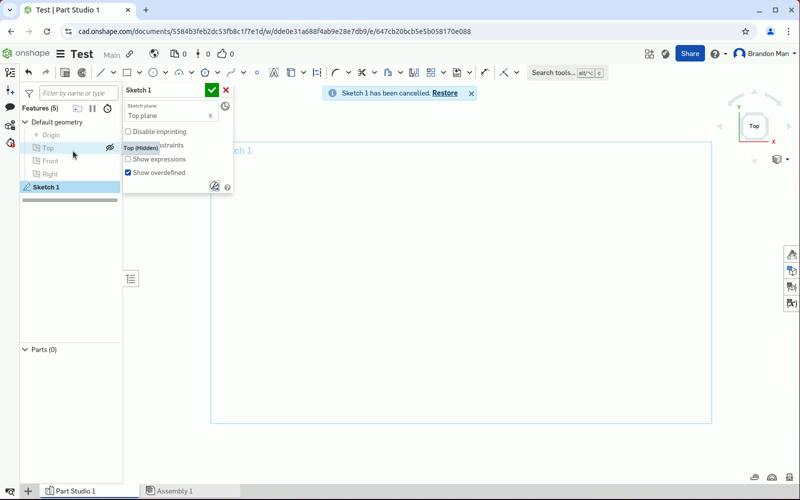
mouse_move(73, 352)
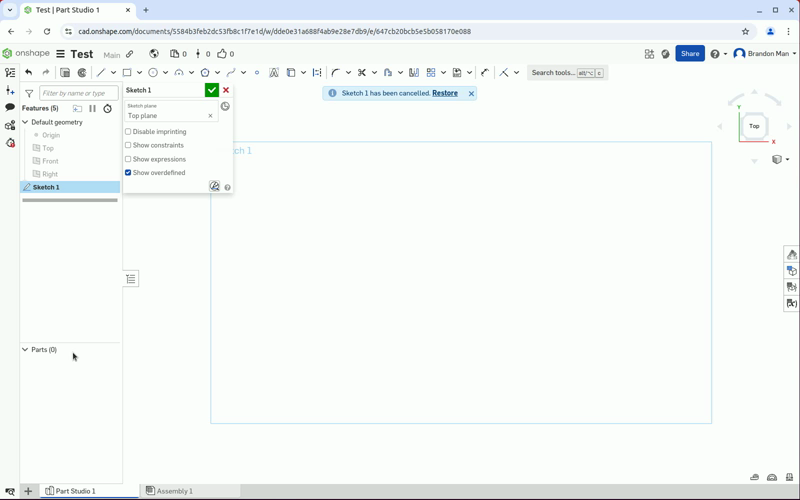
key(y)
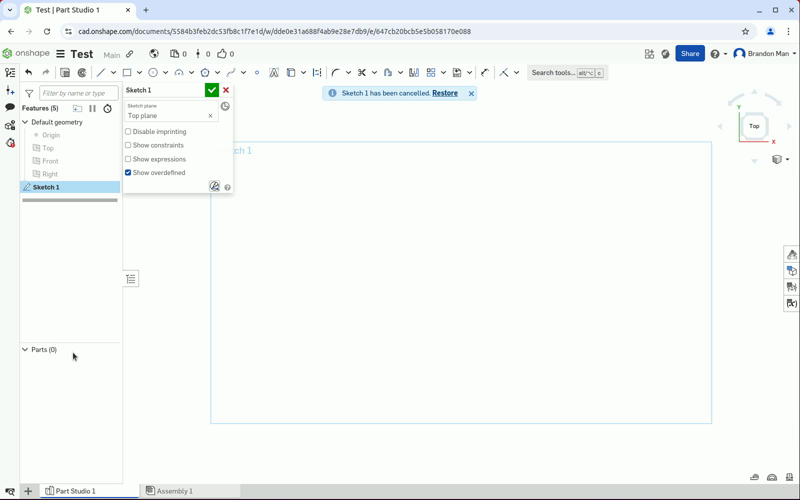
key(c)
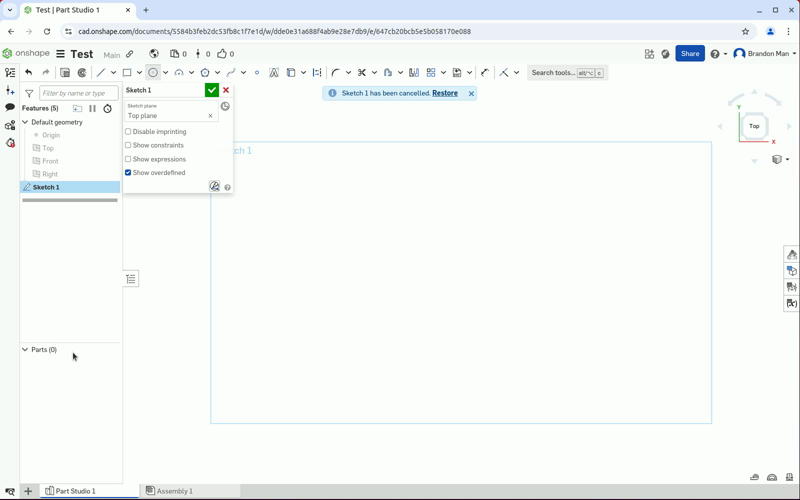
key_down(shift)
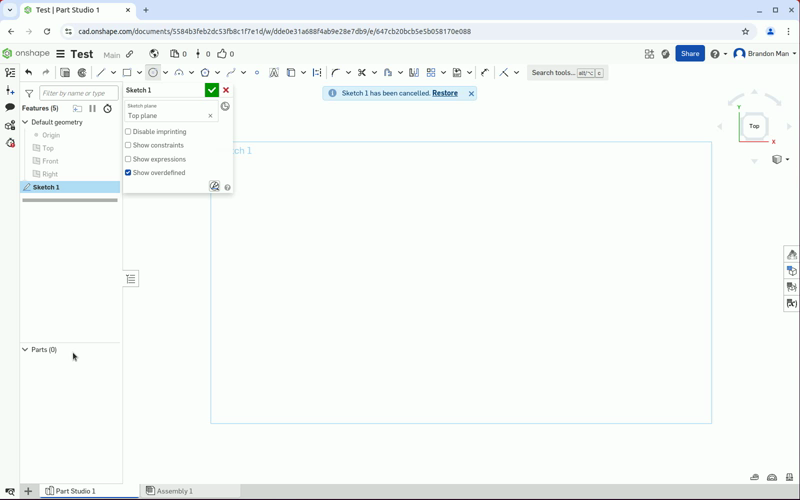
mouse_move(461, 282)
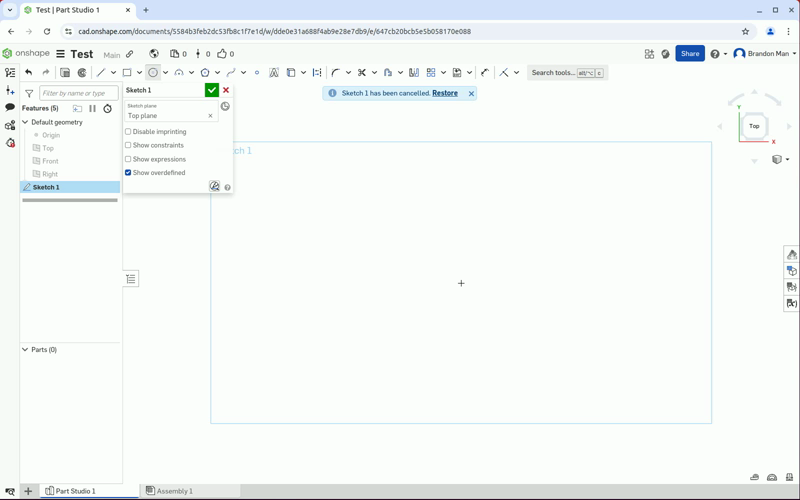
click(461, 282)
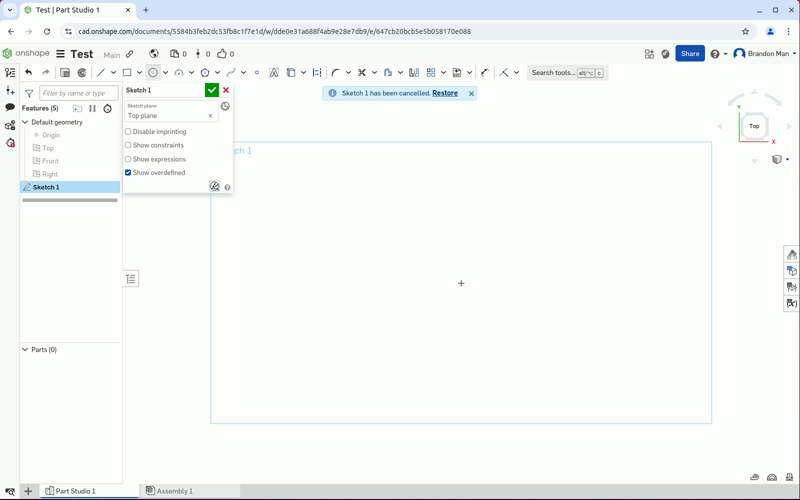
key_up(shift)
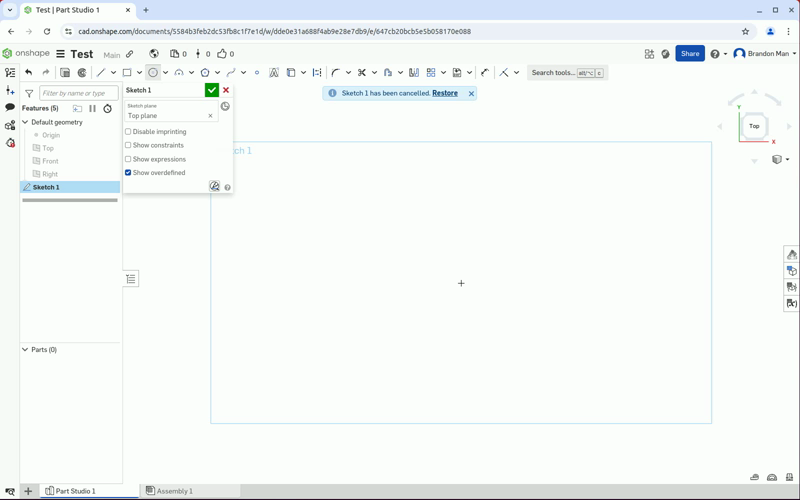
mouse_move(574, 282)
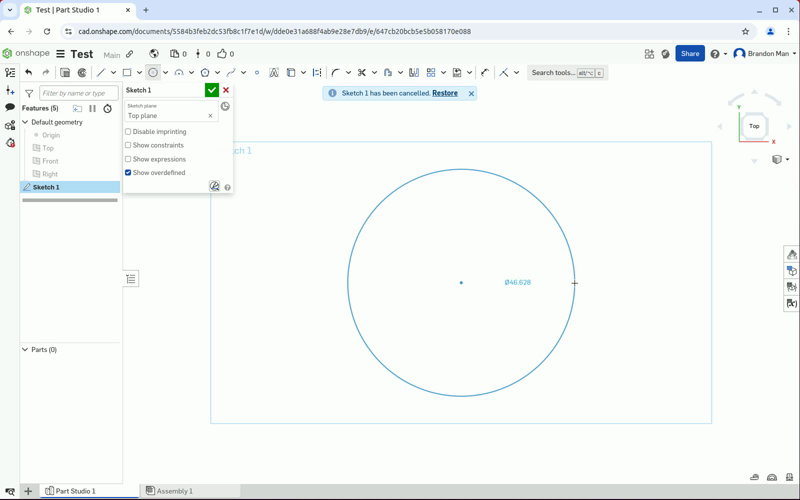
click(574, 282)
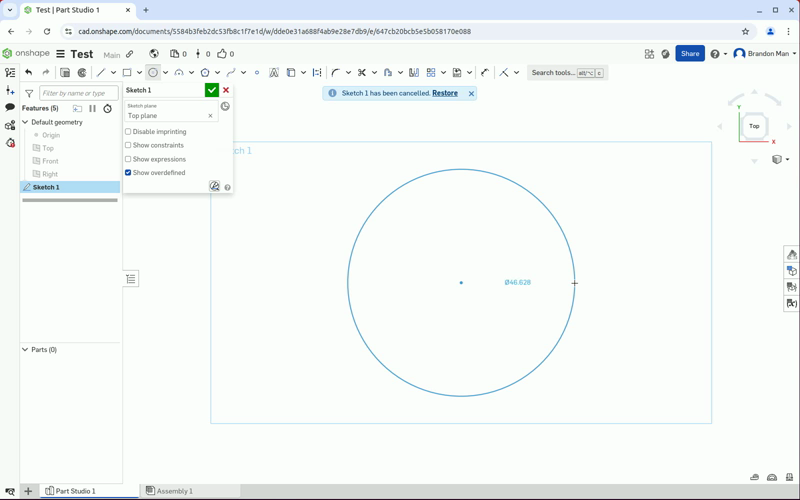
key(esc)
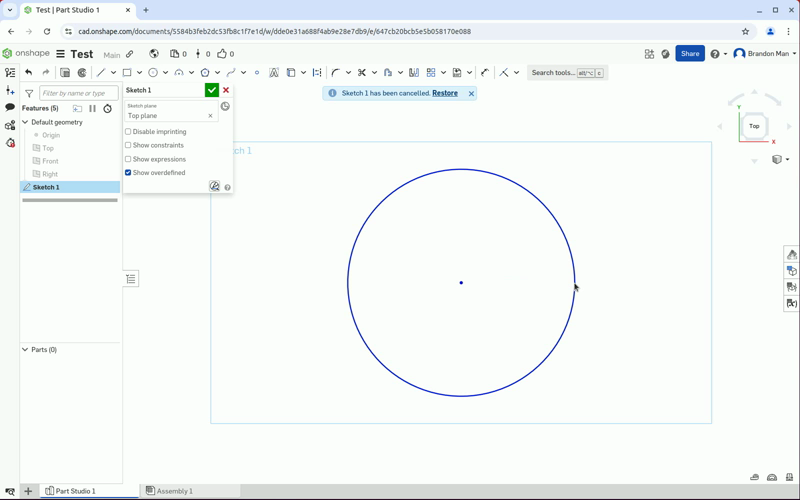
key(c)
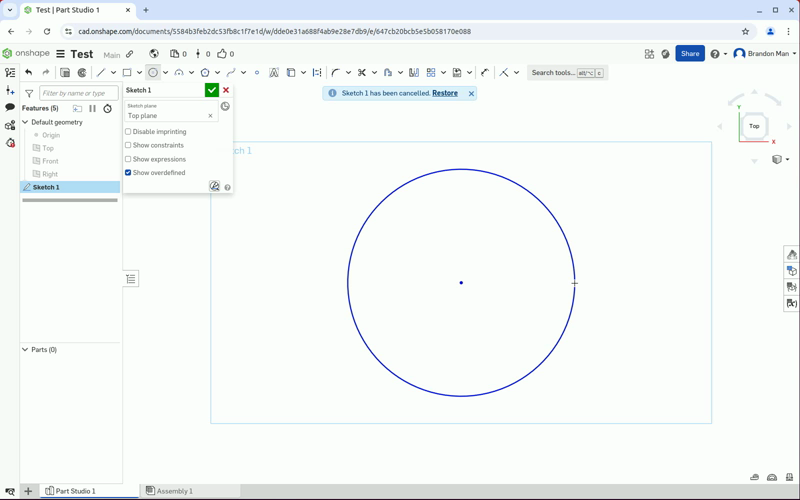
key_down(shift)
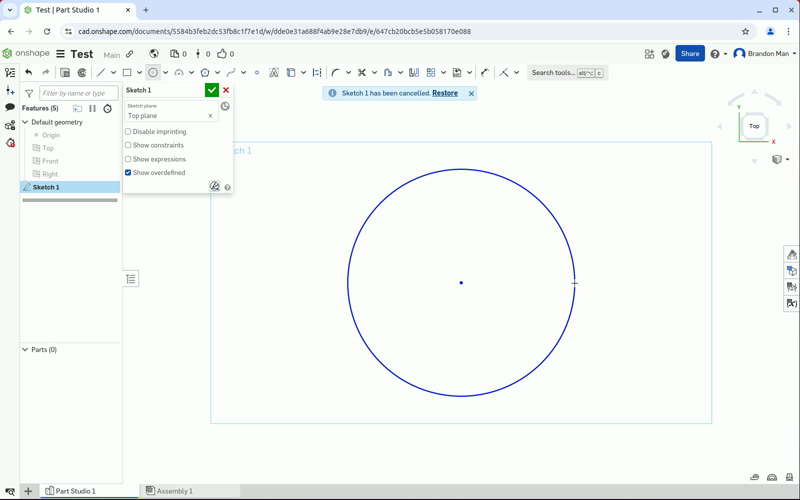
mouse_move(461, 282)
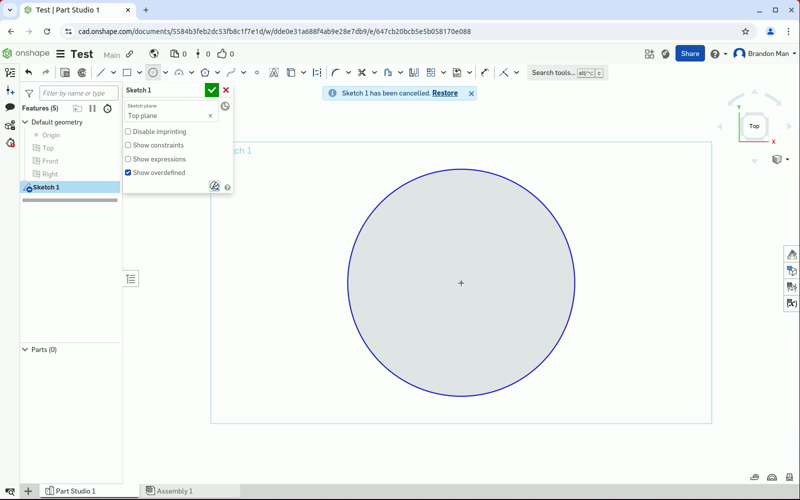
click(461, 282)
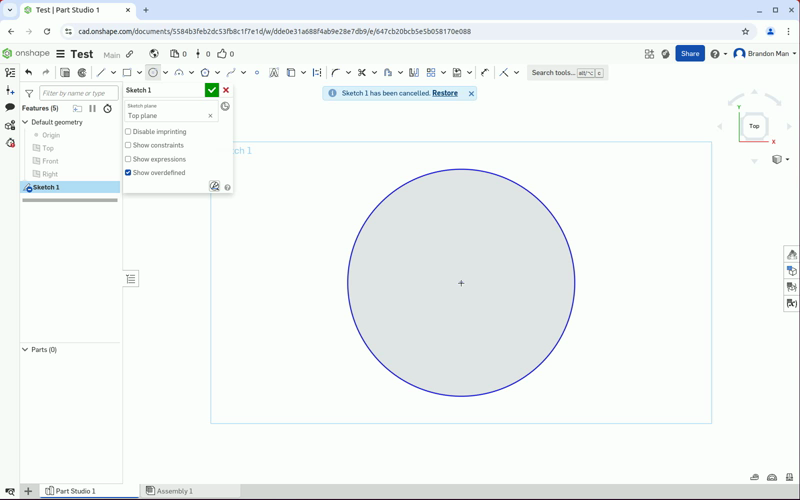
key_up(shift)
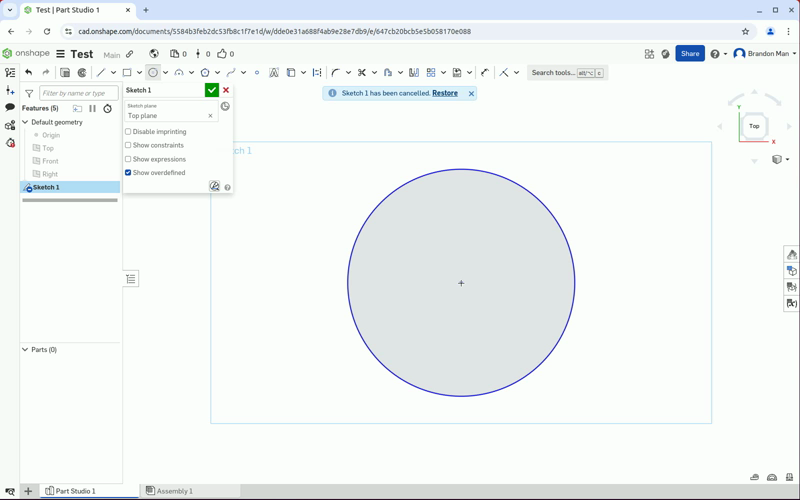
mouse_move(529, 282)
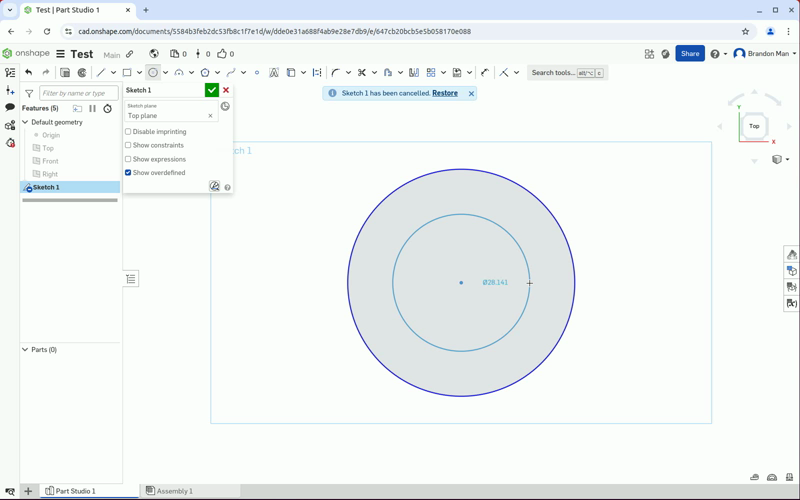
click(529, 282)
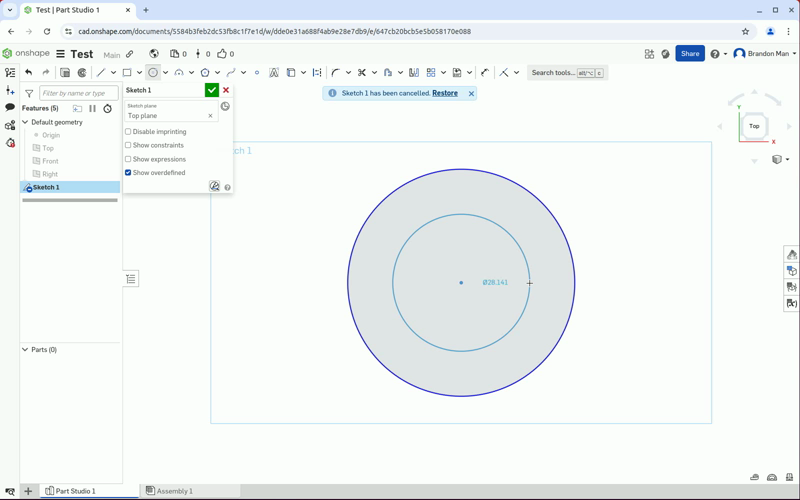
key(esc)
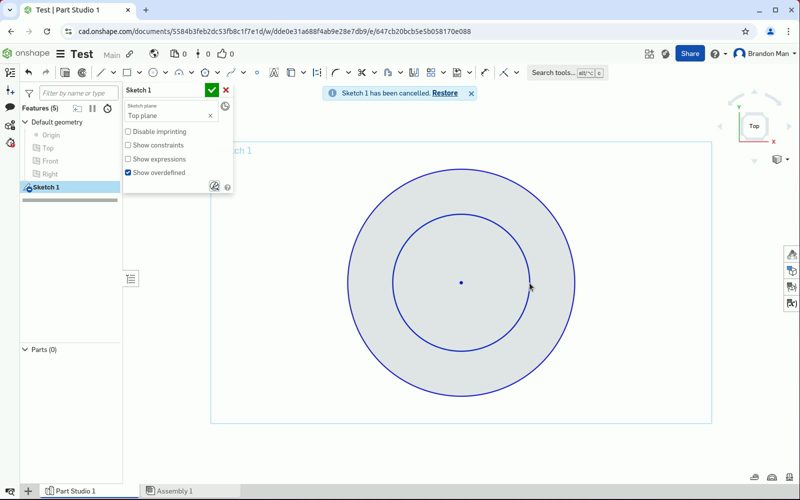
mouse_move(386, 223)
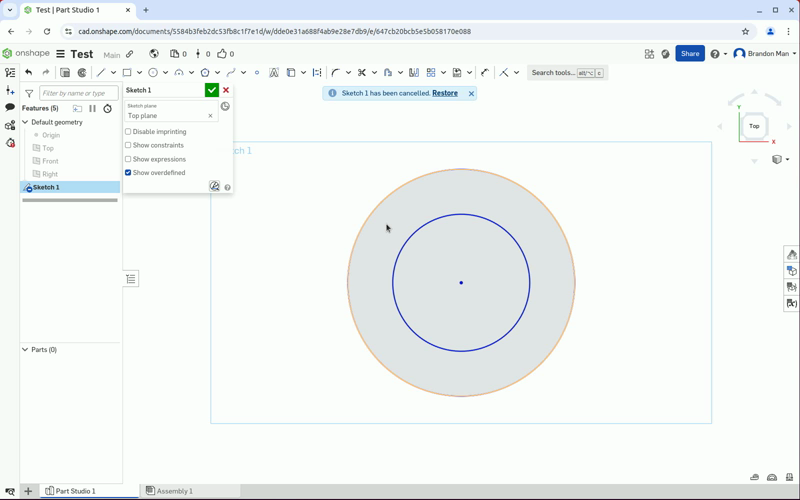
click(386, 223)
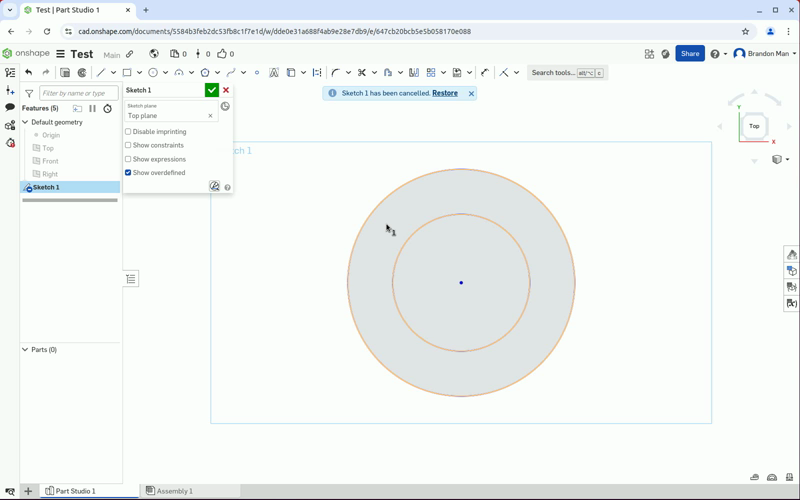
mouse_move(73, 352)
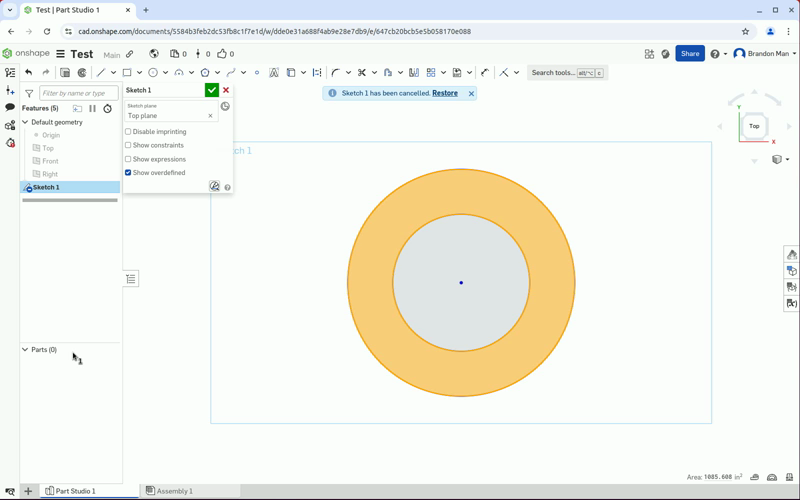
key(shift+y)
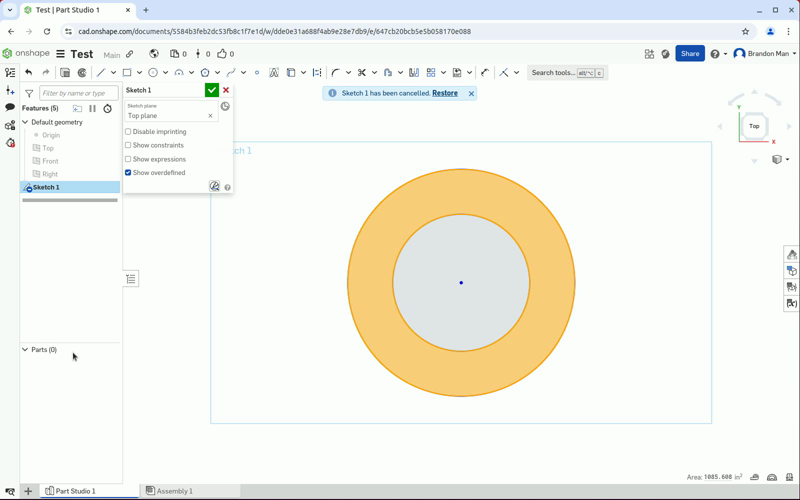
key(shift+e)
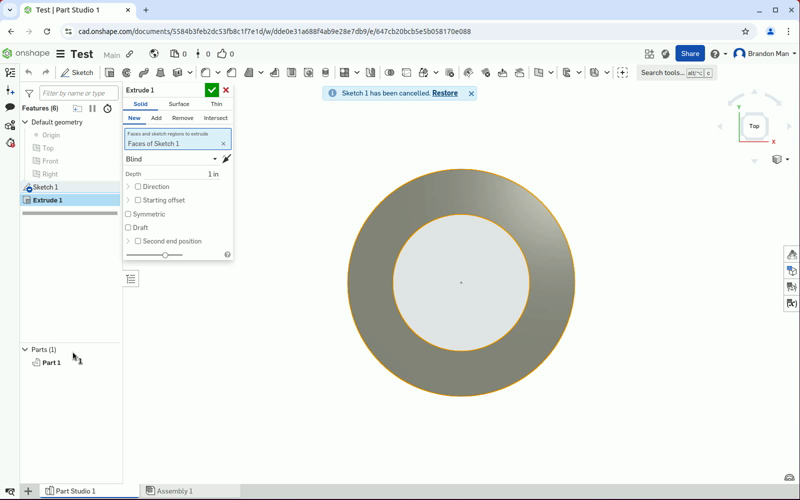
mouse_move(143, 106)
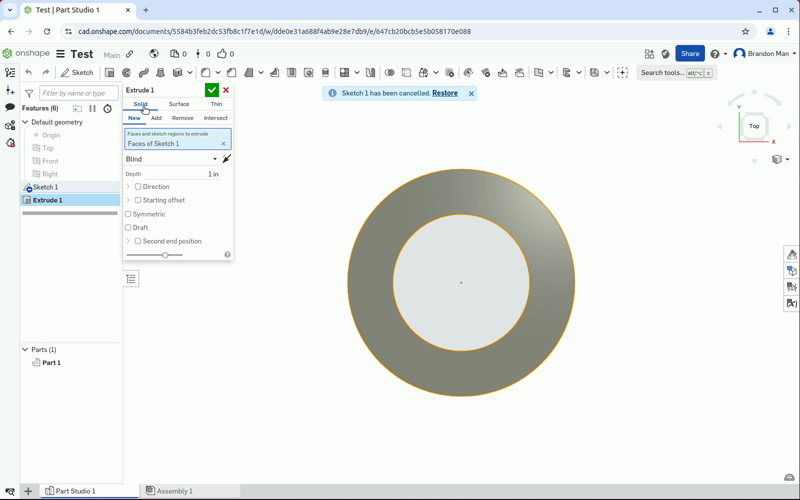
click(143, 106)
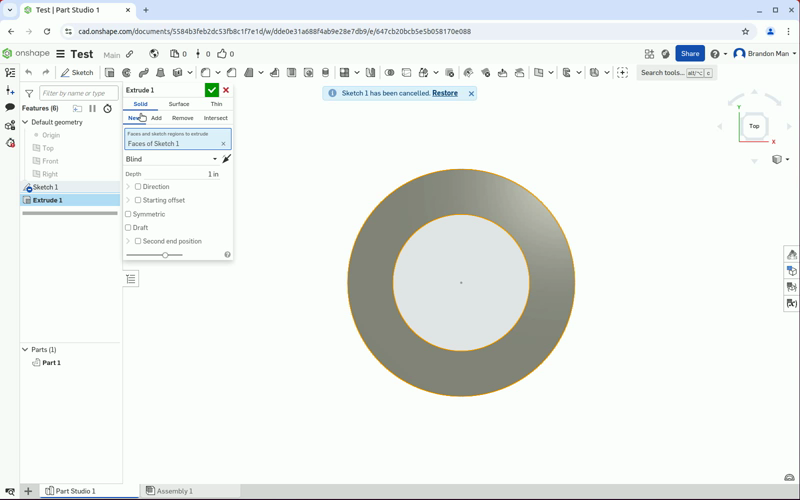
mouse_move(137, 120)
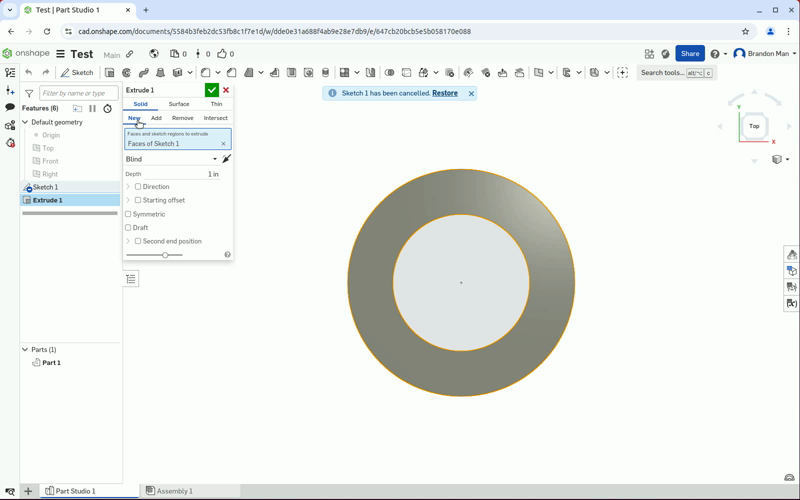
click(137, 120)
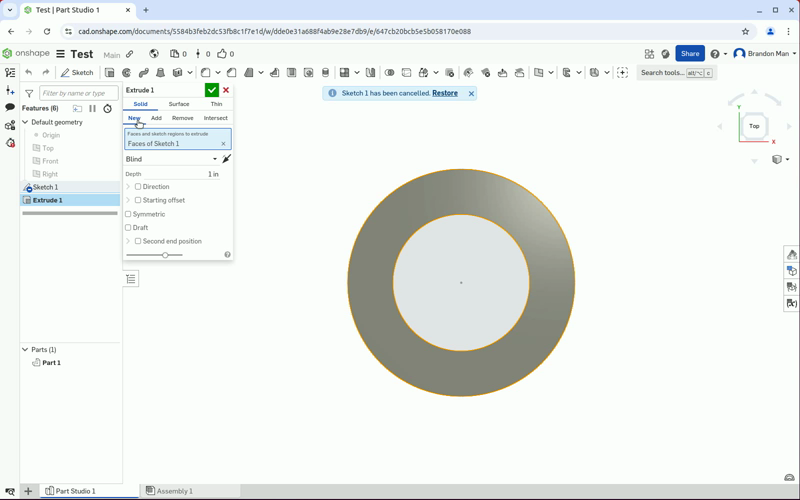
key(tab, 4)
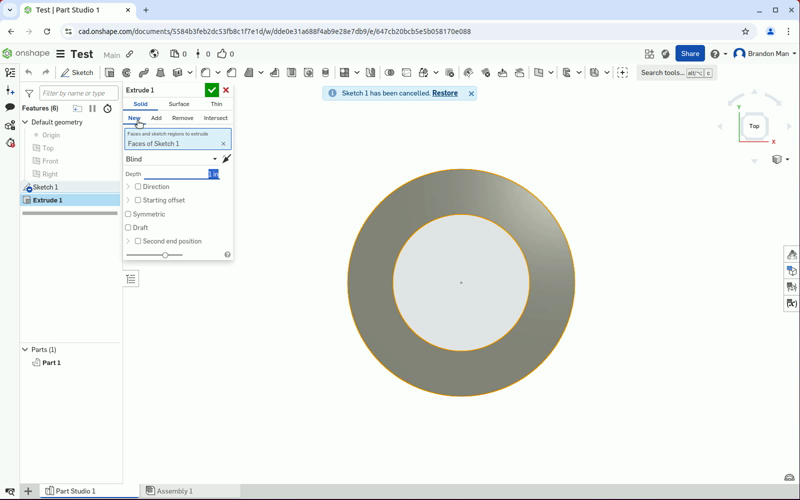
text(1.685)
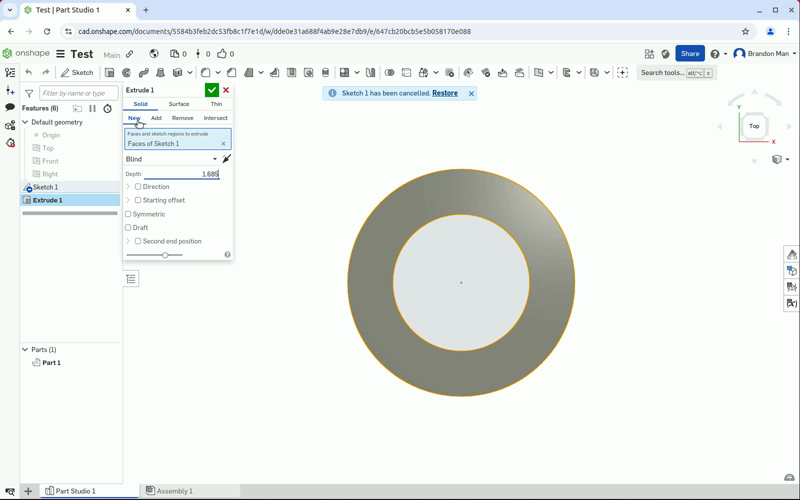
key(enter)
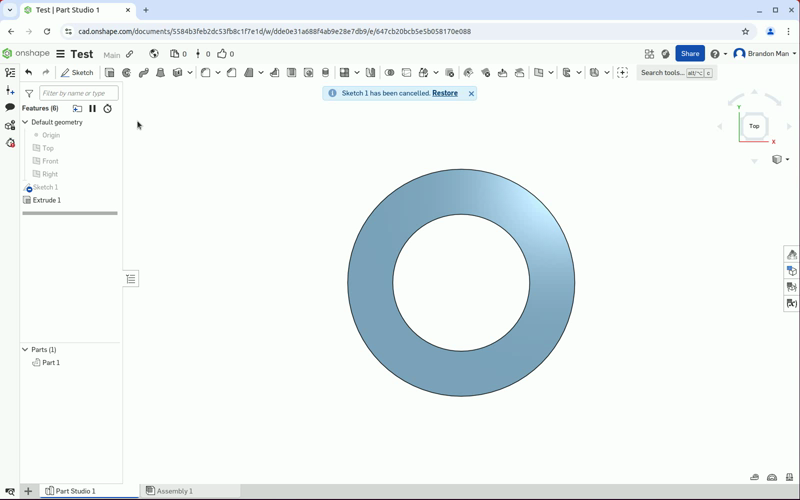
key(shift+h)
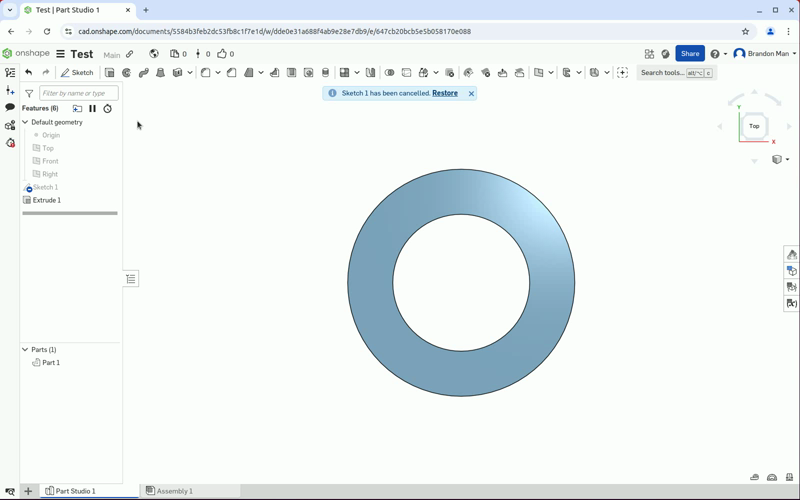
key(shift+h)
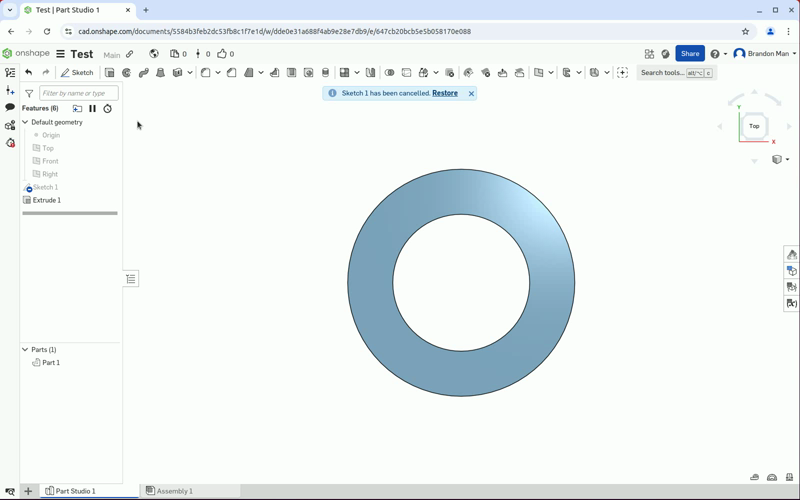
mouse_move(73, 189)
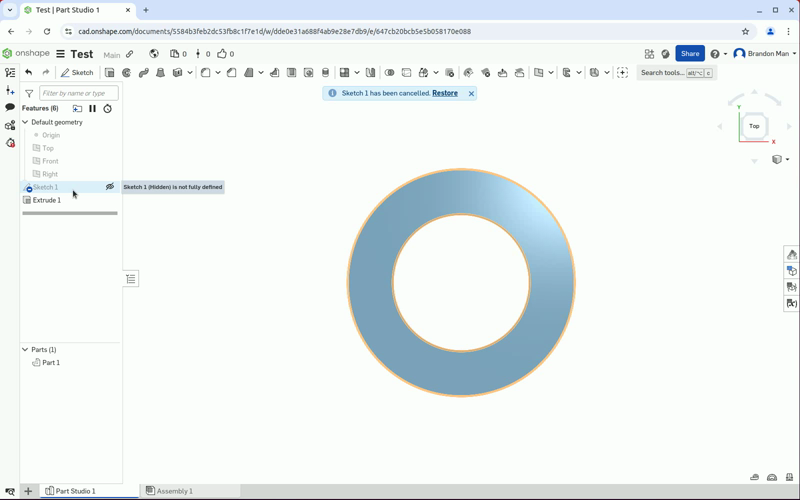
click(73, 189)
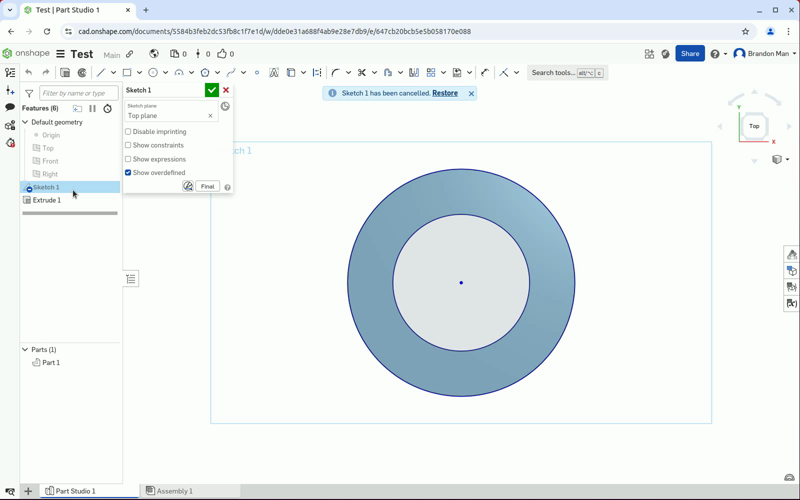
mouse_move(229, 92)
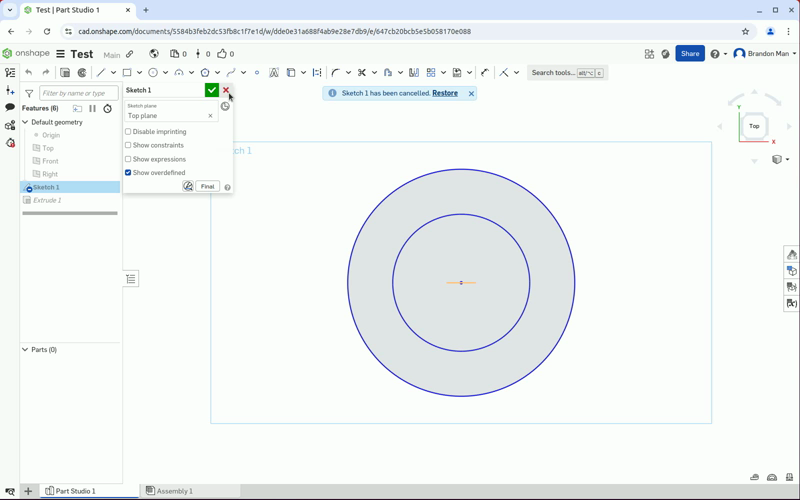
click(229, 92)
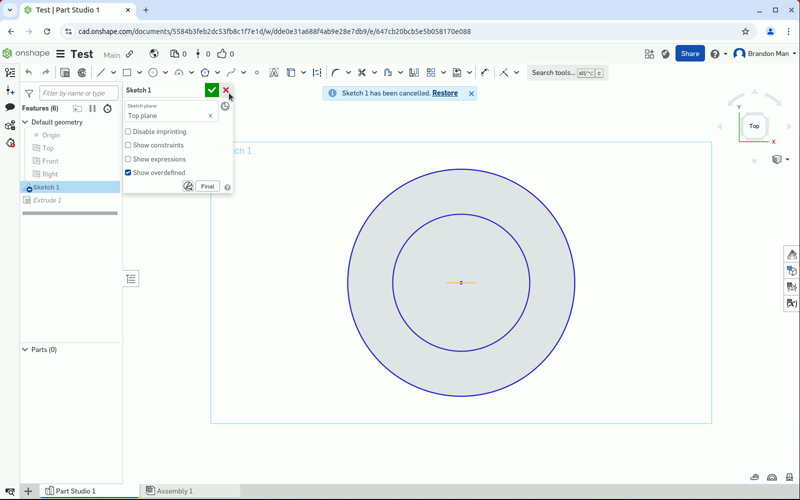
key(shift+s)
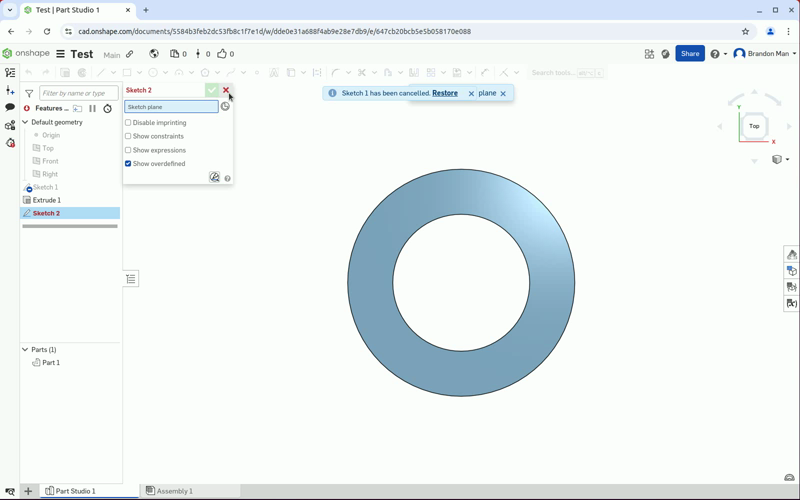
mouse_move(73, 150)
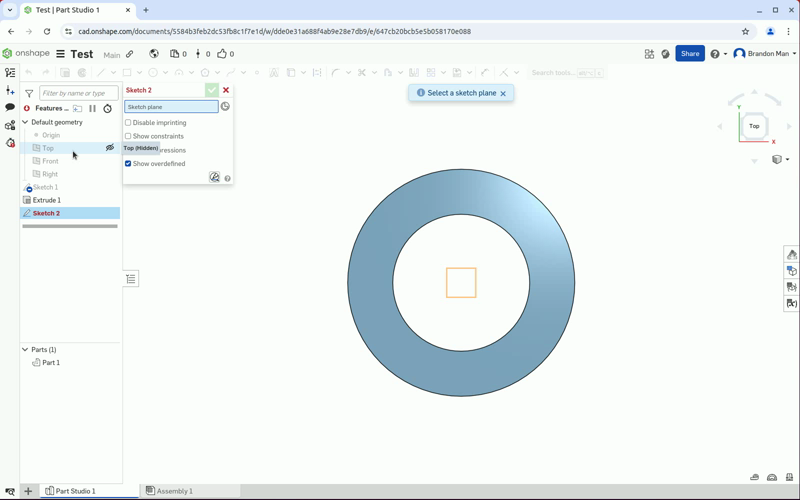
click(73, 150)
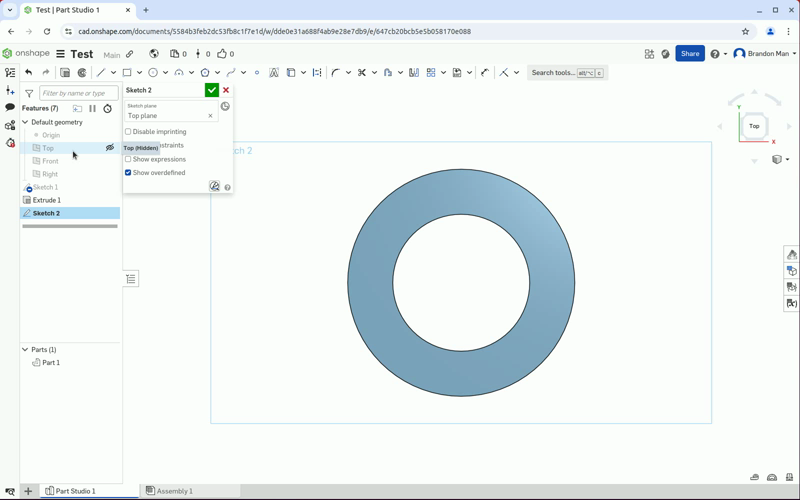
mouse_move(73, 352)
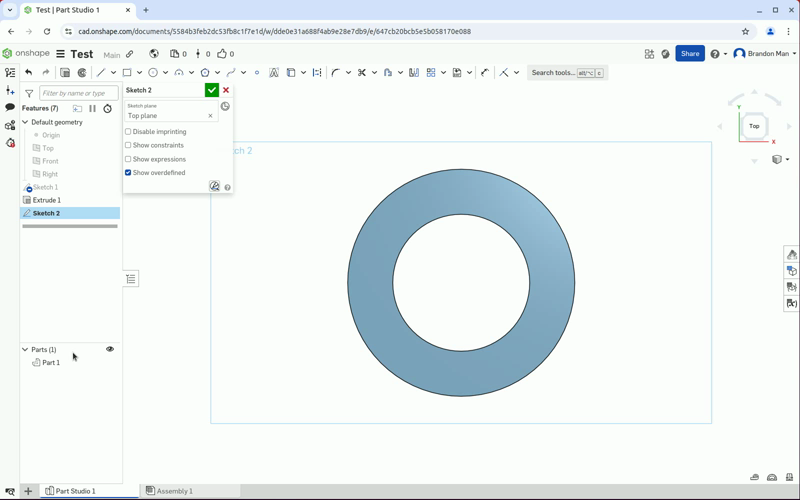
key(y)
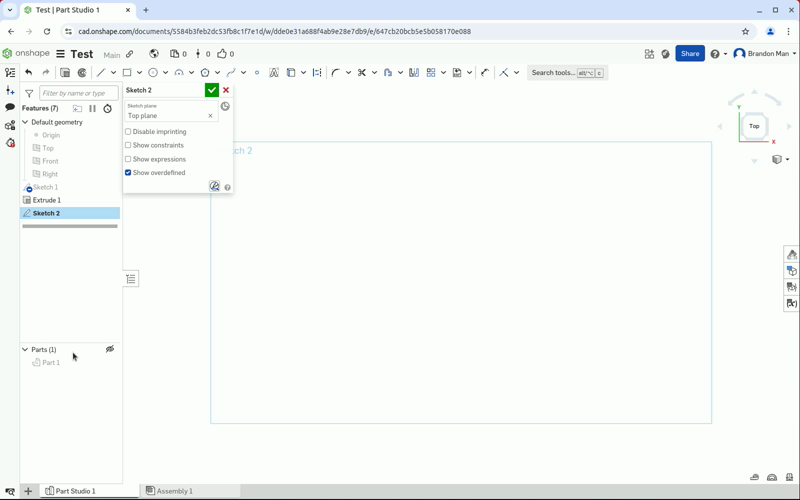
key(c)
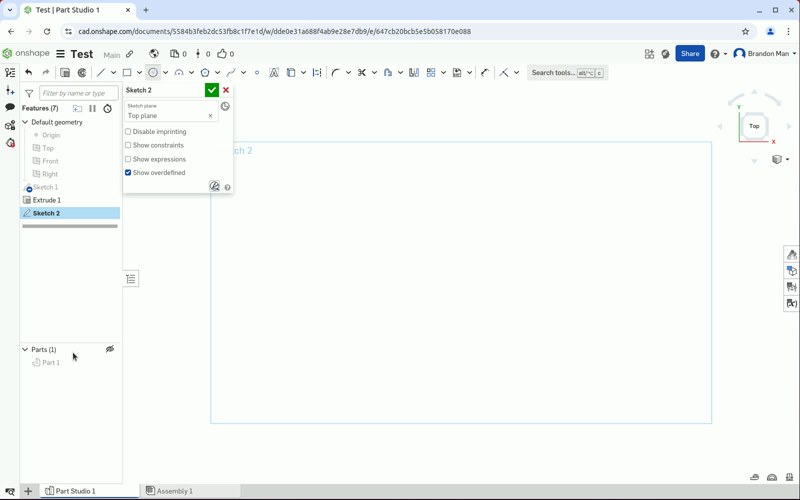
key_down(shift)
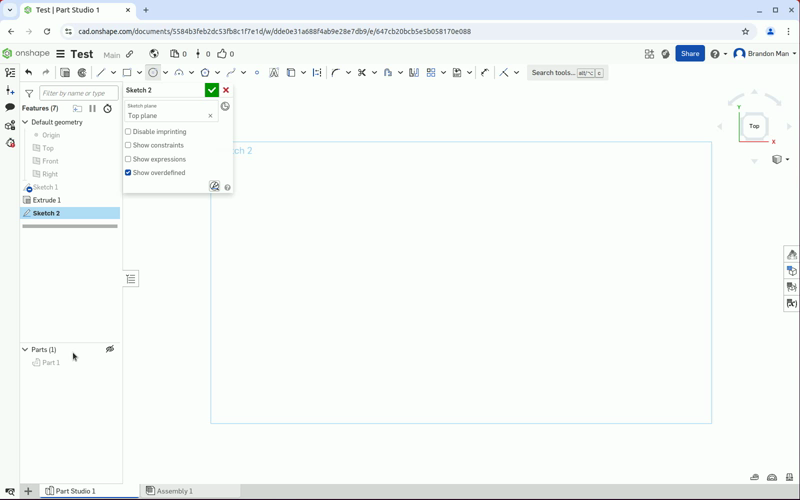
mouse_move(461, 282)
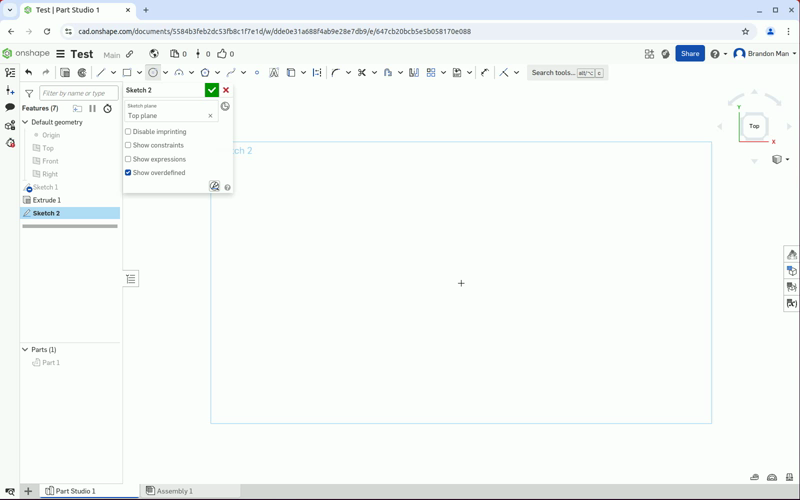
click(461, 282)
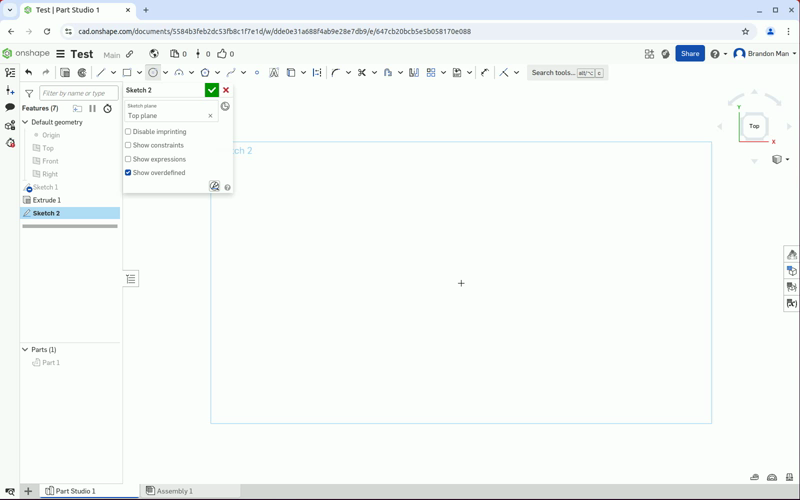
key_up(shift)
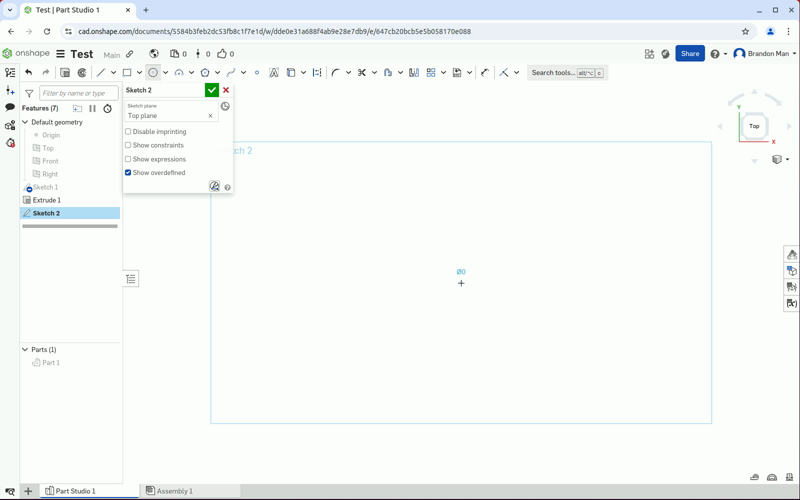
mouse_move(522, 282)
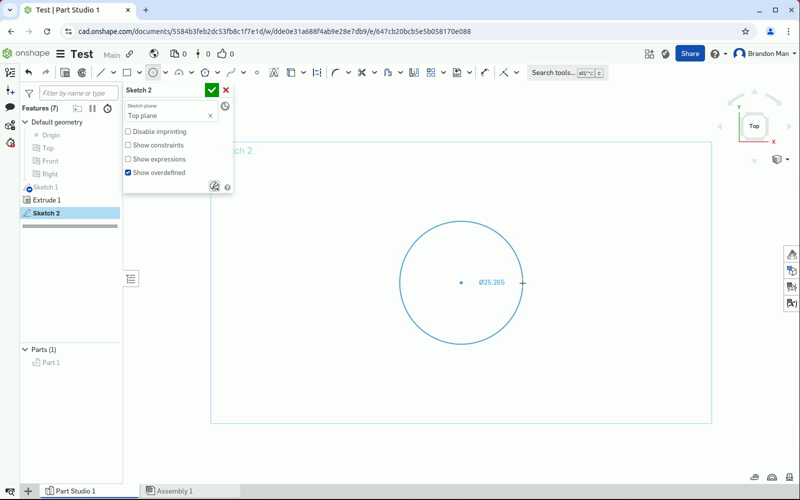
click(522, 282)
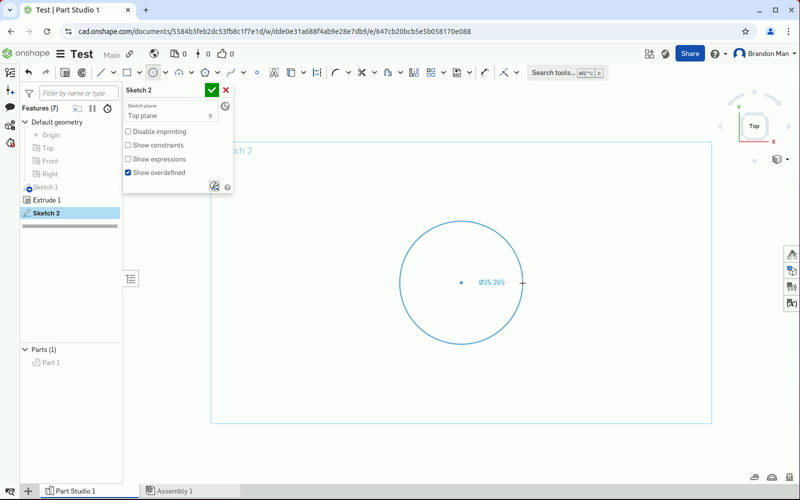
key(esc)
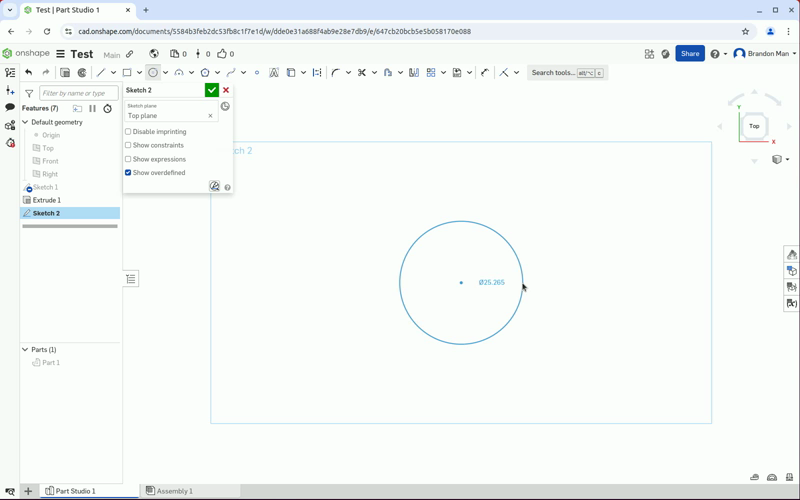
key(c)
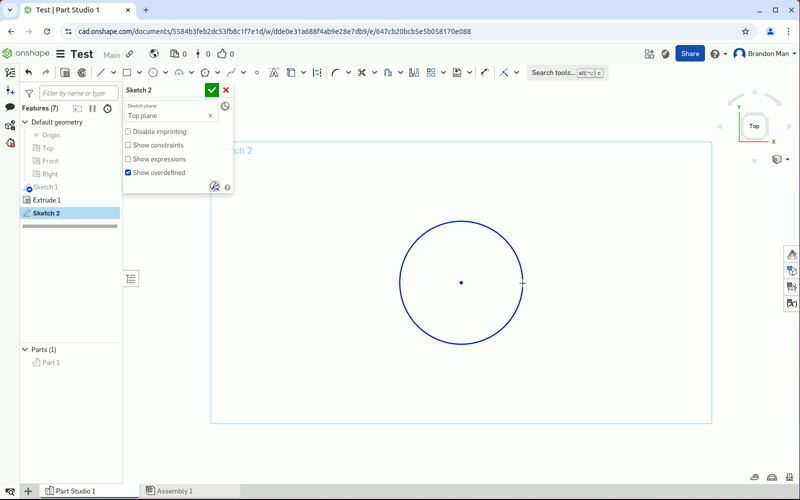
key_down(shift)
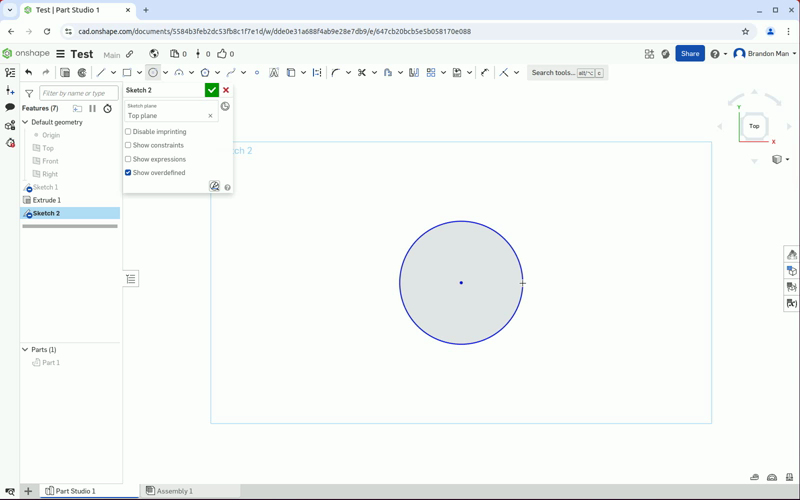
mouse_move(461, 282)
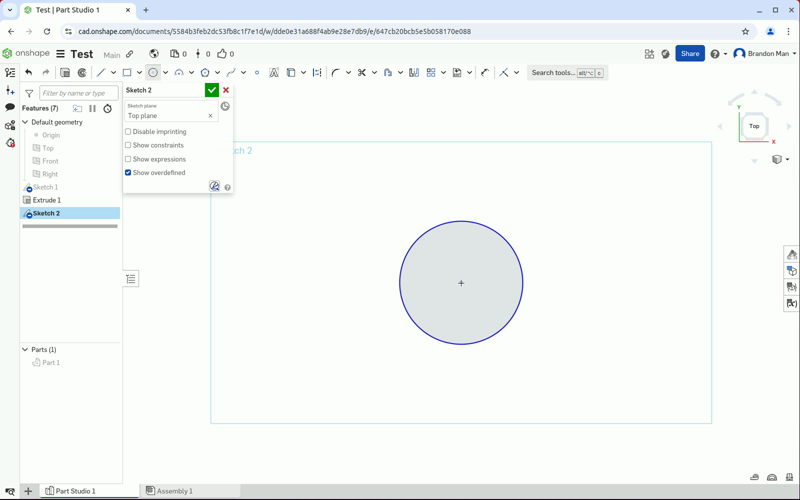
click(461, 282)
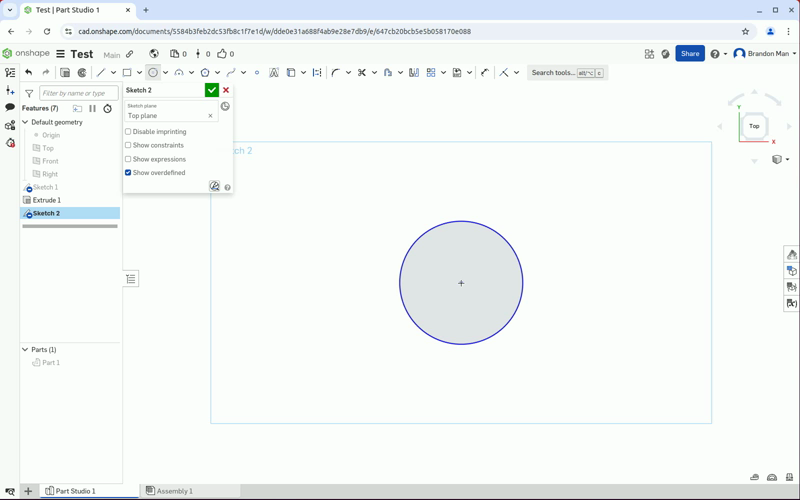
key_up(shift)
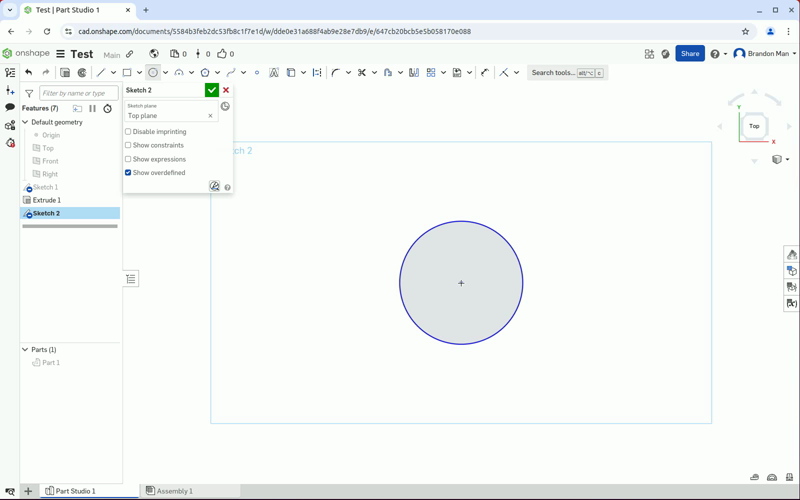
mouse_move(467, 282)
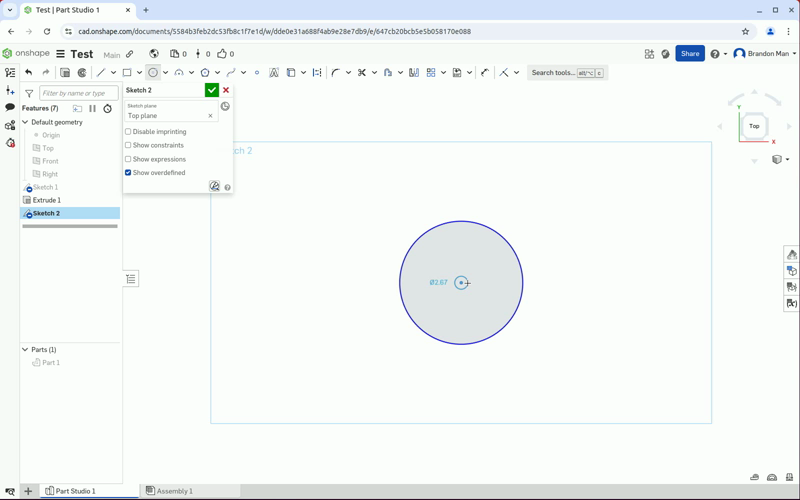
click(467, 282)
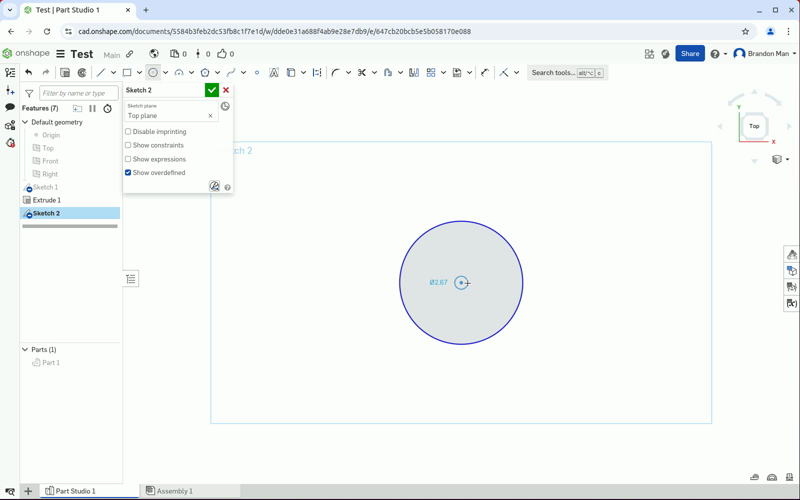
key(esc)
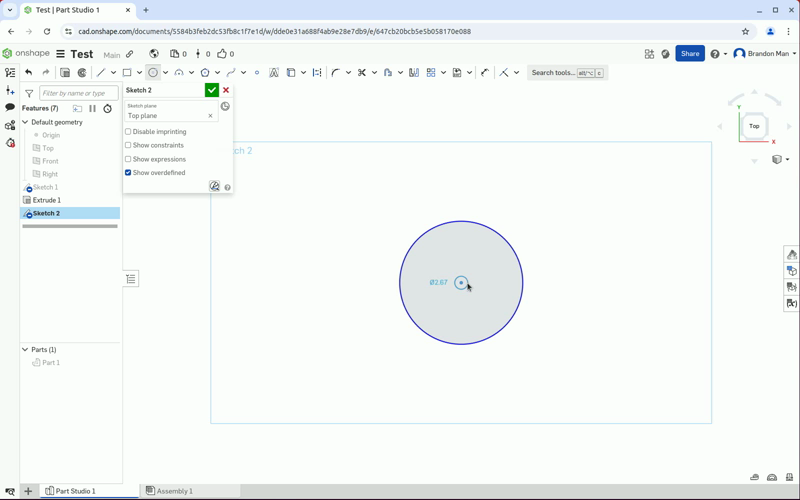
mouse_move(424, 304)
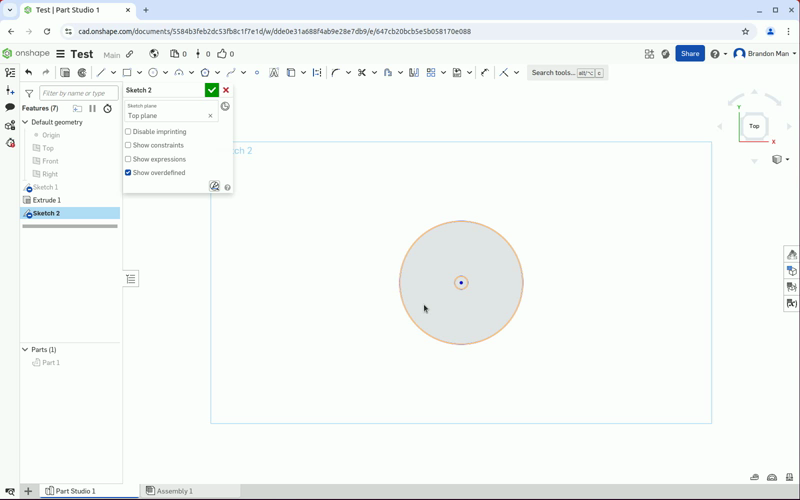
click(424, 304)
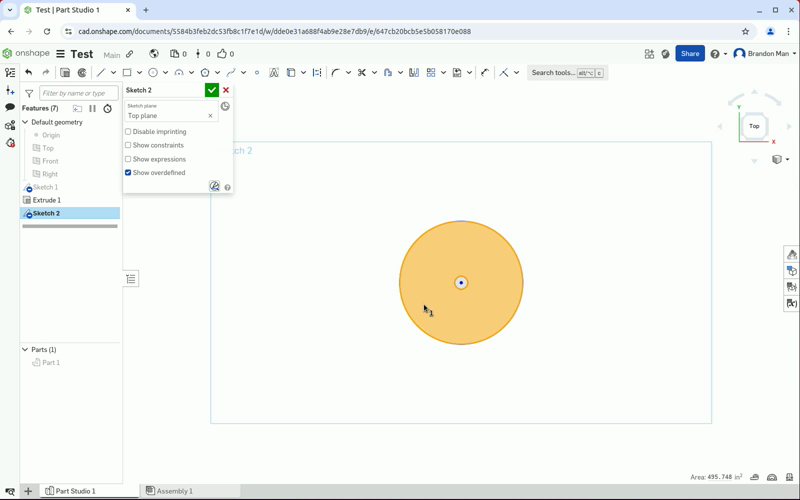
mouse_move(73, 352)
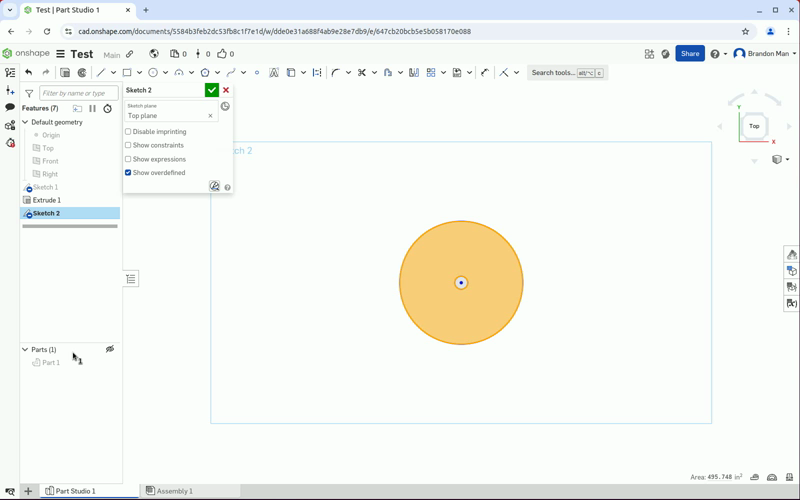
key(shift+y)
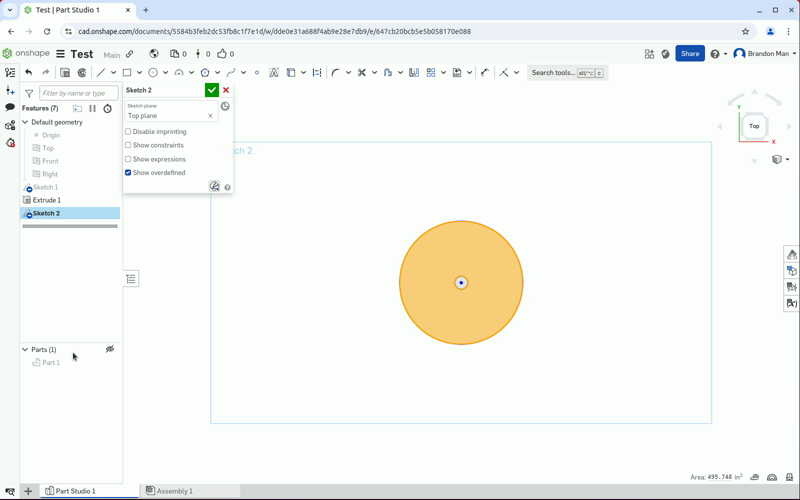
key(shift+e)
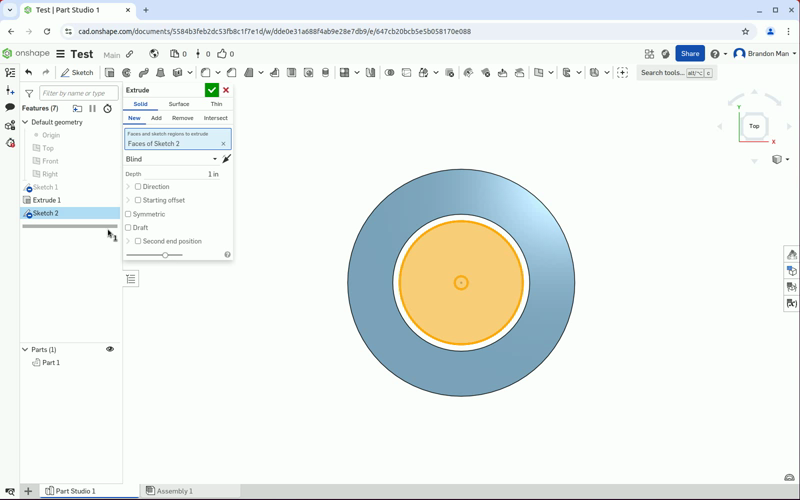
mouse_move(143, 106)
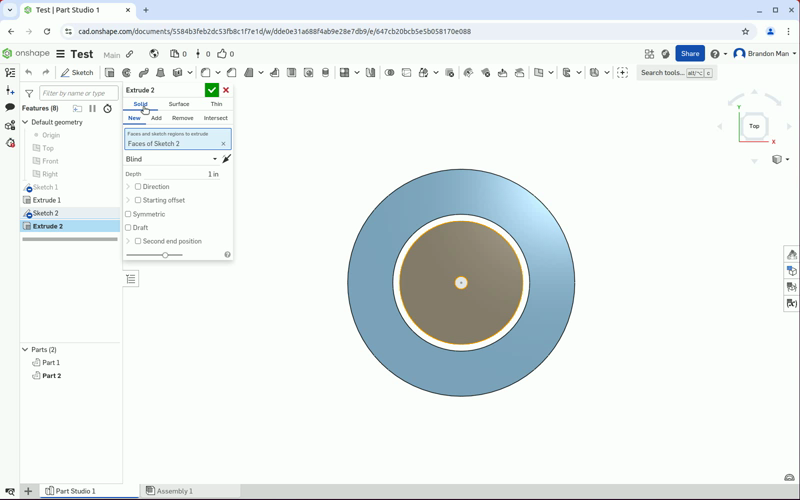
click(143, 106)
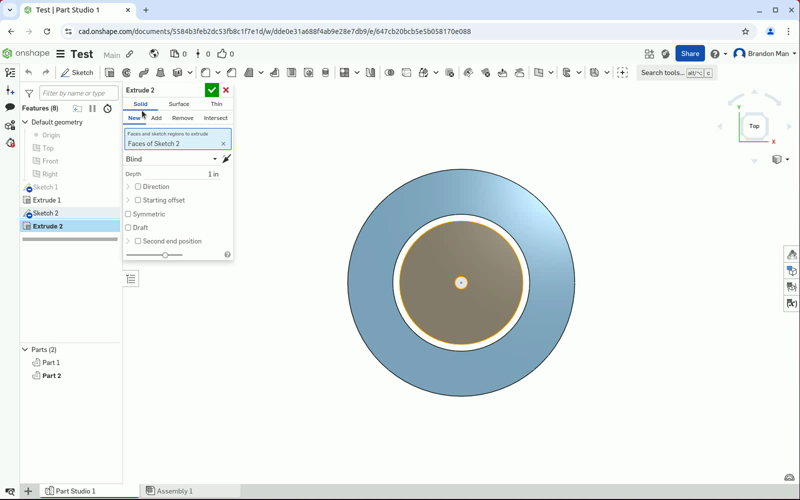
mouse_move(137, 120)
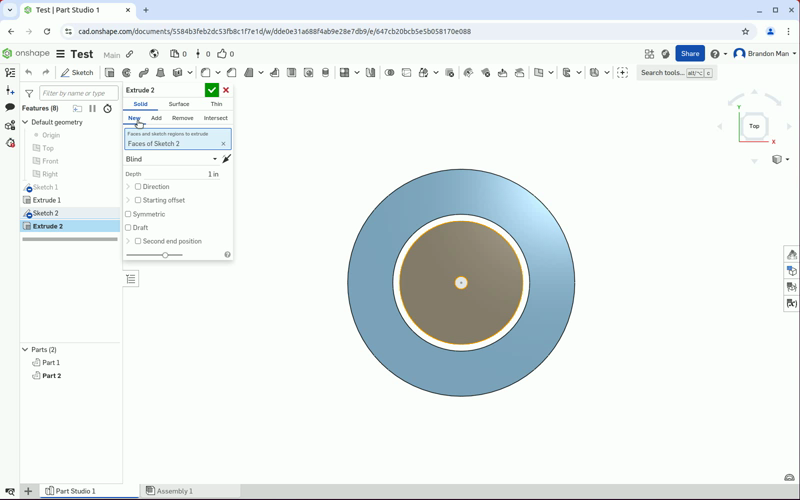
click(137, 120)
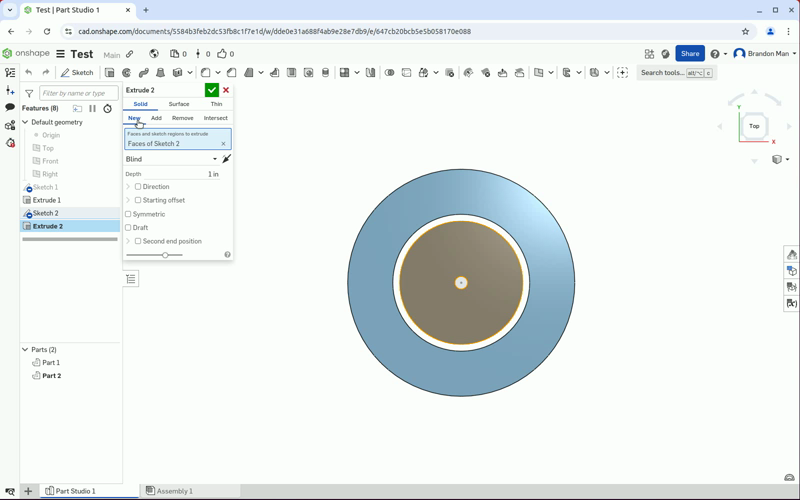
key(tab, 4)
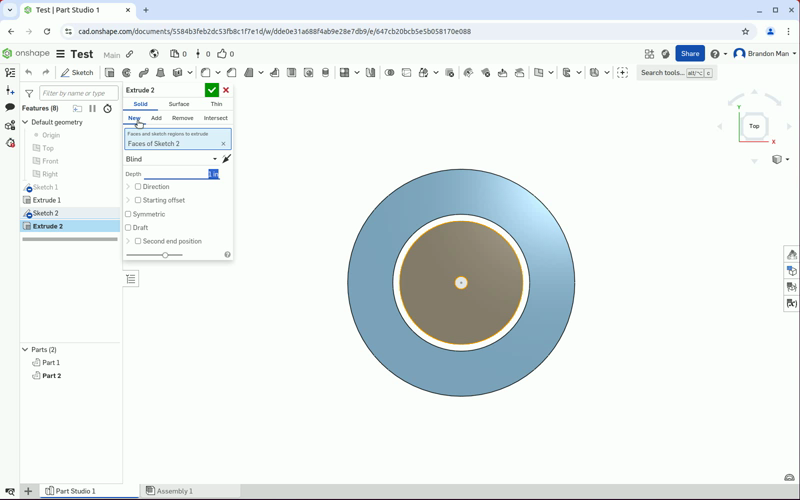
text(1.685)
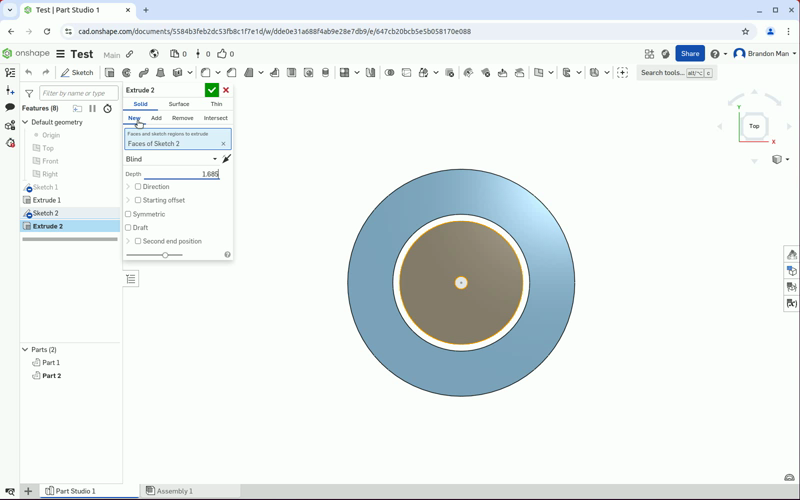
key(enter)
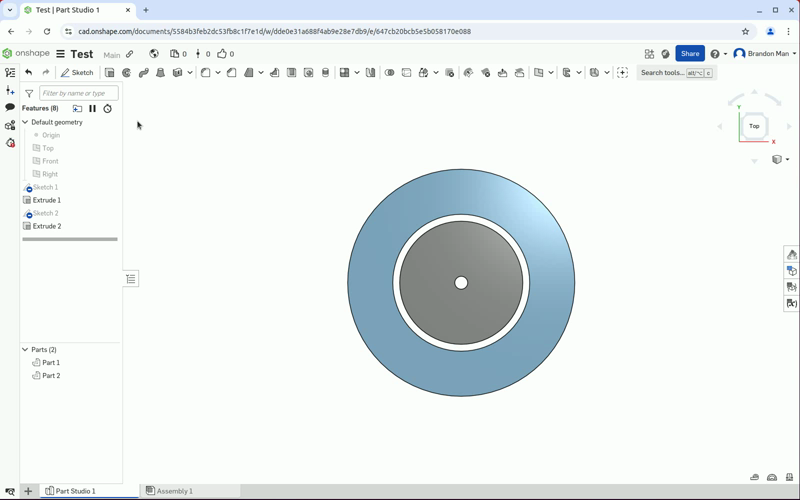
key(shift+h)
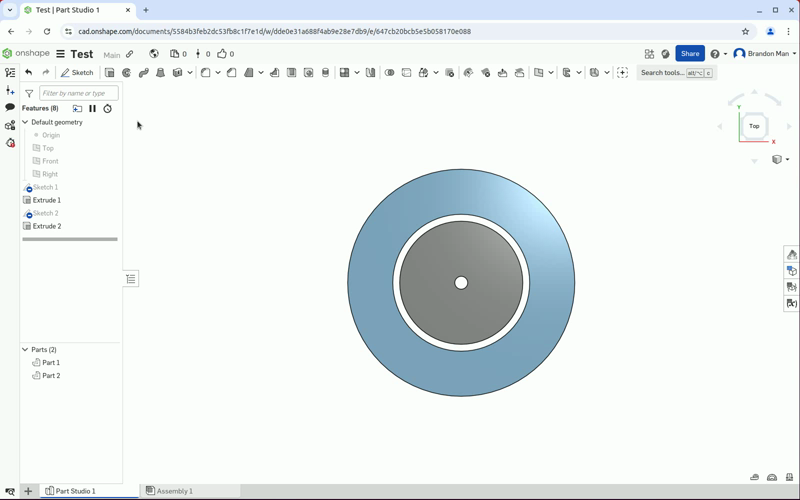
key(shift+h)
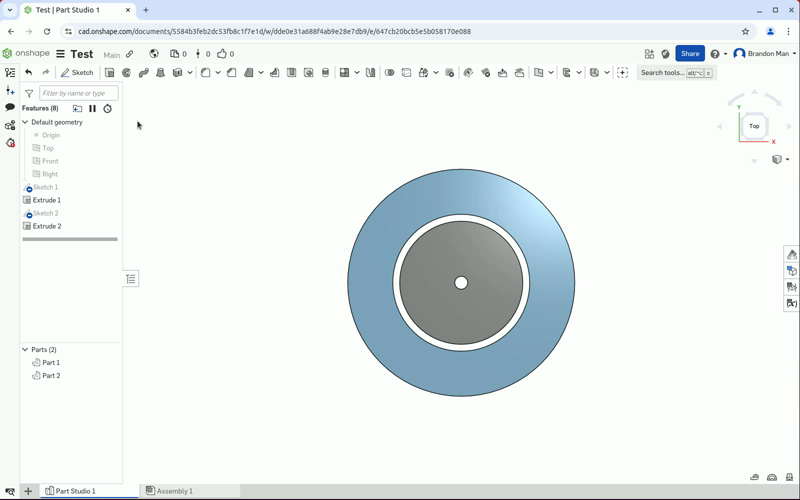
mouse_move(73, 189)
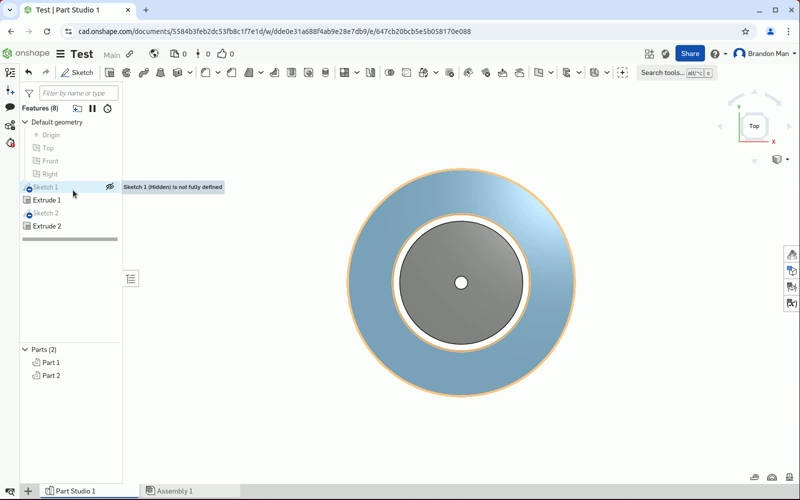
click(73, 189)
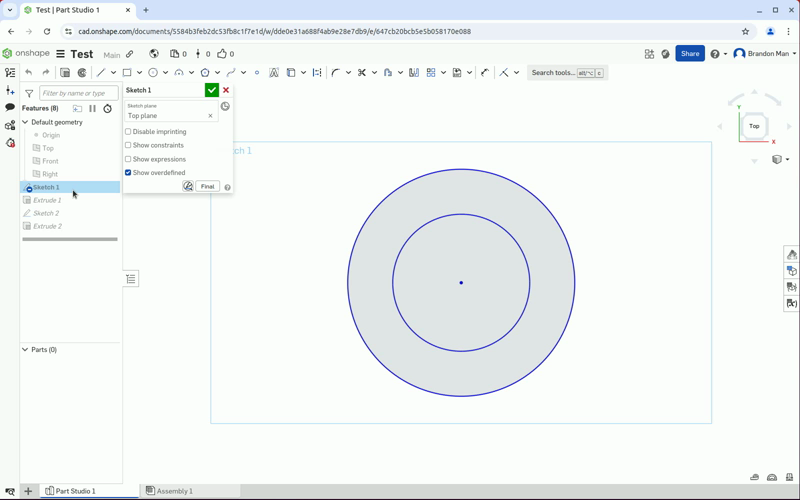
mouse_move(229, 92)
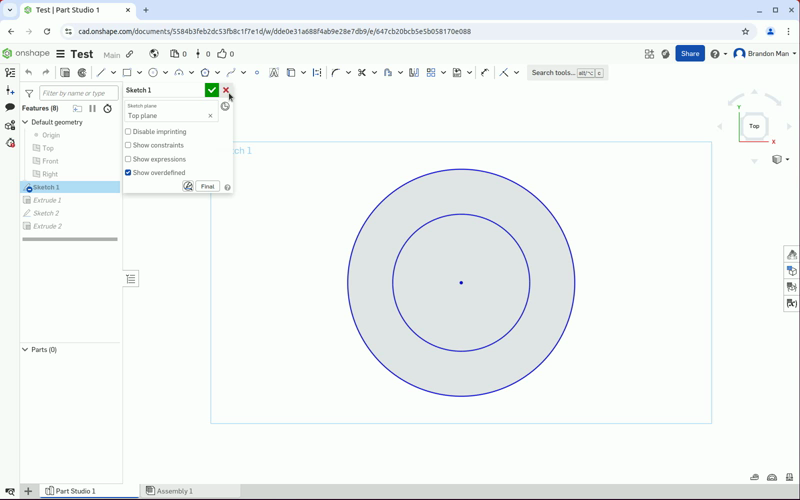
click(229, 92)
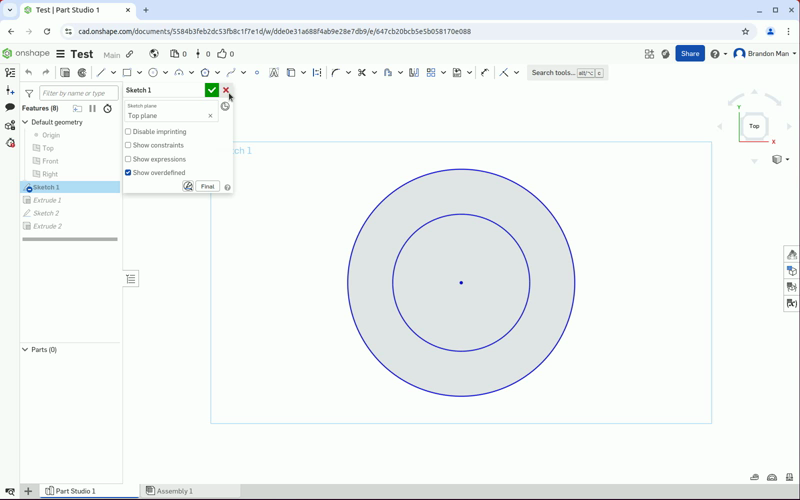
key(shift+s)
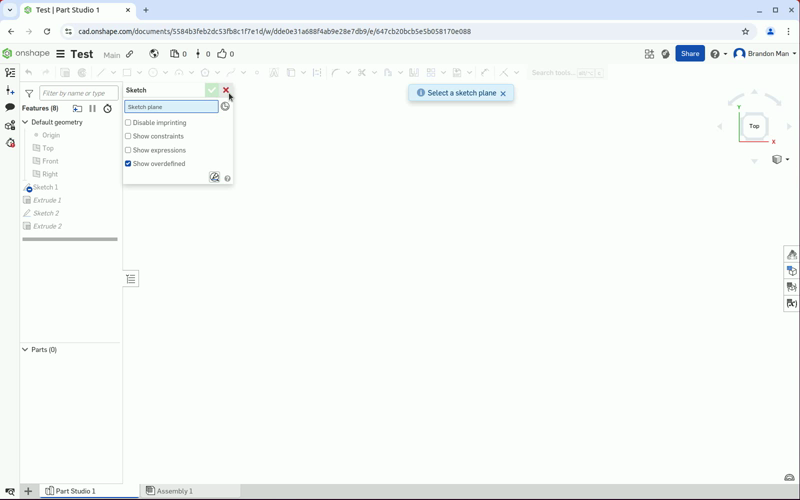
mouse_move(73, 150)
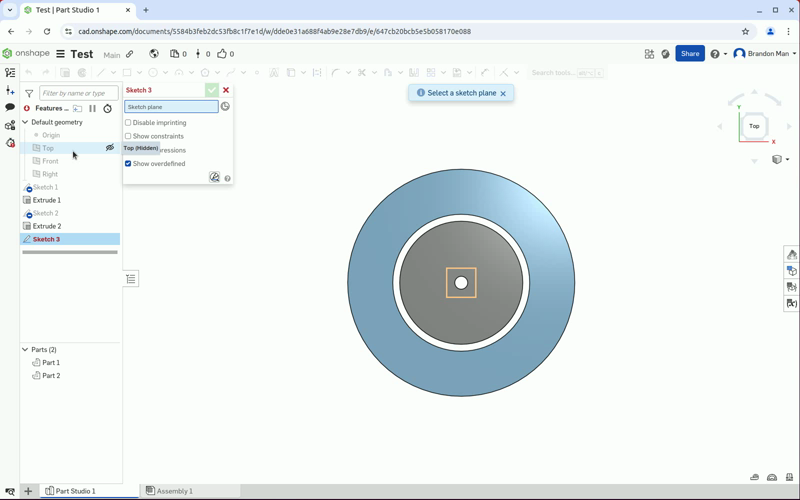
click(73, 150)
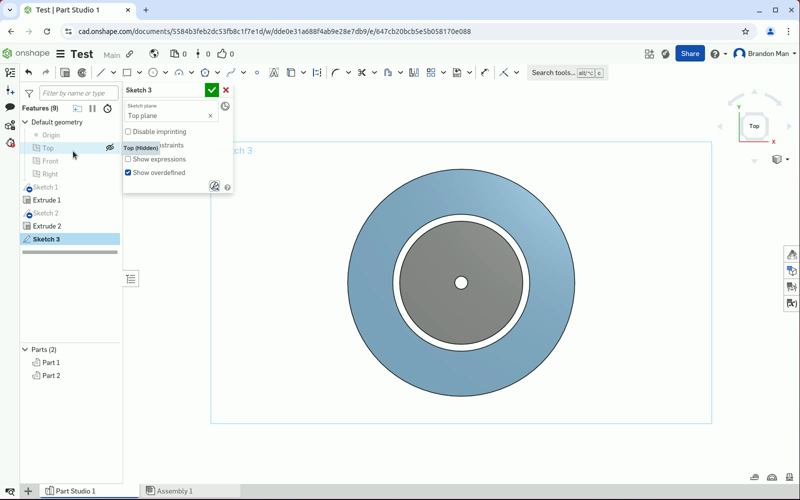
mouse_move(73, 352)
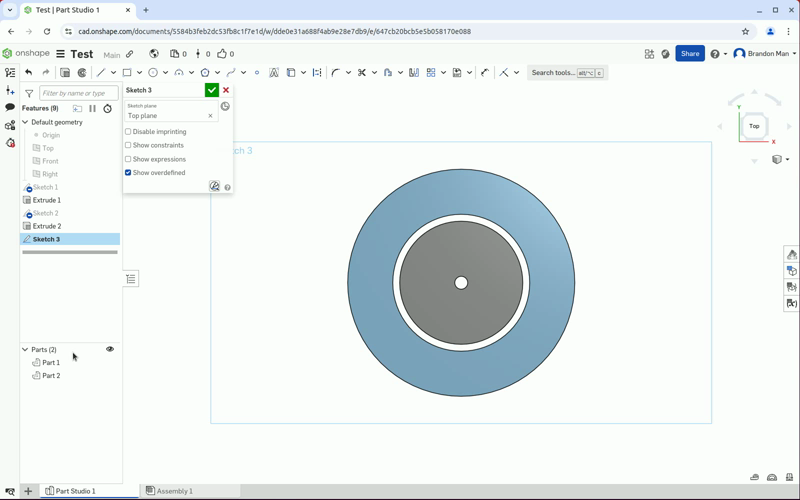
key(y)
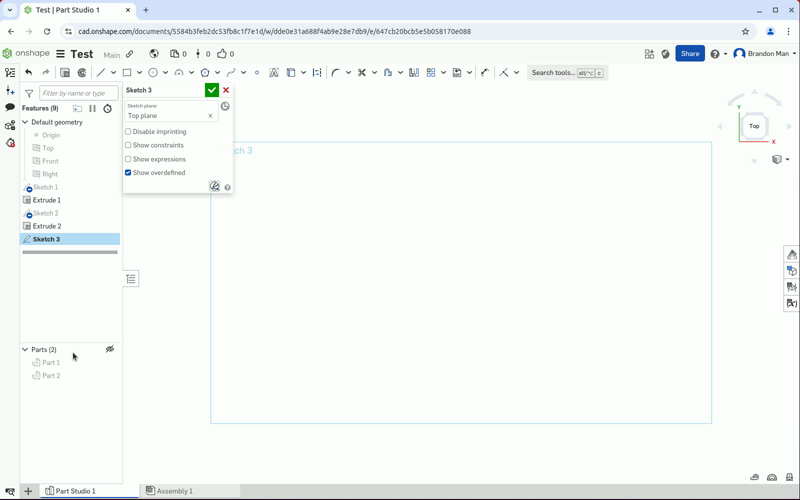
key(c)
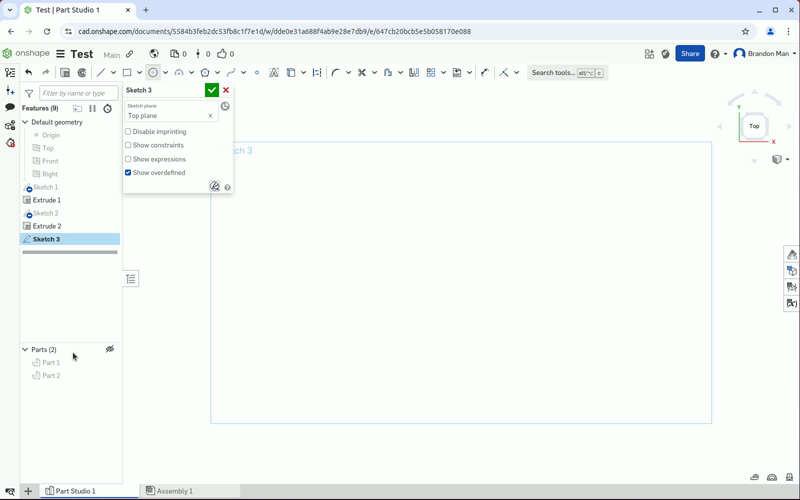
key_down(shift)
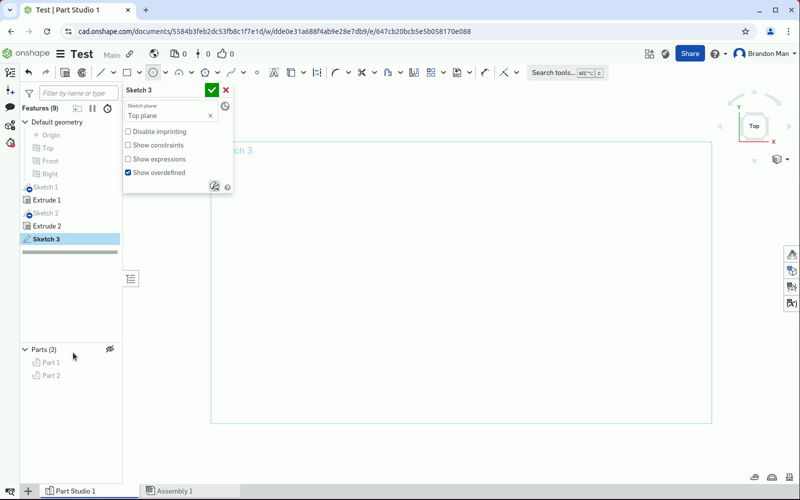
mouse_move(461, 282)
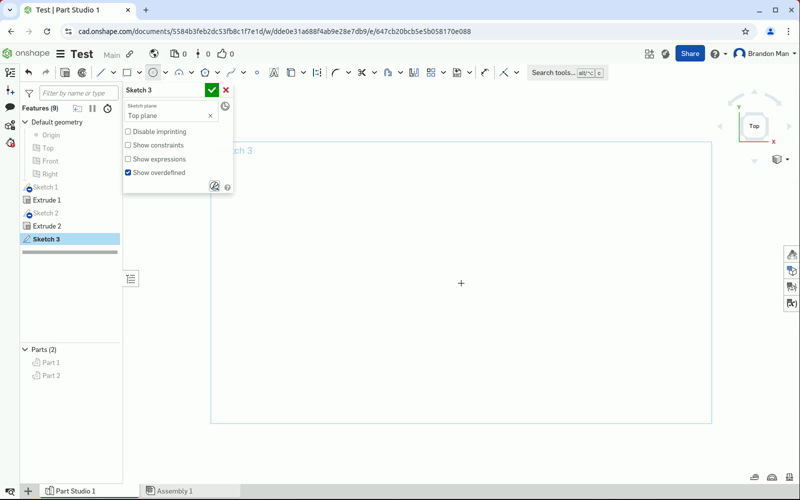
click(461, 282)
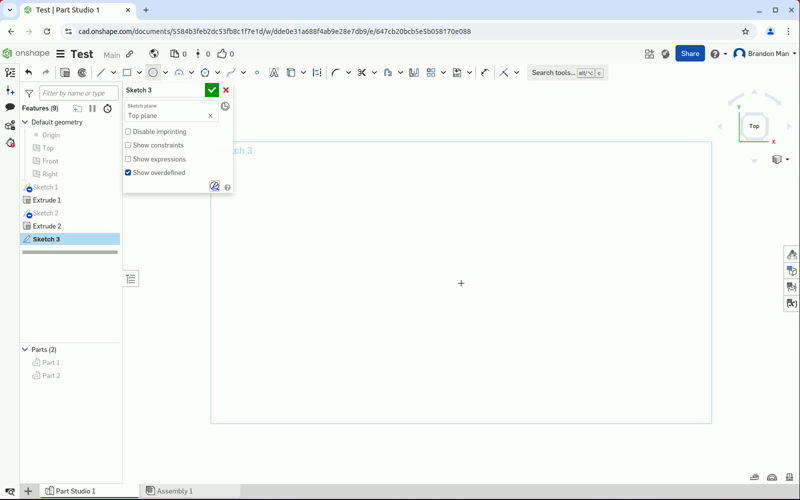
key_up(shift)
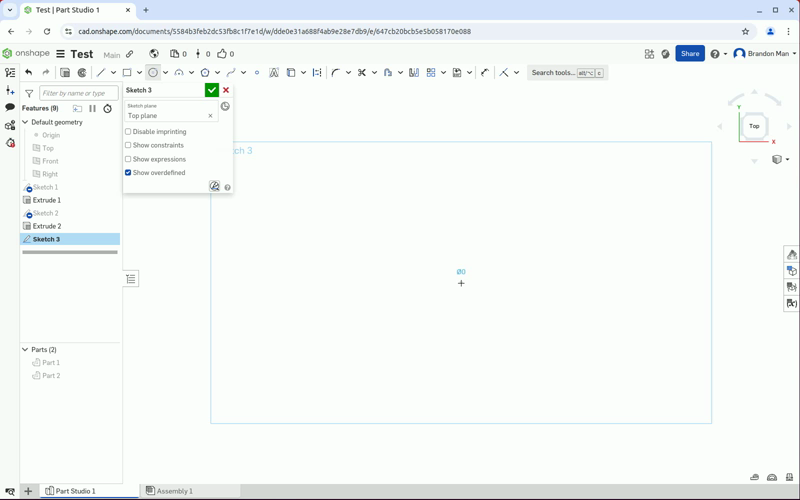
mouse_move(531, 282)
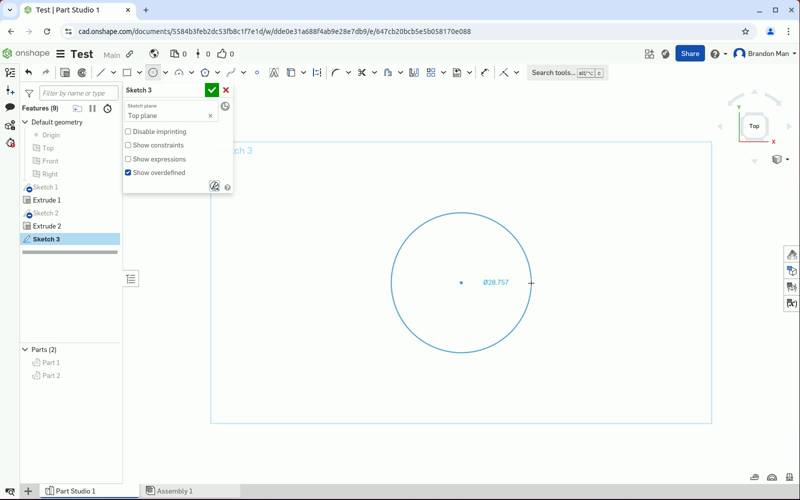
click(531, 282)
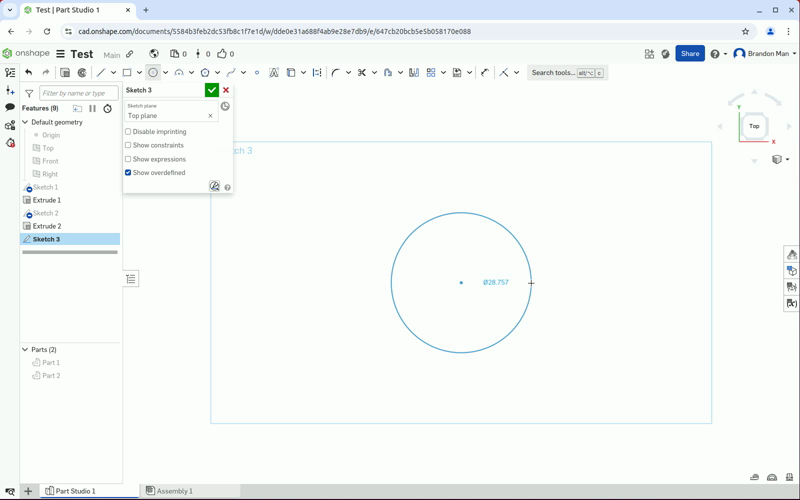
key(esc)
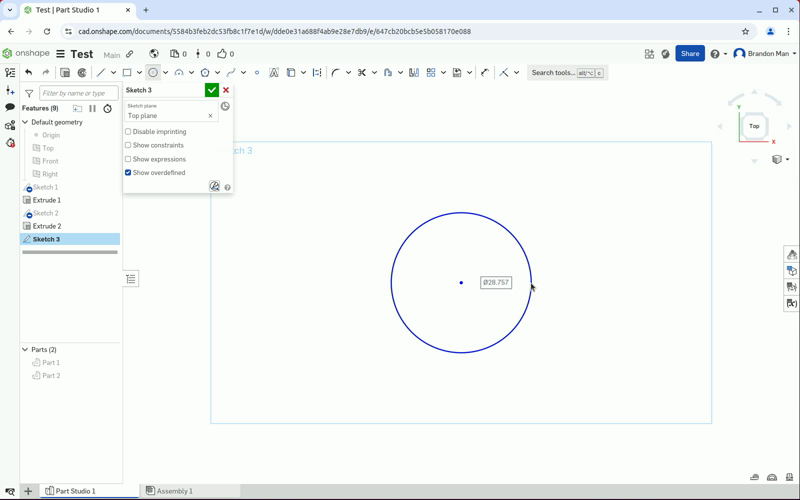
key(c)
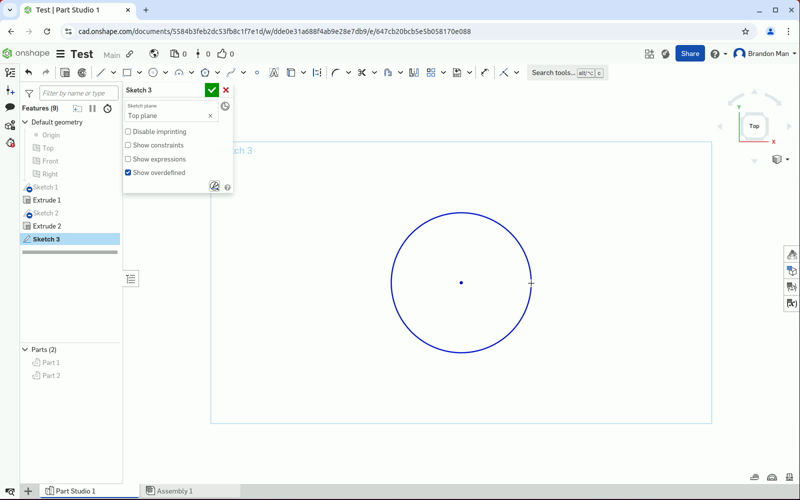
key_down(shift)
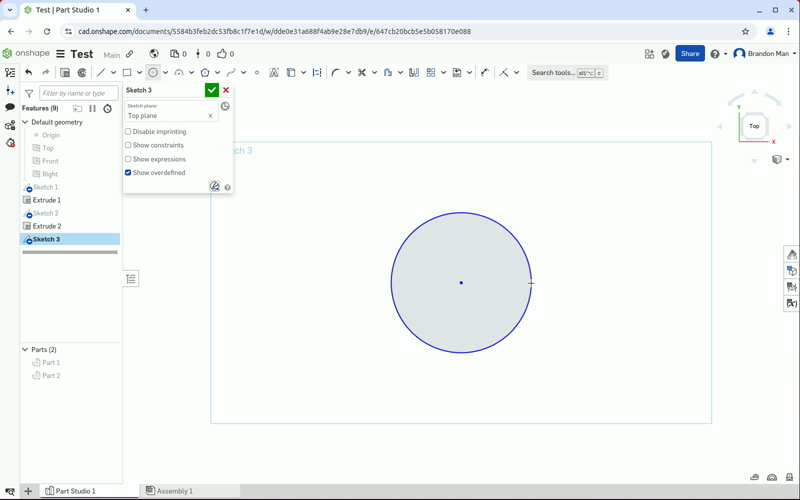
mouse_move(461, 282)
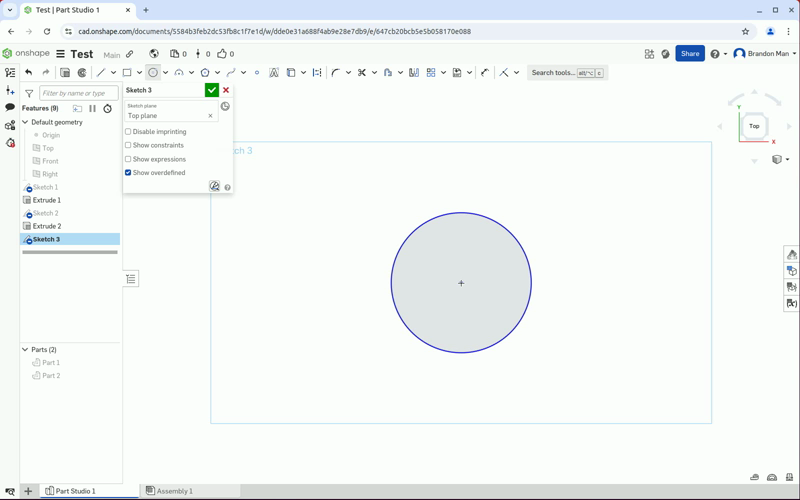
click(461, 282)
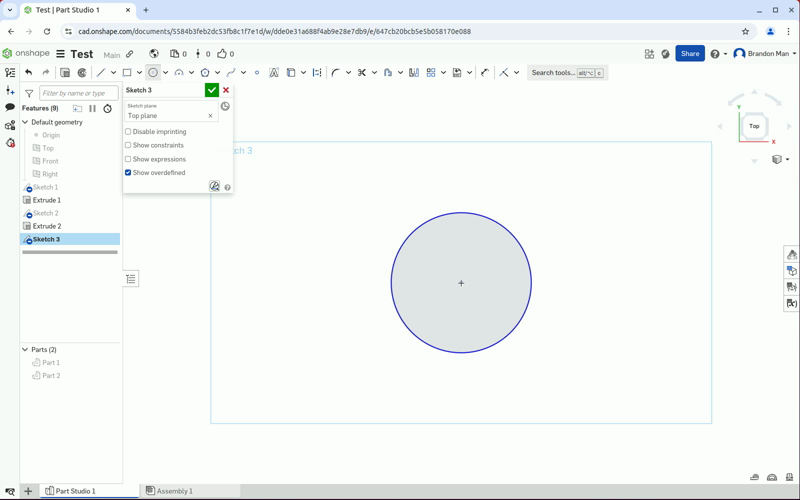
key_up(shift)
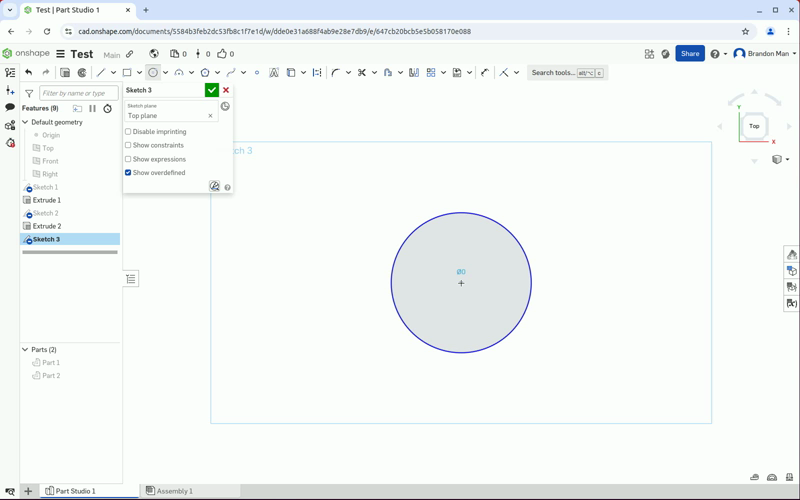
mouse_move(523, 282)
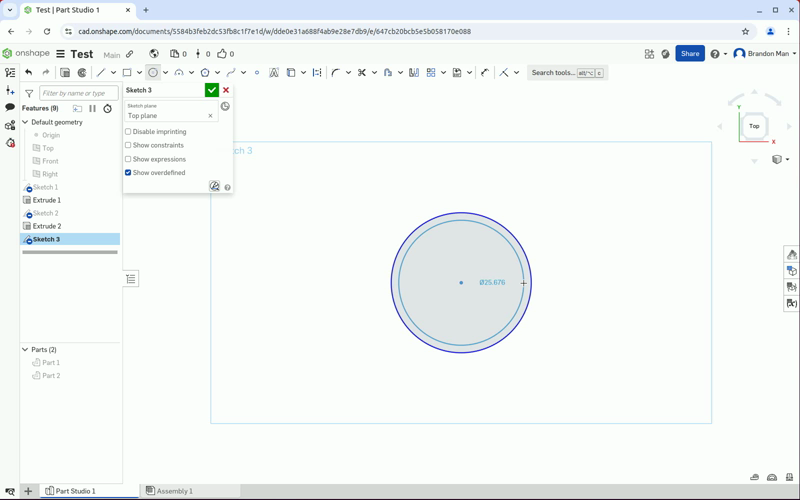
click(523, 282)
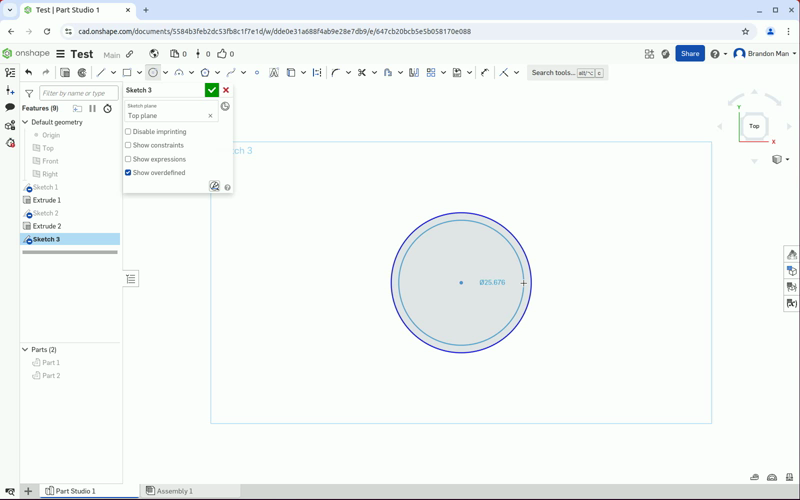
key(esc)
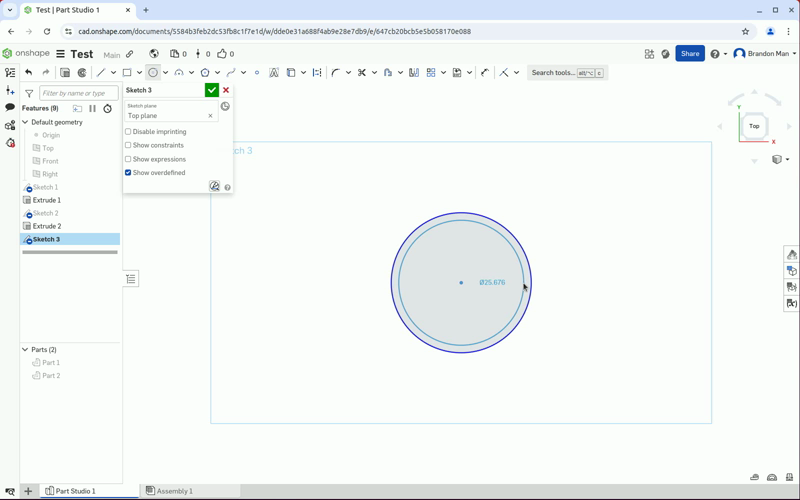
mouse_move(502, 232)
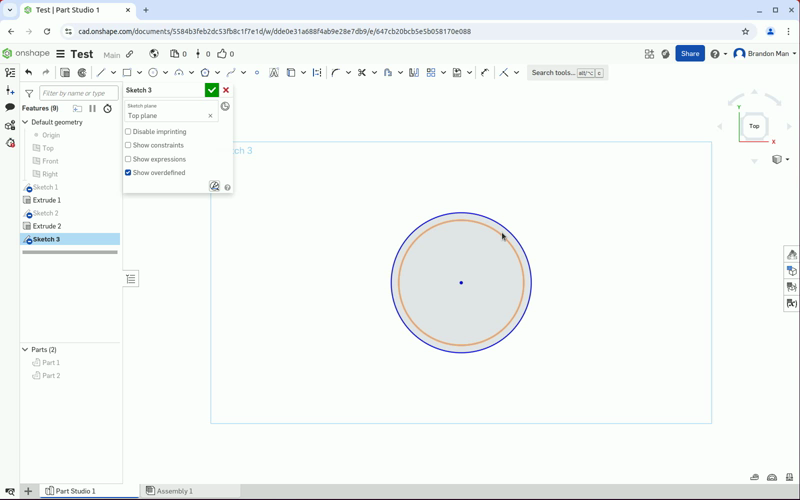
click(502, 232)
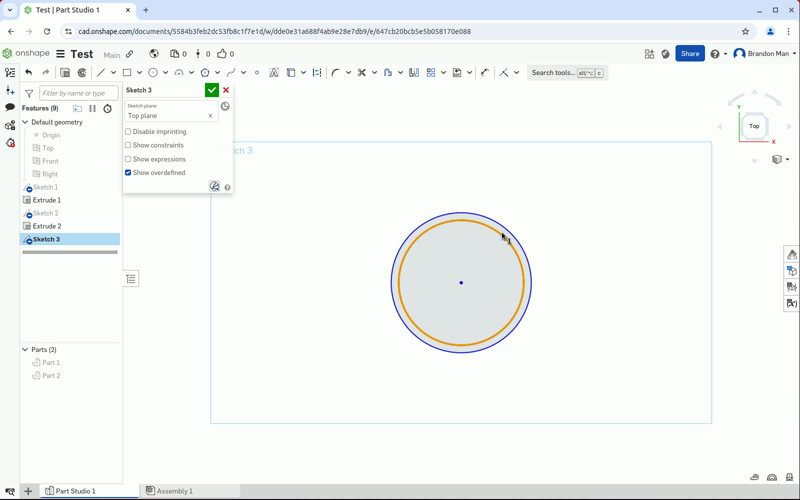
mouse_move(73, 352)
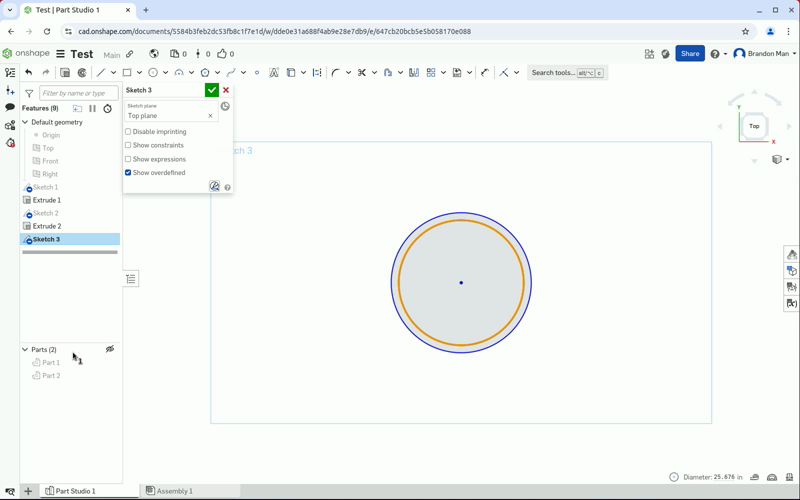
key(shift+y)
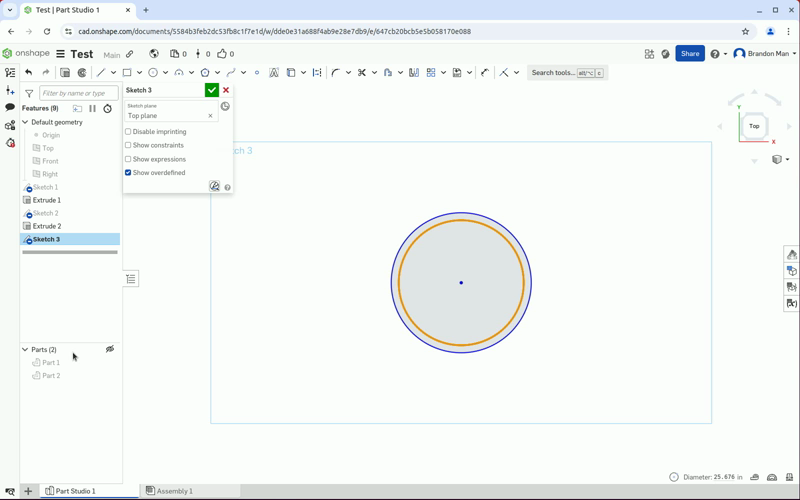
key(shift+e)
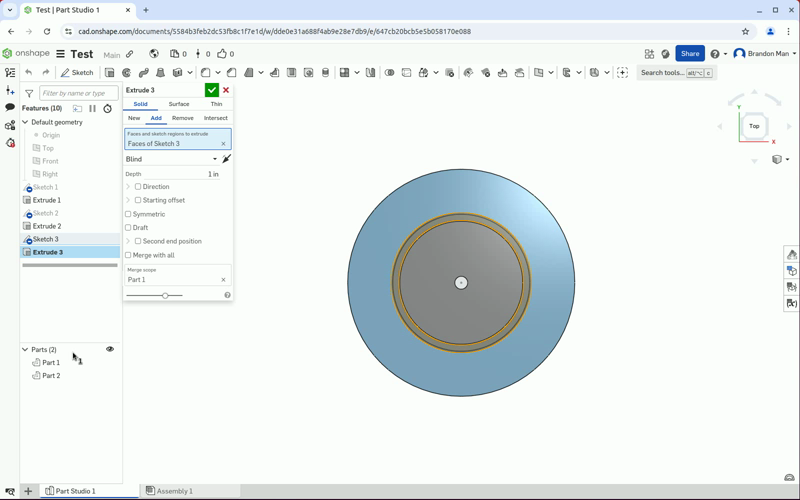
mouse_move(143, 106)
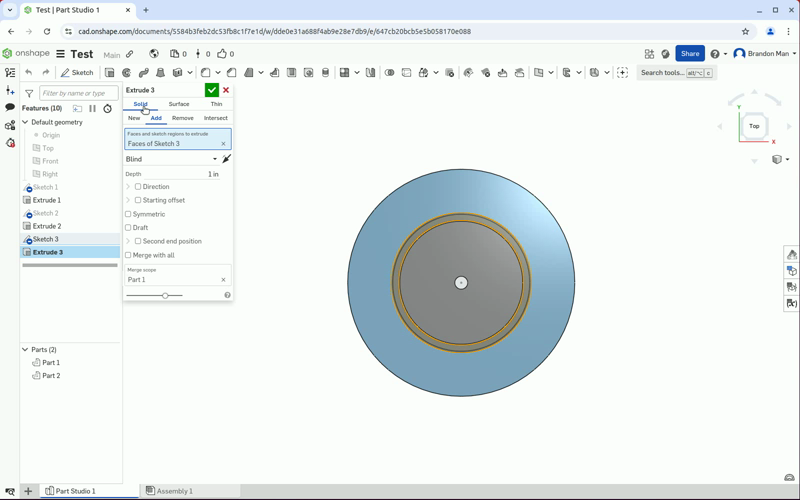
click(143, 106)
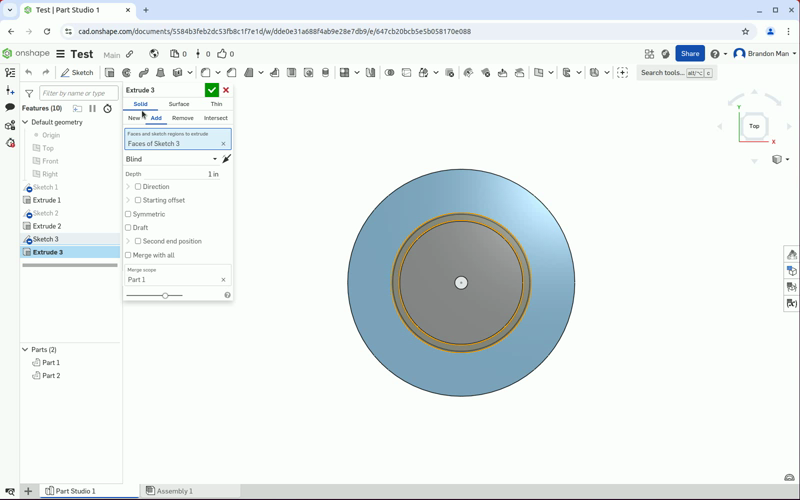
mouse_move(137, 120)
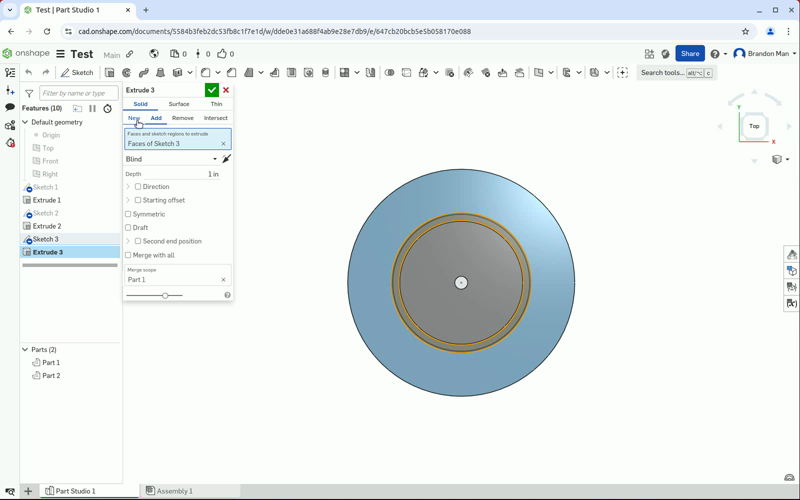
click(137, 120)
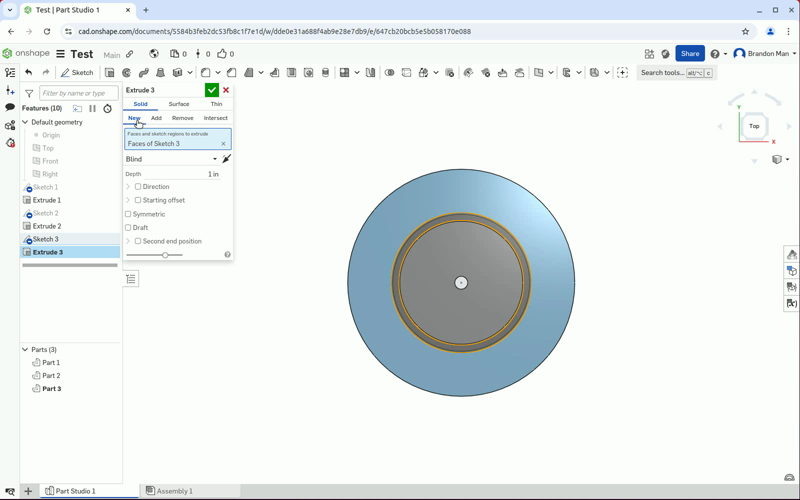
key(tab, 4)
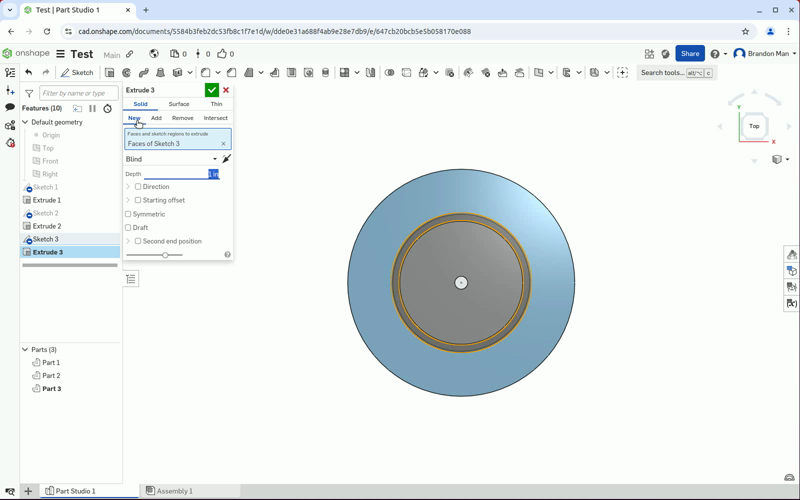
text(1.685)
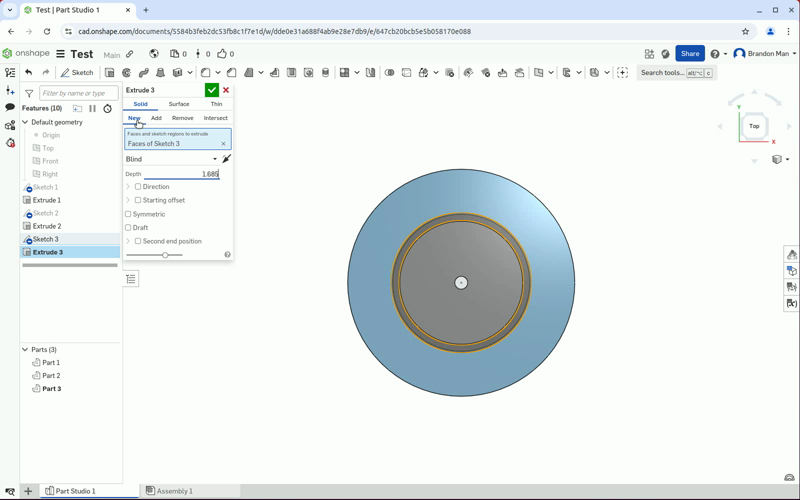
key(enter)
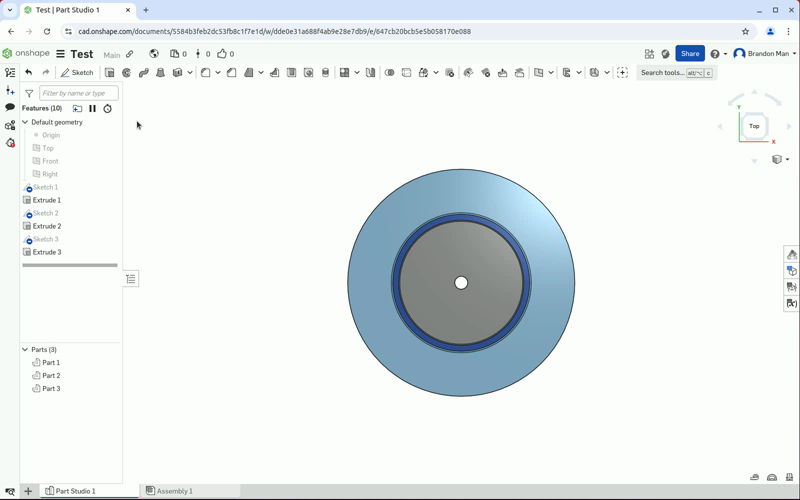
key(shift+h)
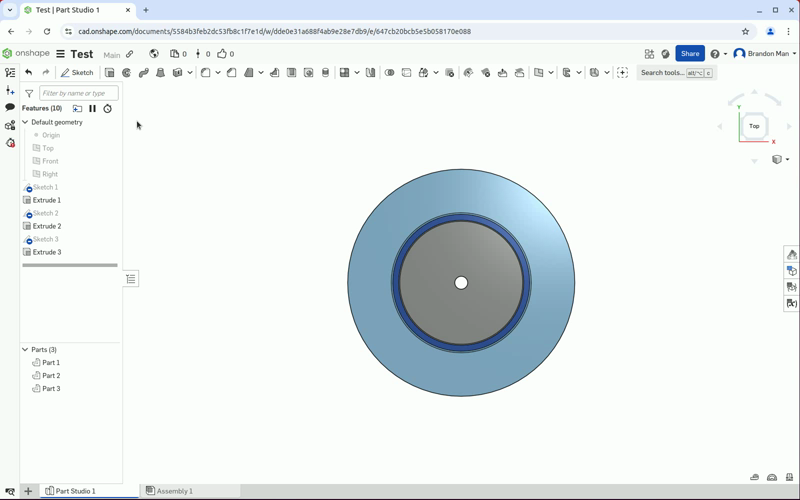
key(shift+h)
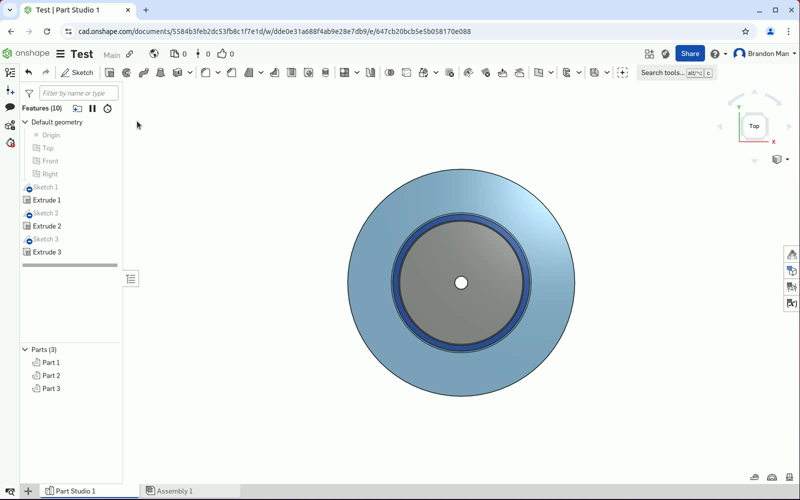
mouse_move(73, 189)
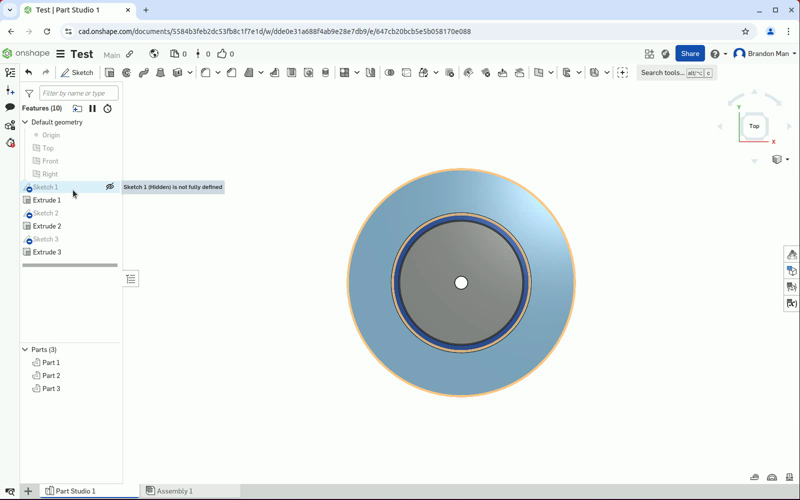
click(73, 189)
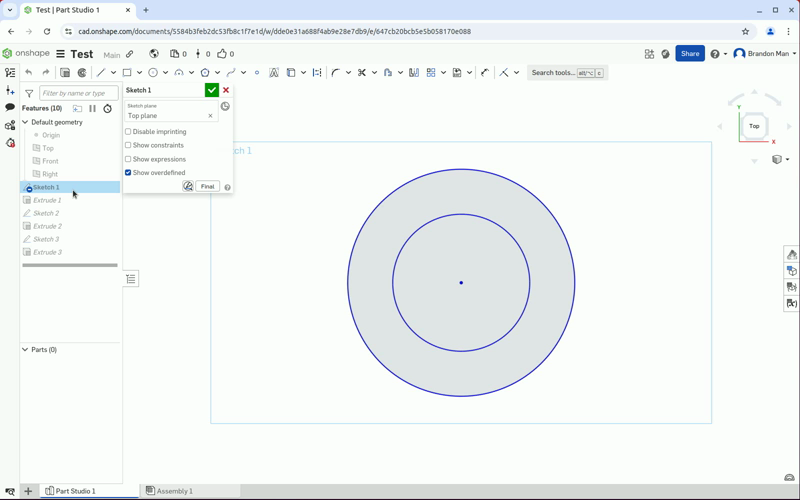
mouse_move(229, 92)
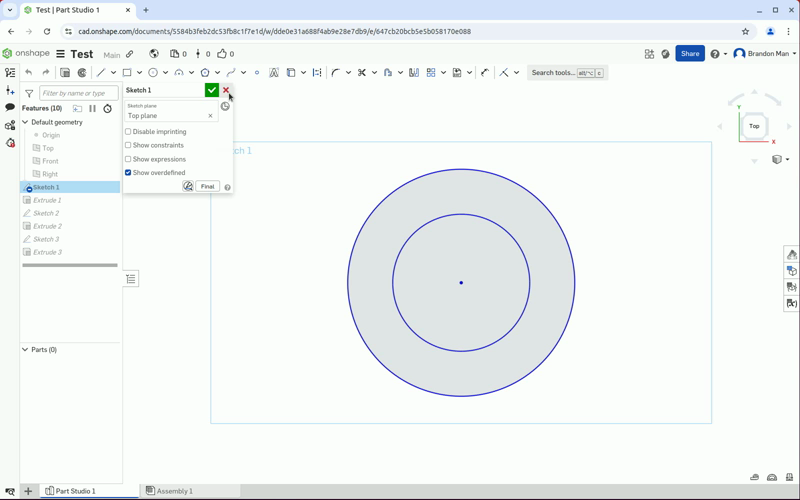
click(229, 92)
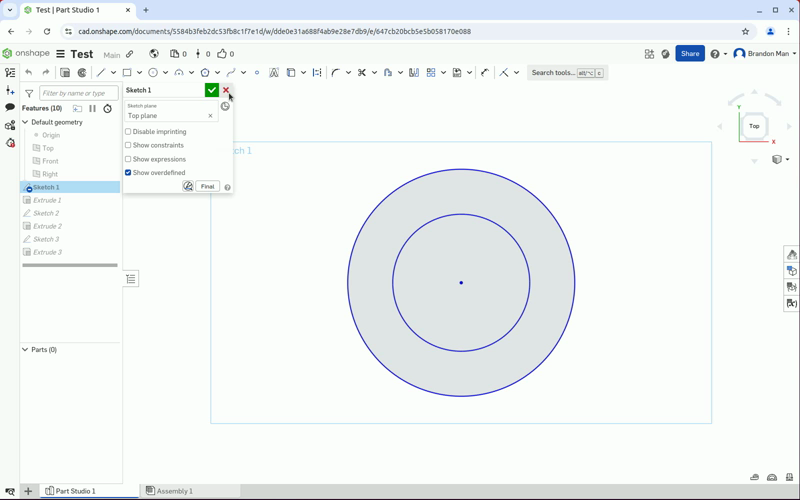
key(shift+s)
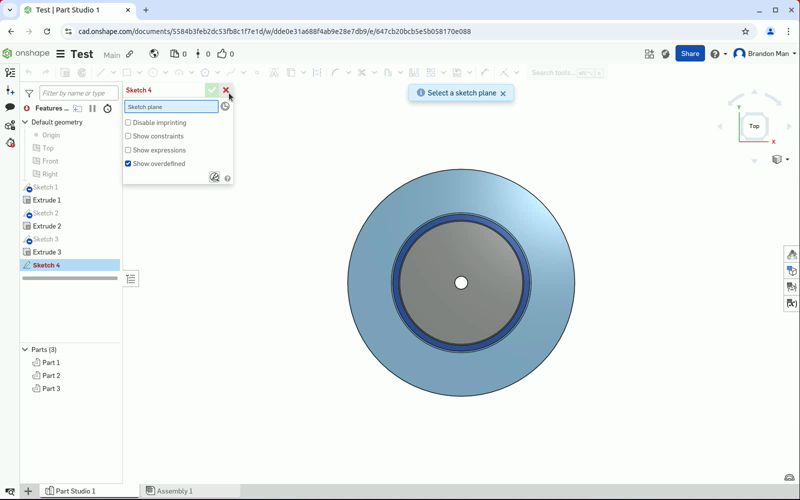
mouse_move(73, 150)
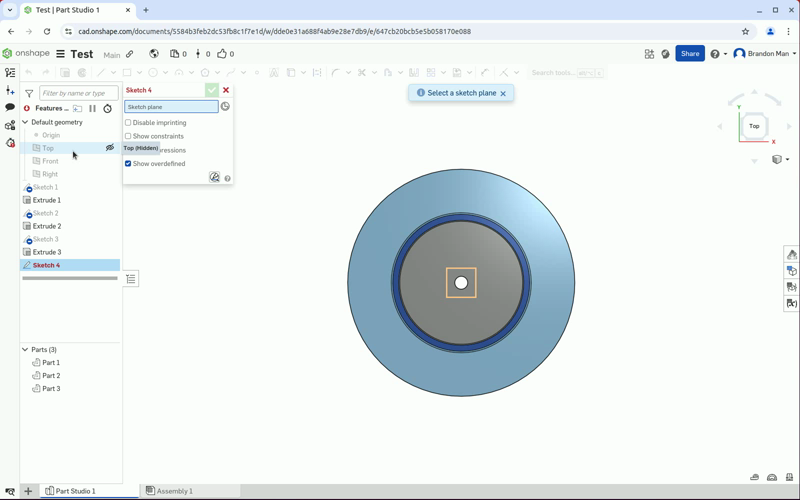
click(73, 150)
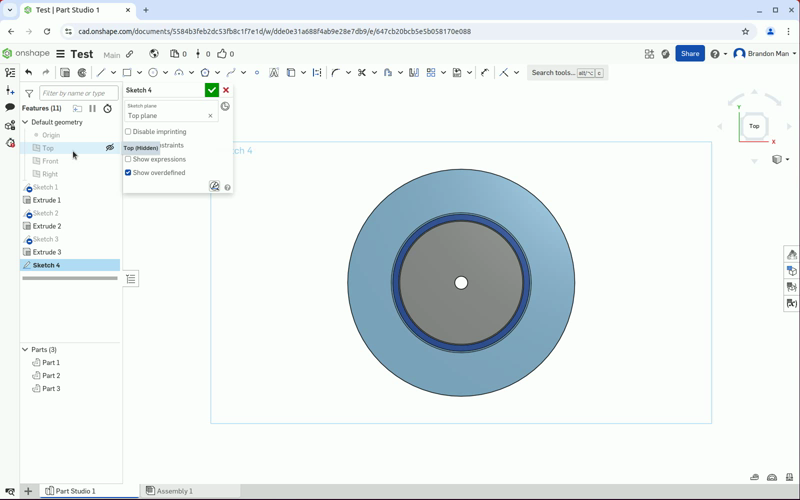
mouse_move(73, 352)
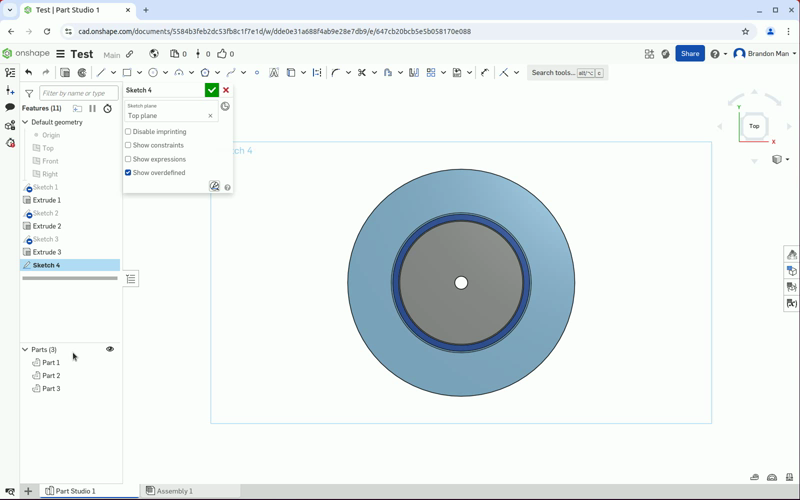
key(y)
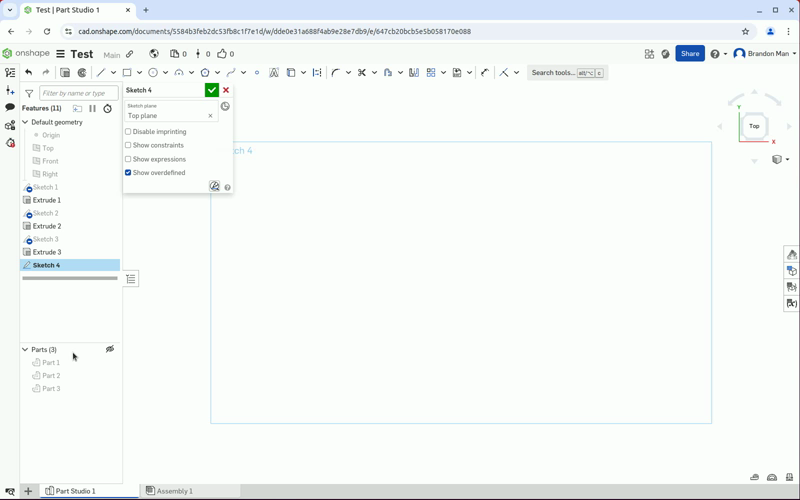
key(c)
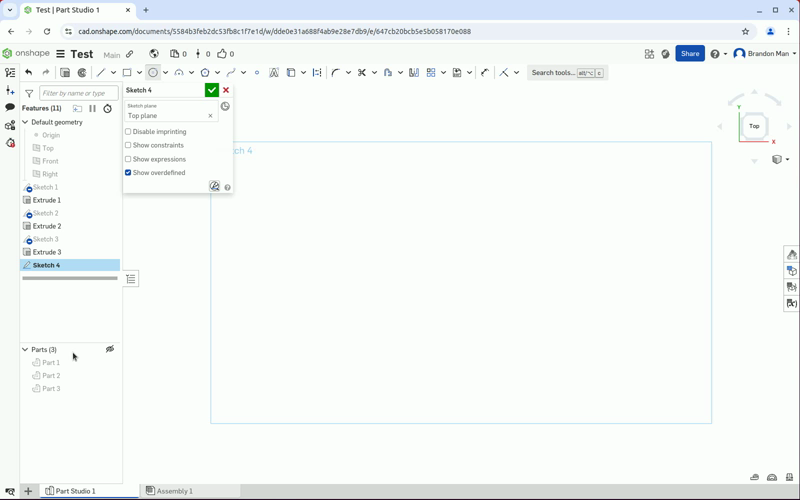
key_down(shift)
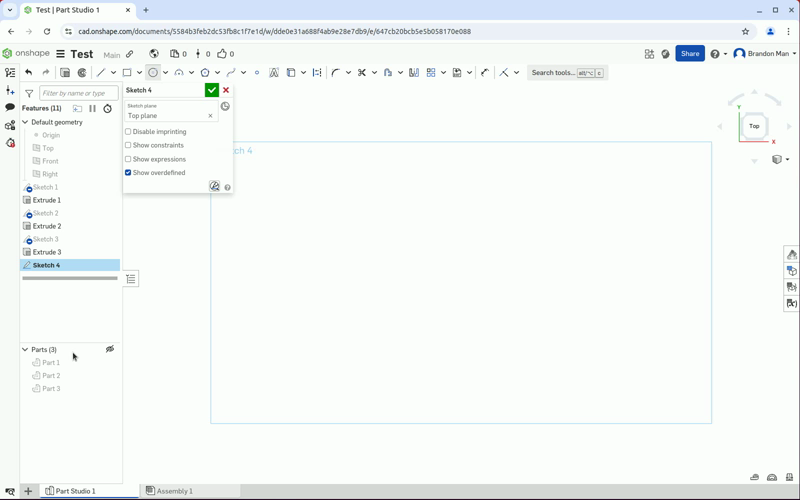
mouse_move(461, 282)
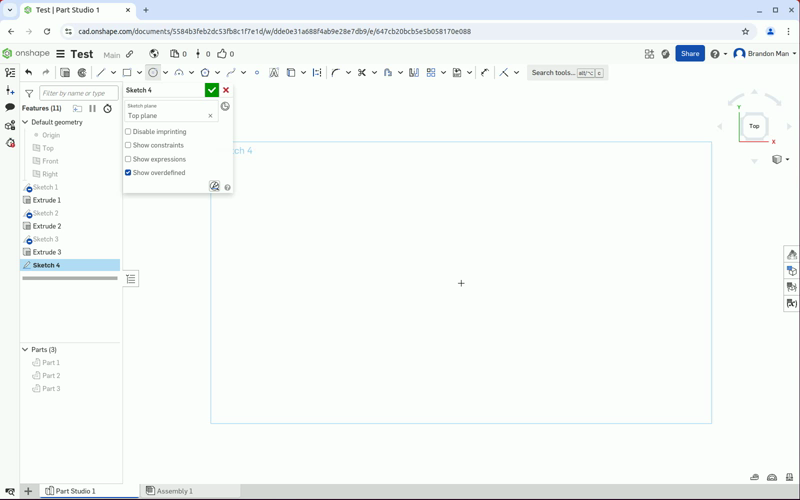
click(461, 282)
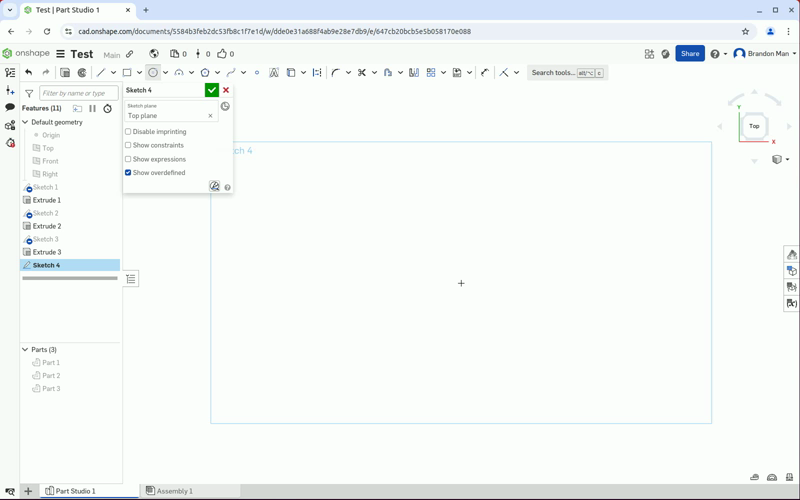
key_up(shift)
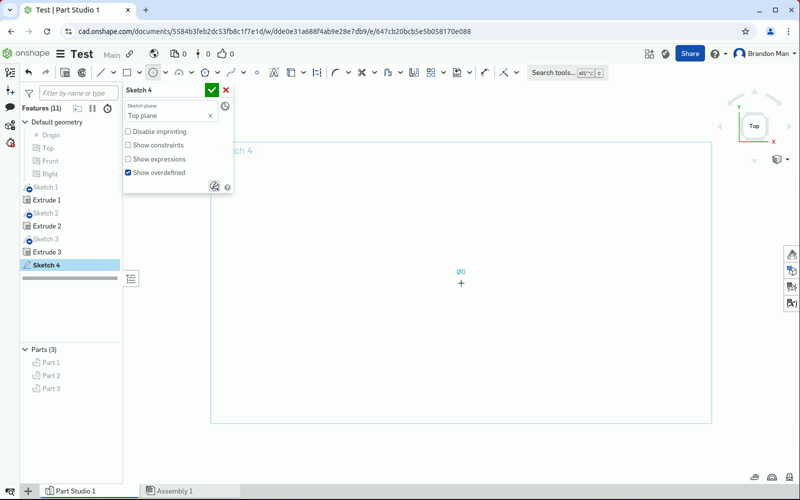
mouse_move(531, 282)
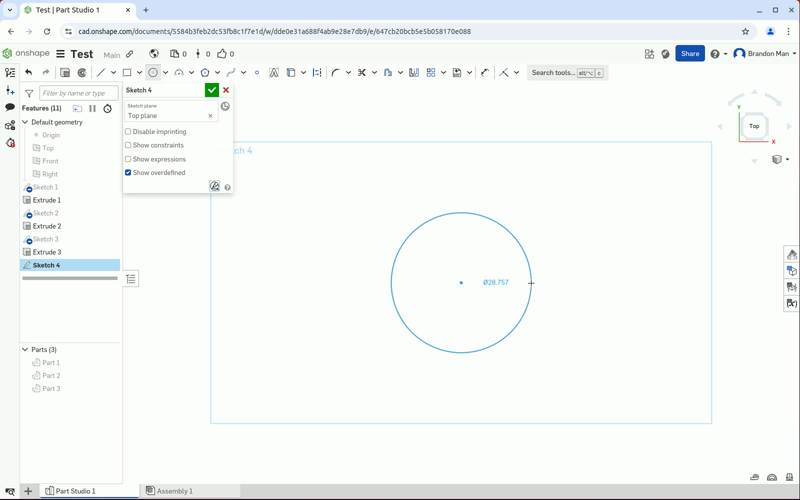
click(531, 282)
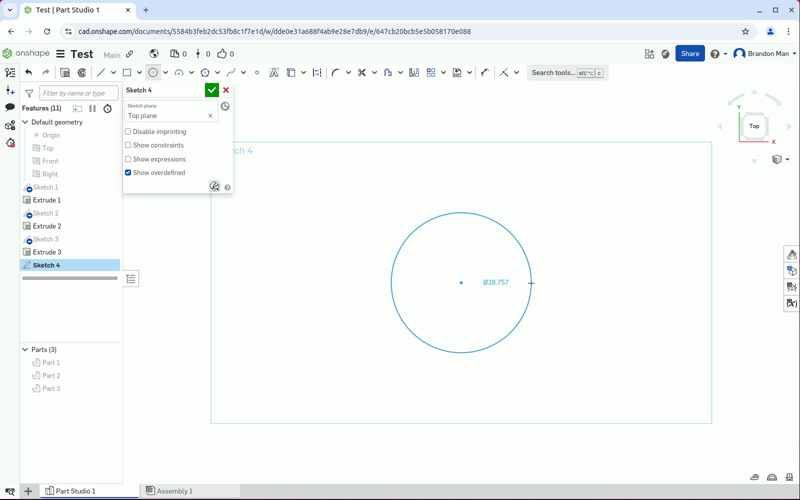
key(esc)
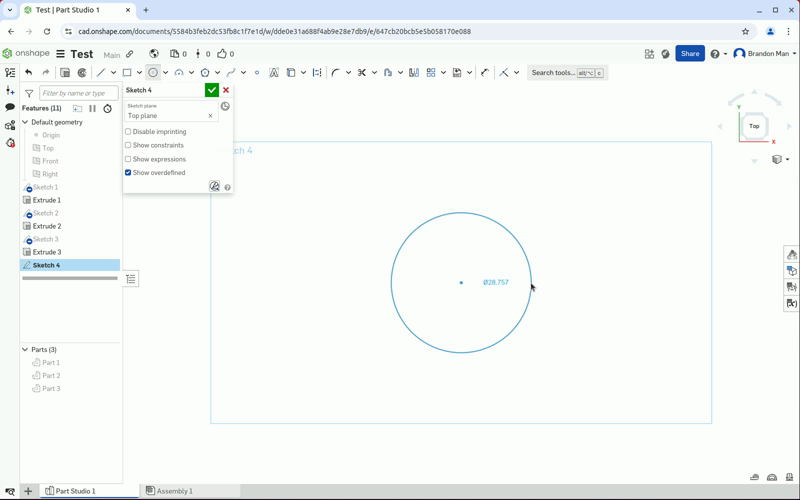
key(c)
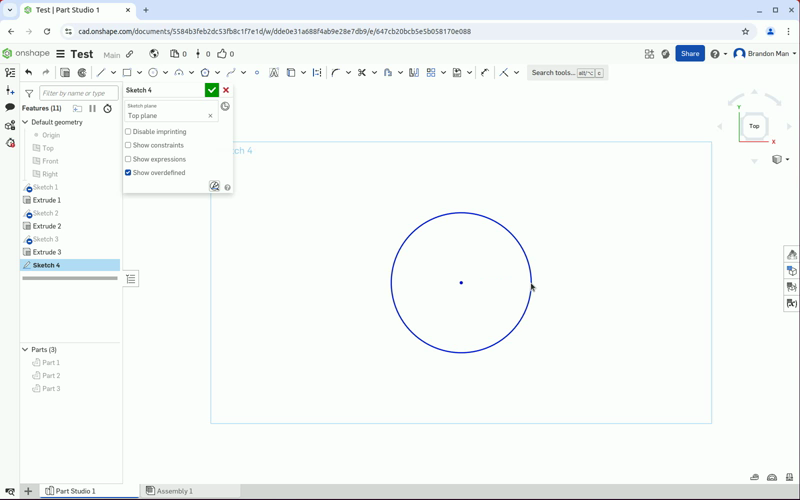
key_down(shift)
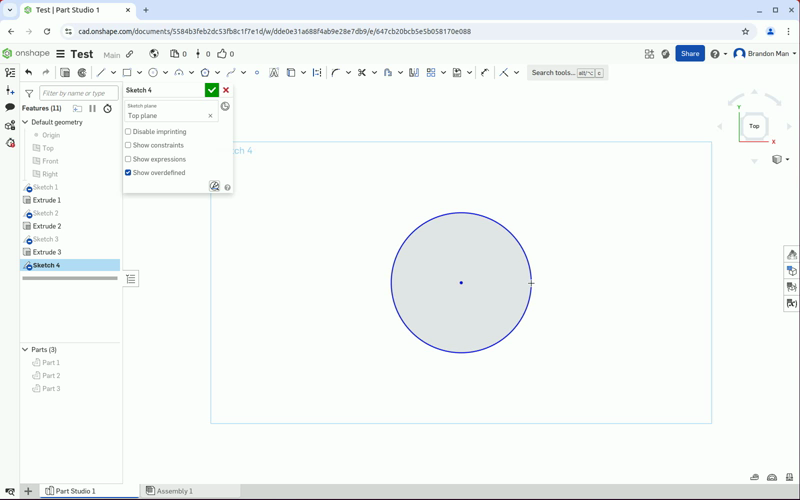
mouse_move(461, 282)
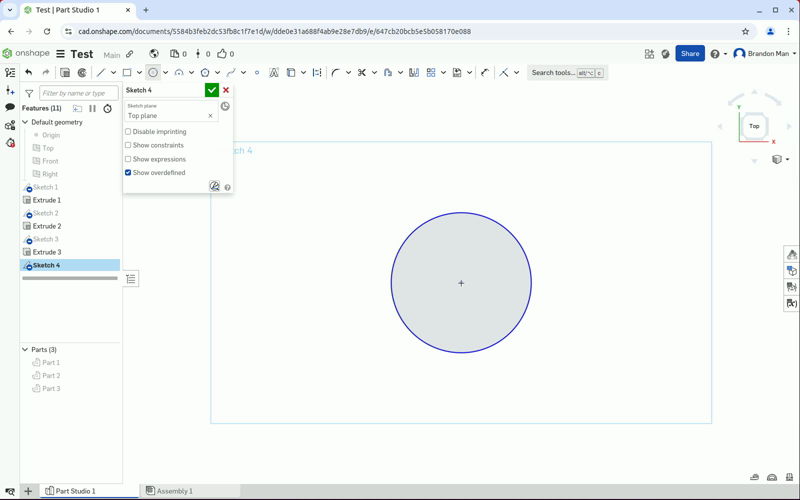
click(461, 282)
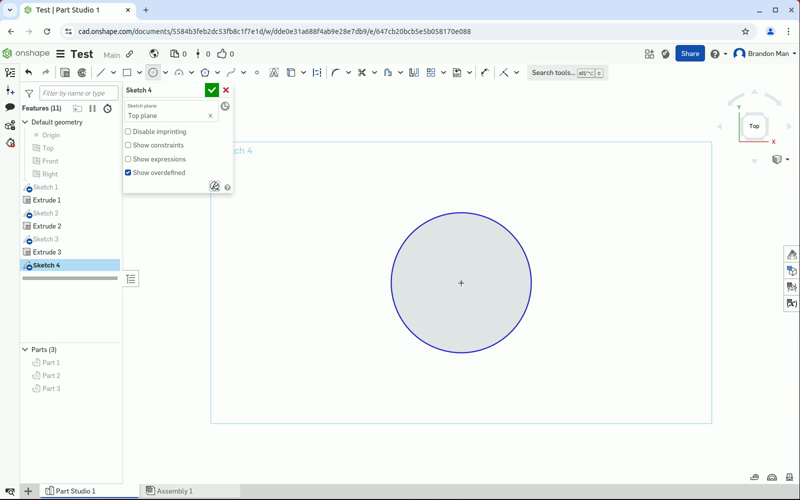
key_up(shift)
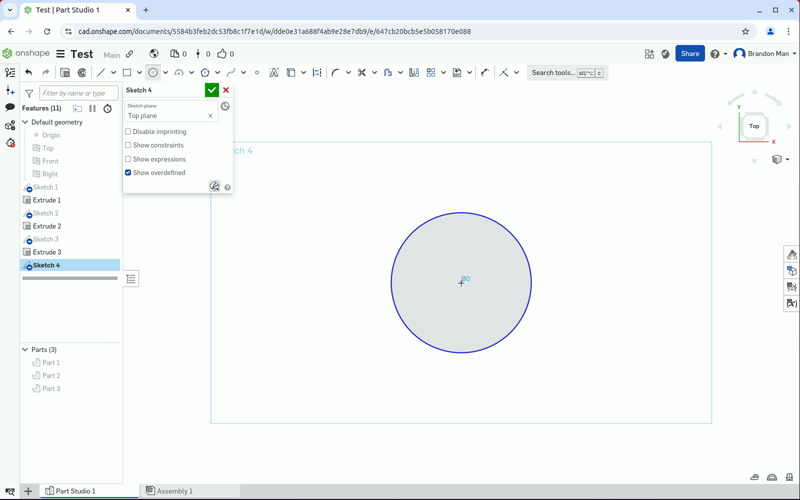
mouse_move(523, 282)
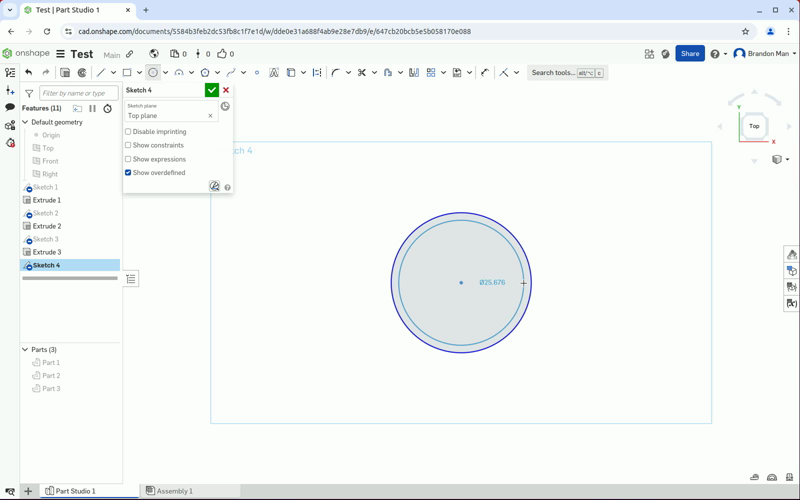
click(523, 282)
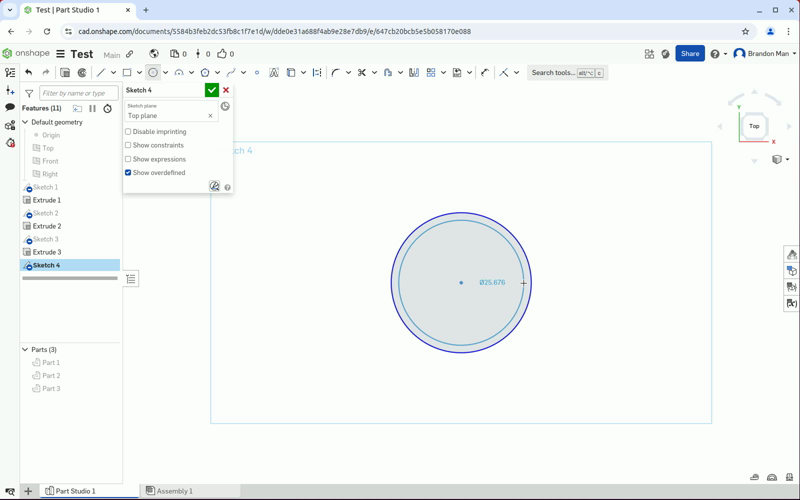
key(esc)
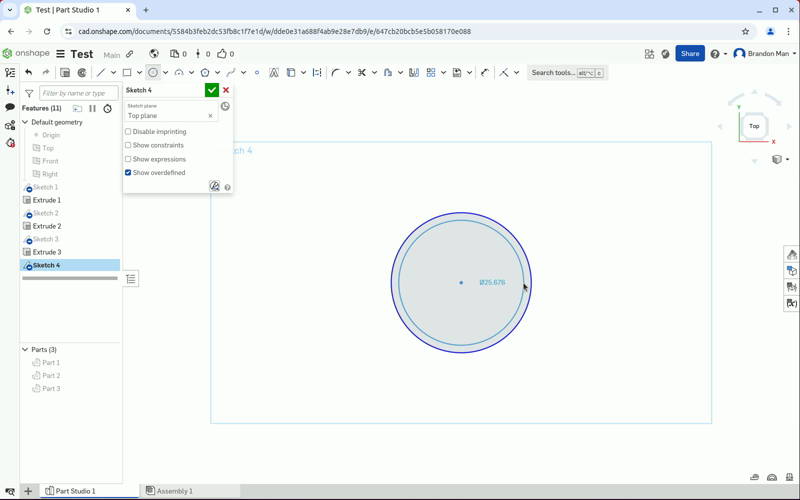
mouse_move(449, 219)
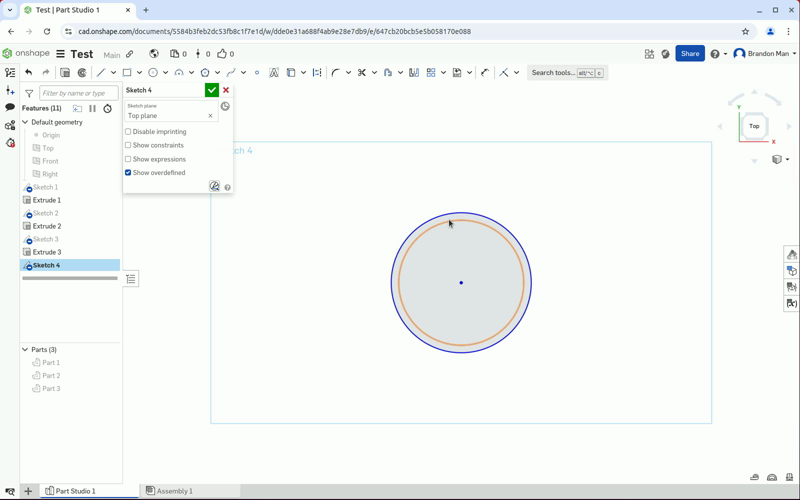
click(449, 219)
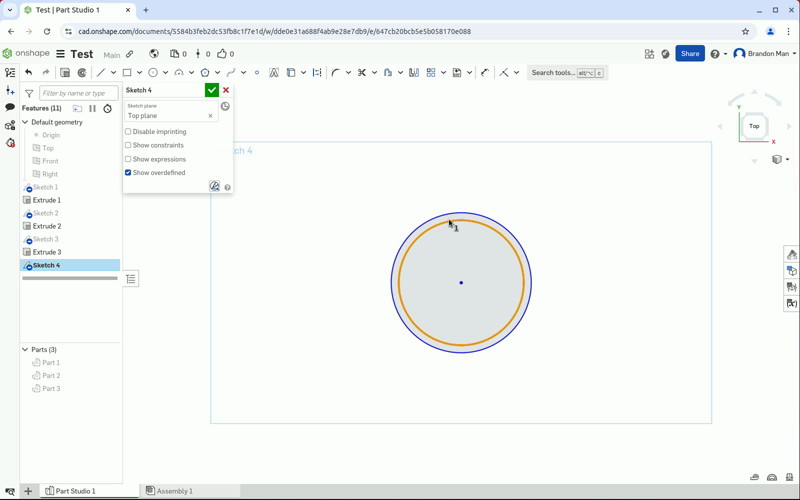
mouse_move(73, 352)
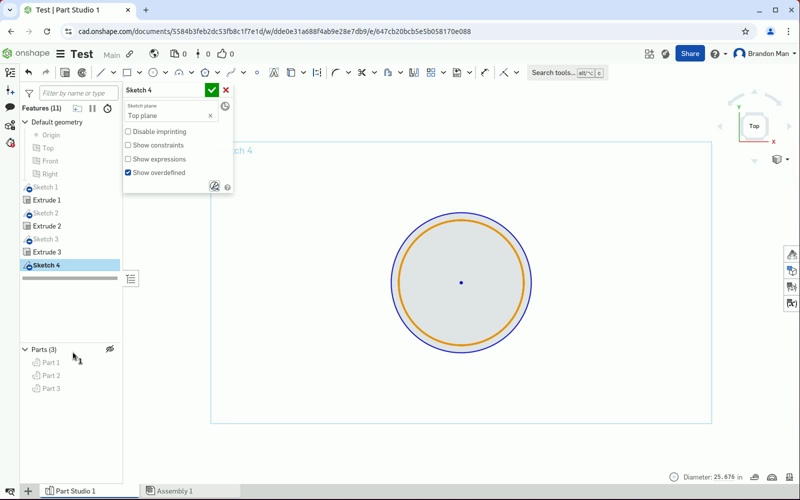
key(shift+y)
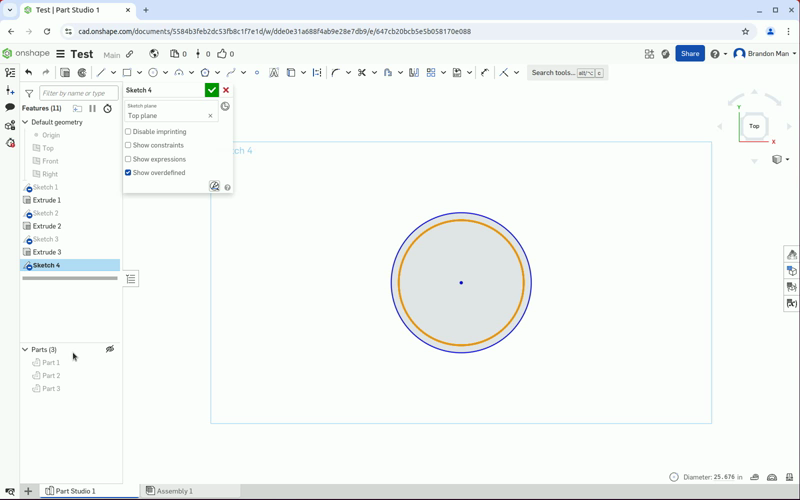
key(shift+e)
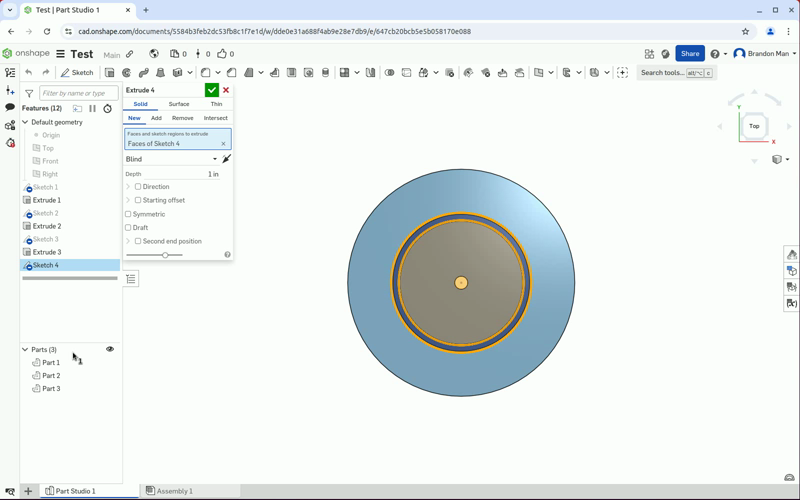
mouse_move(143, 106)
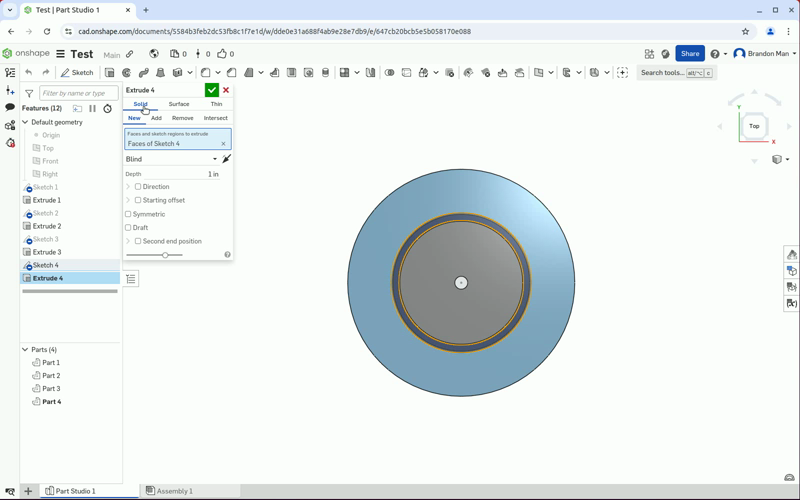
click(143, 106)
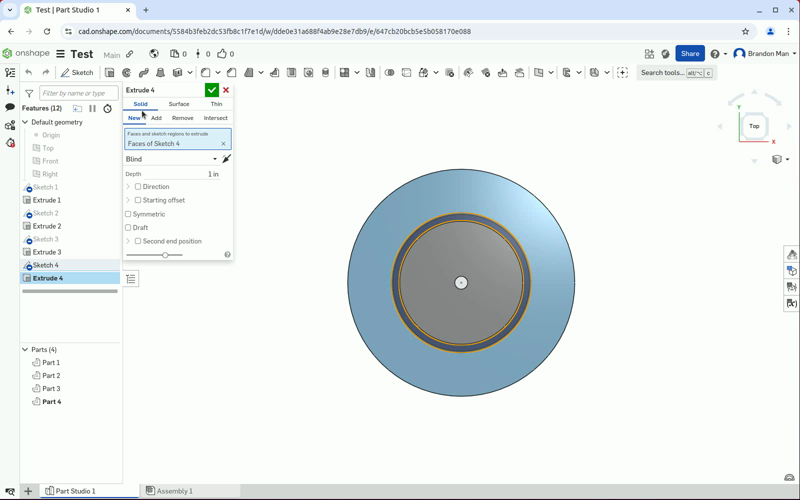
mouse_move(137, 120)
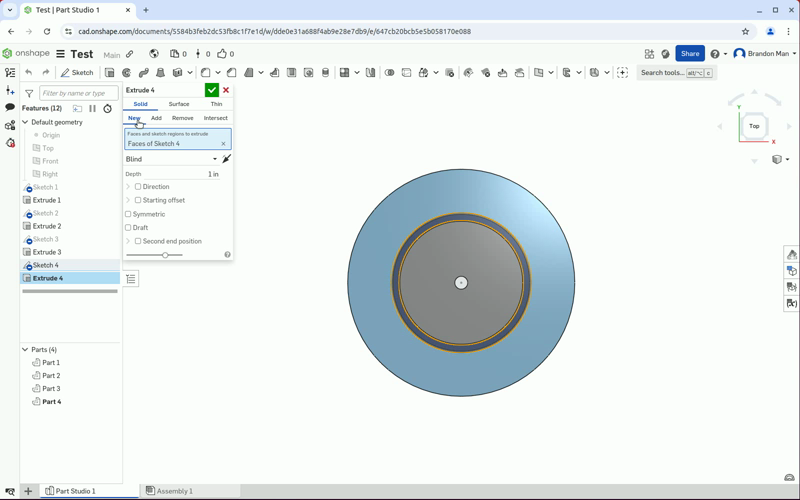
click(137, 120)
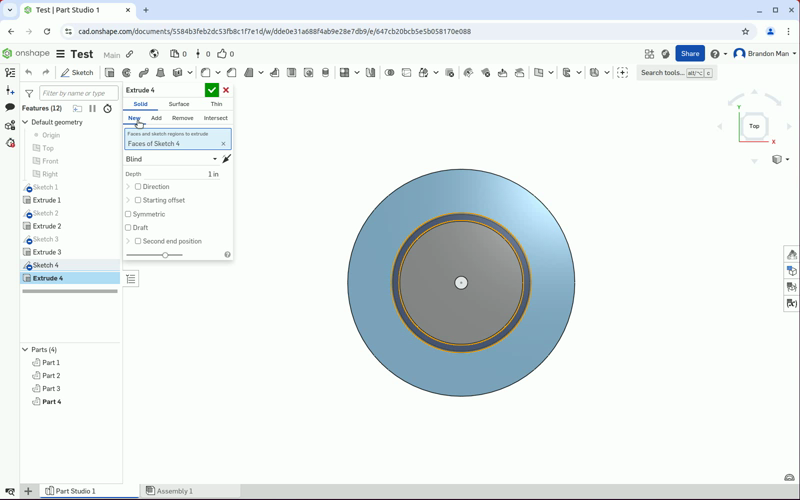
key(tab, 4)
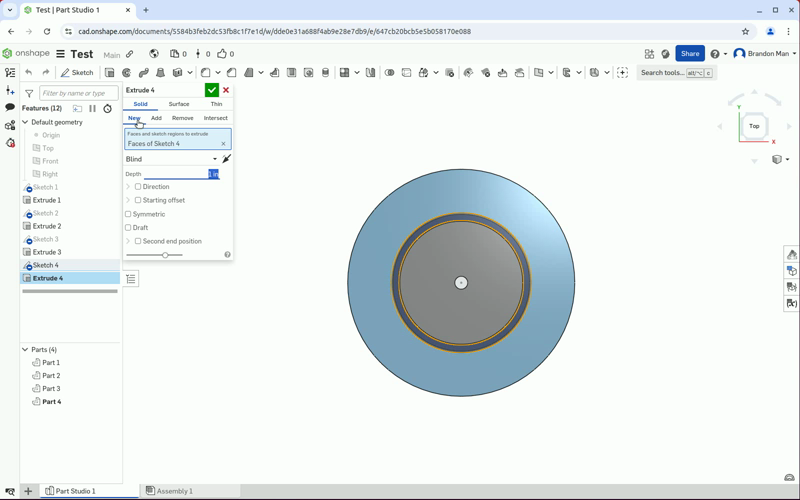
text(17.331)
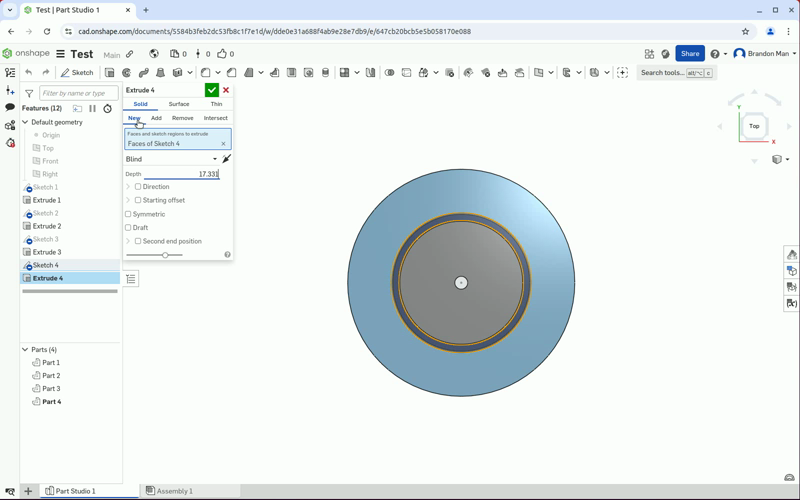
key(enter)
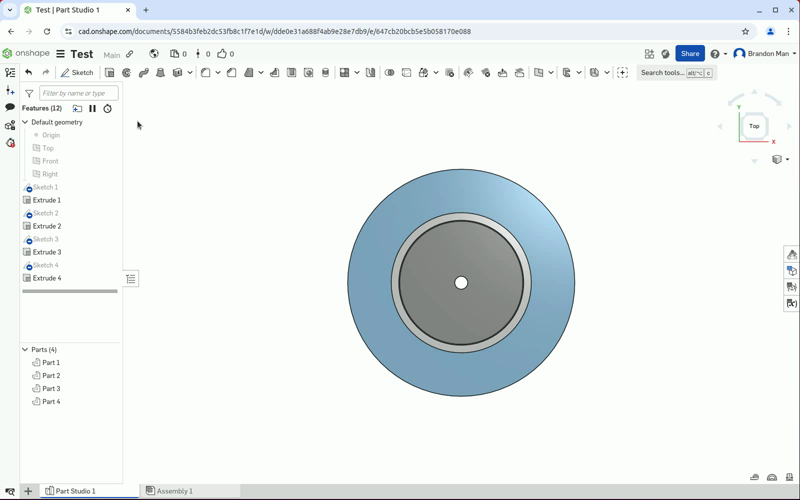
key(shift+h)
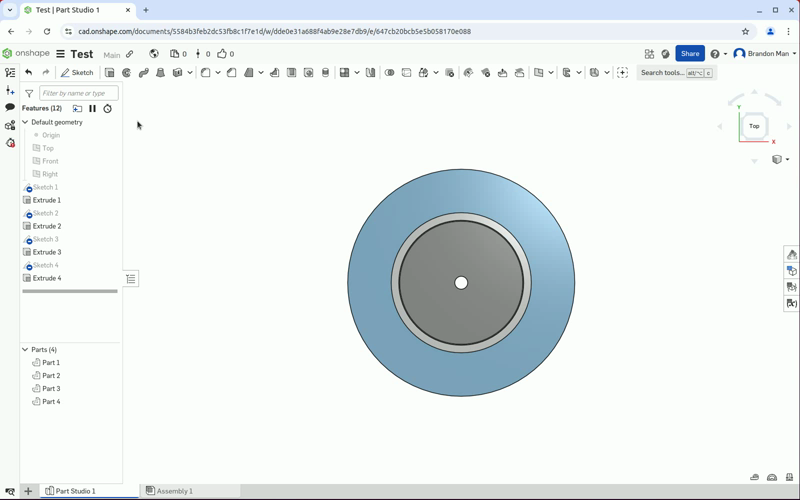
key(shift+h)
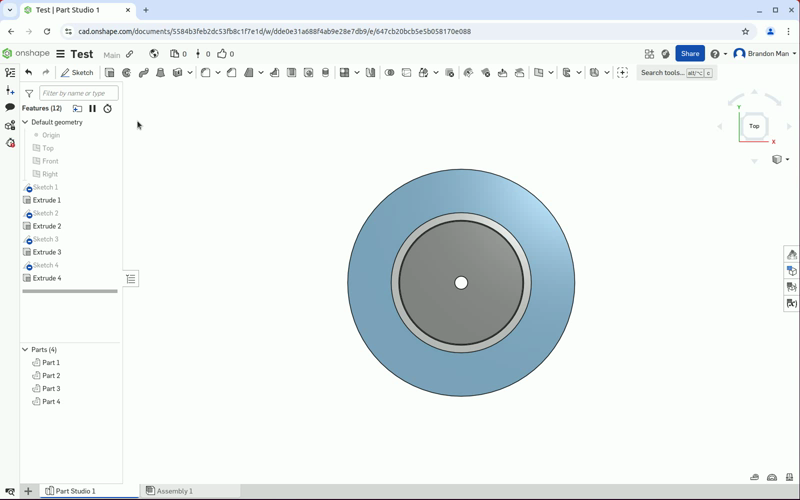
mouse_move(73, 189)
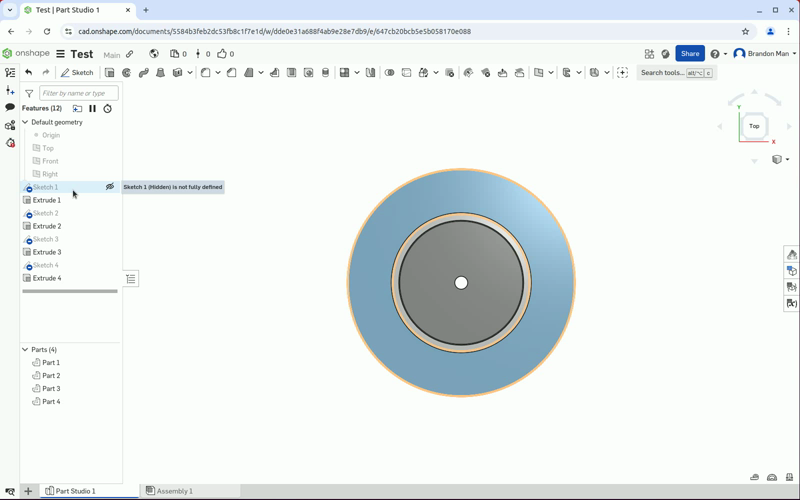
click(73, 189)
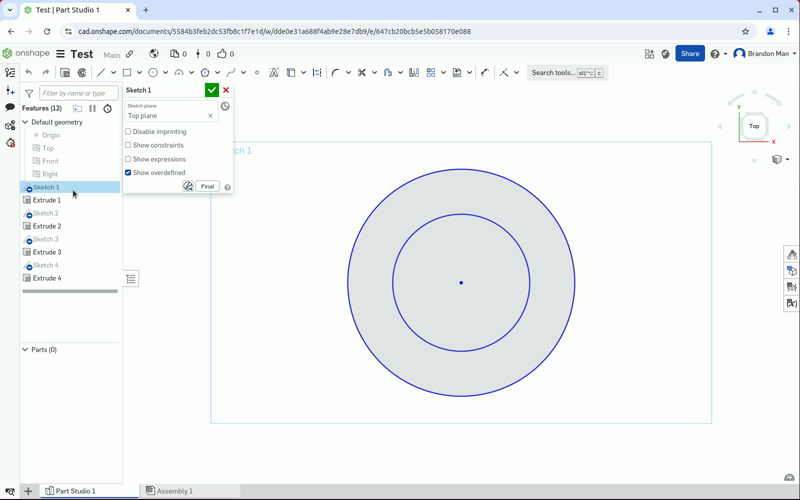
mouse_move(229, 92)
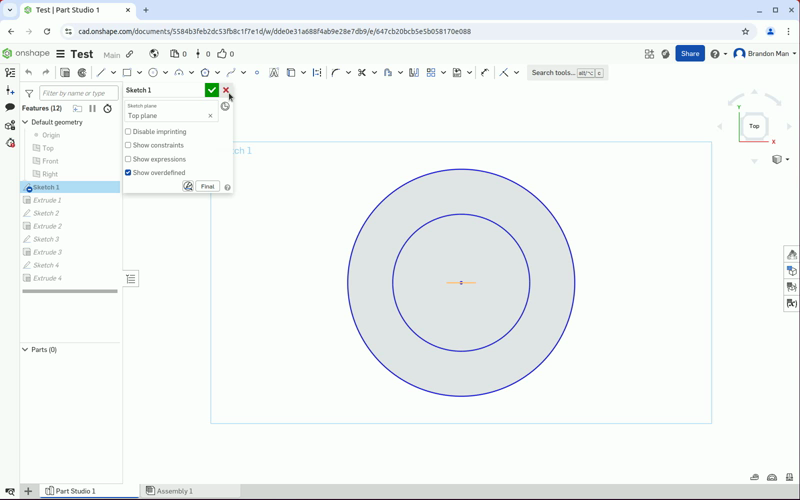
click(229, 92)
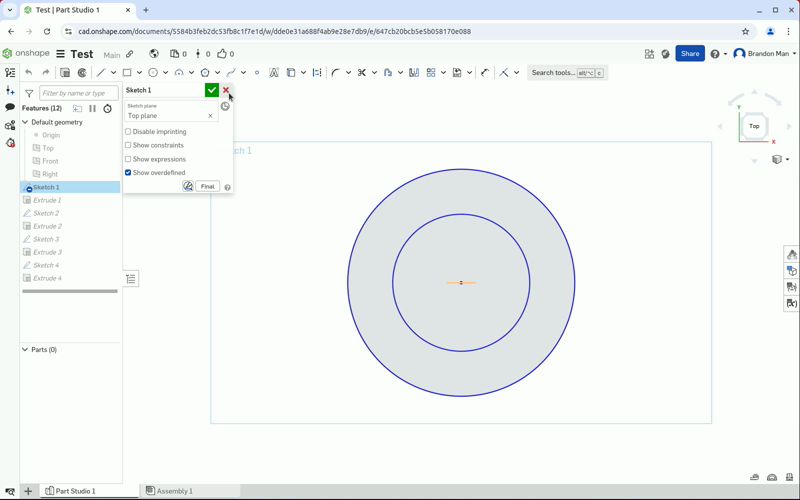
key(shift+s)
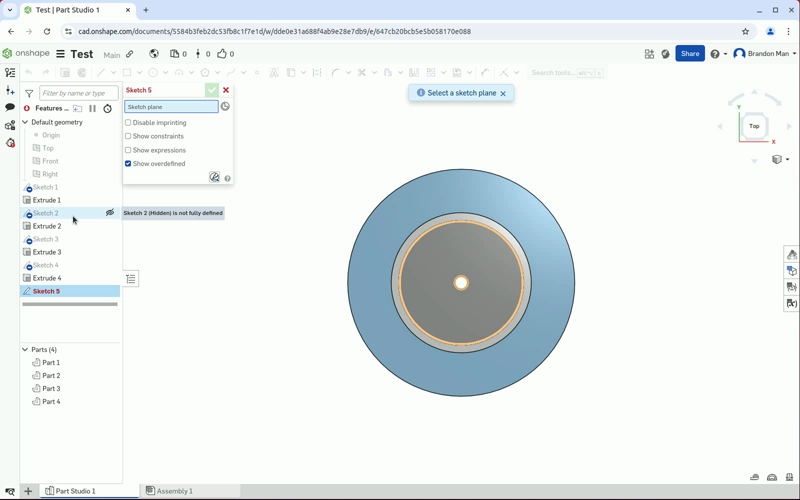
scroll(3)
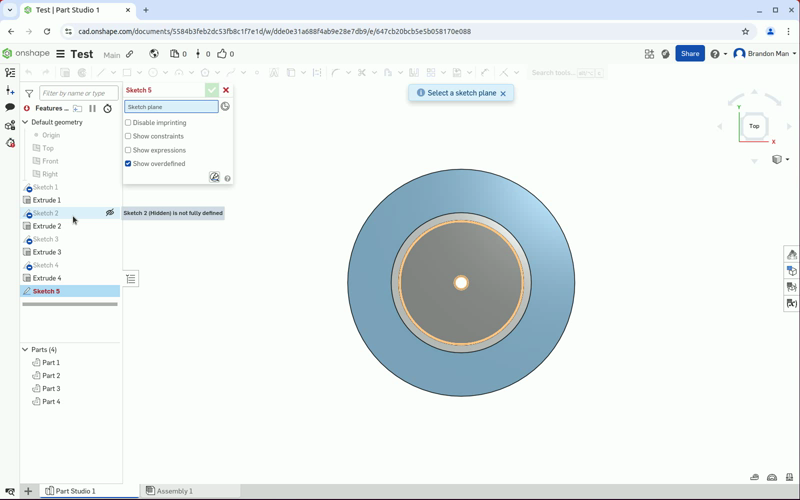
mouse_move(73, 150)
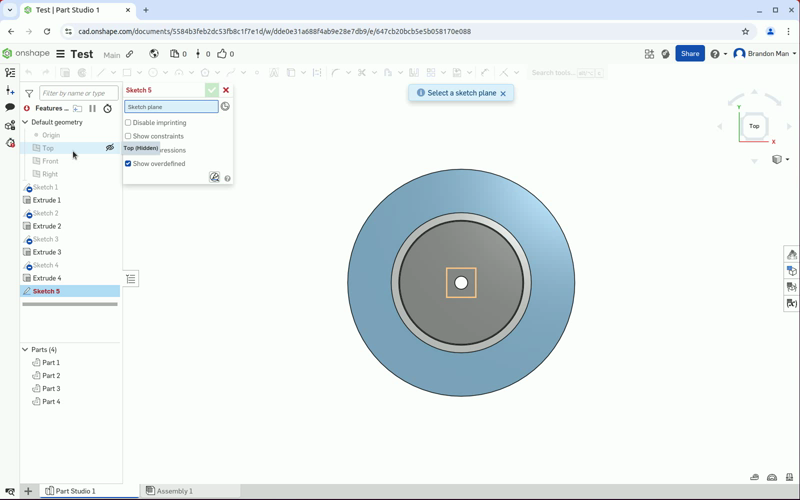
click(73, 150)
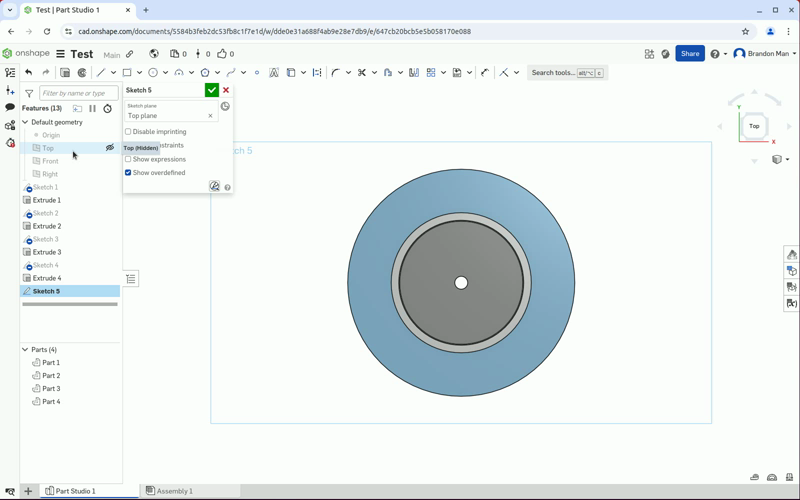
mouse_move(73, 352)
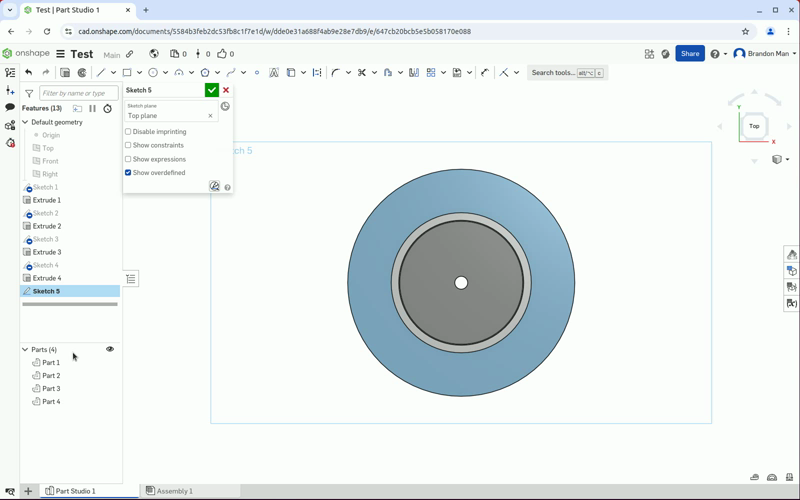
key(y)
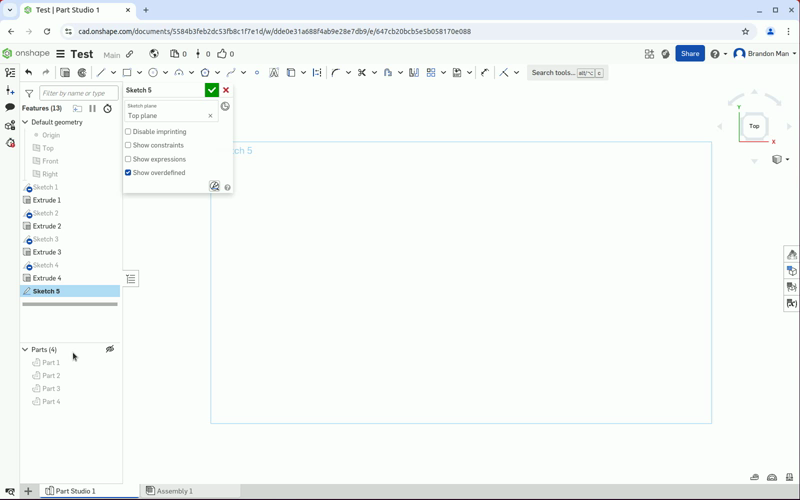
key(c)
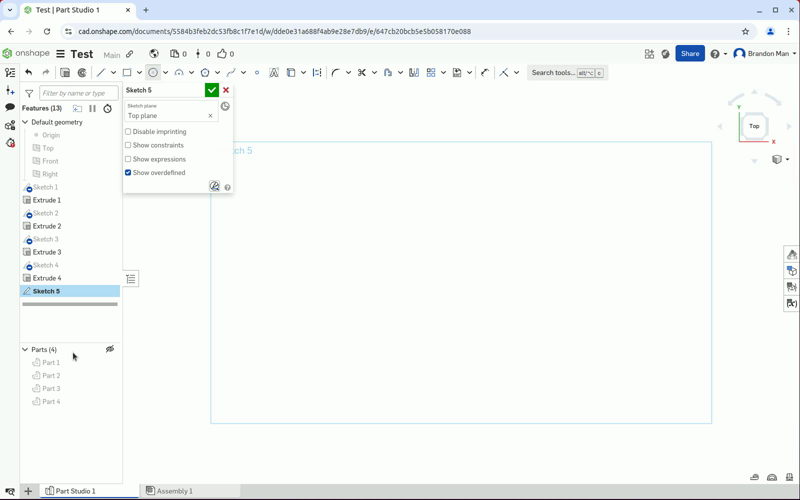
key_down(shift)
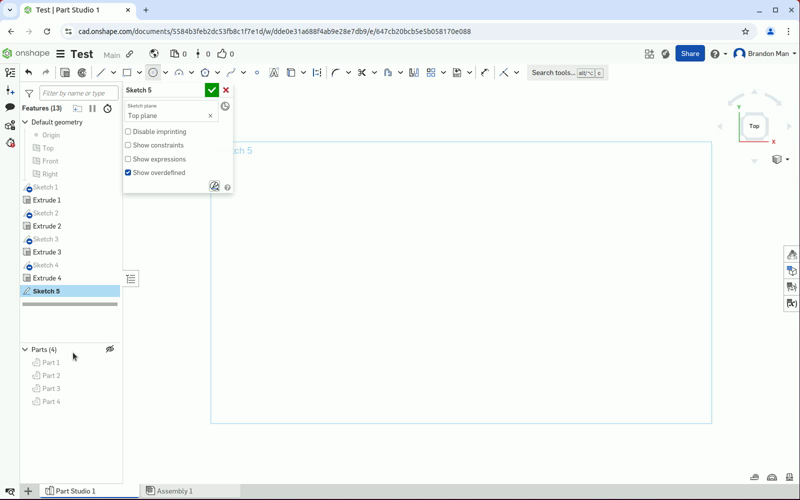
mouse_move(461, 282)
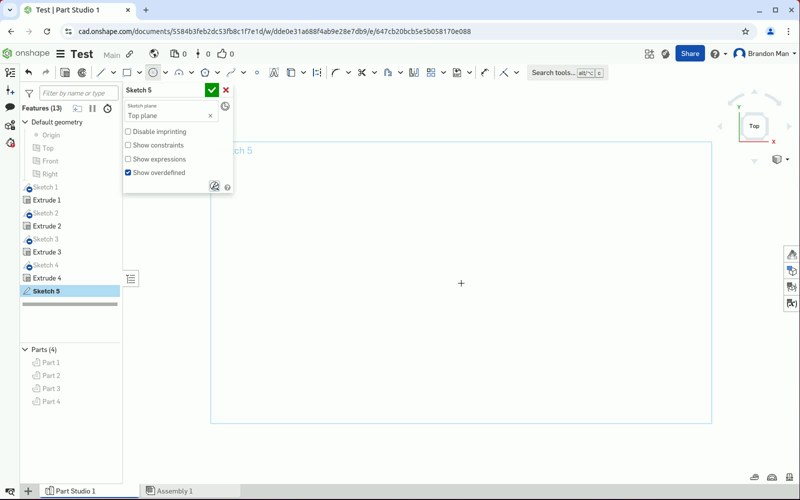
click(461, 282)
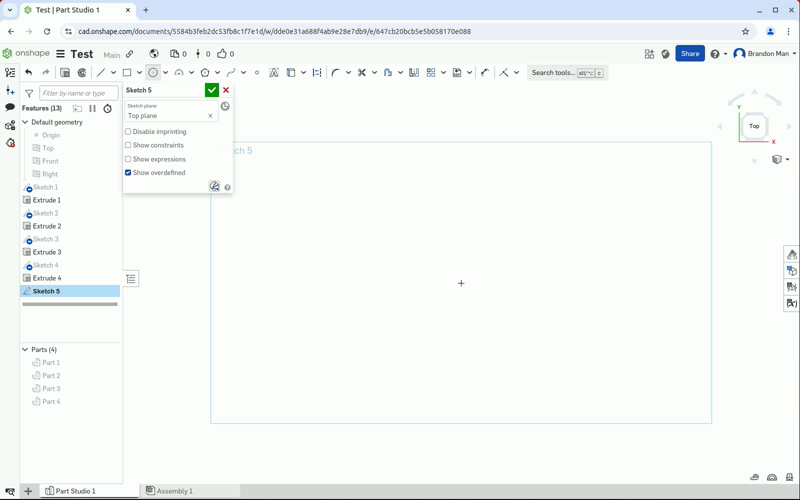
key_up(shift)
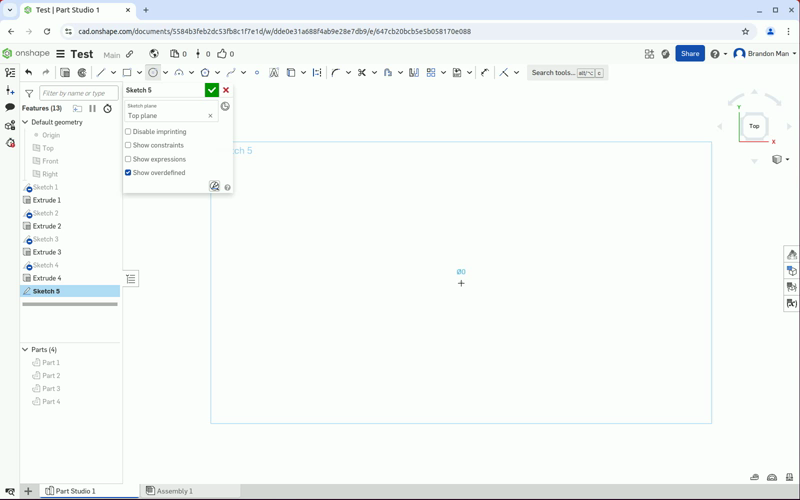
mouse_move(574, 282)
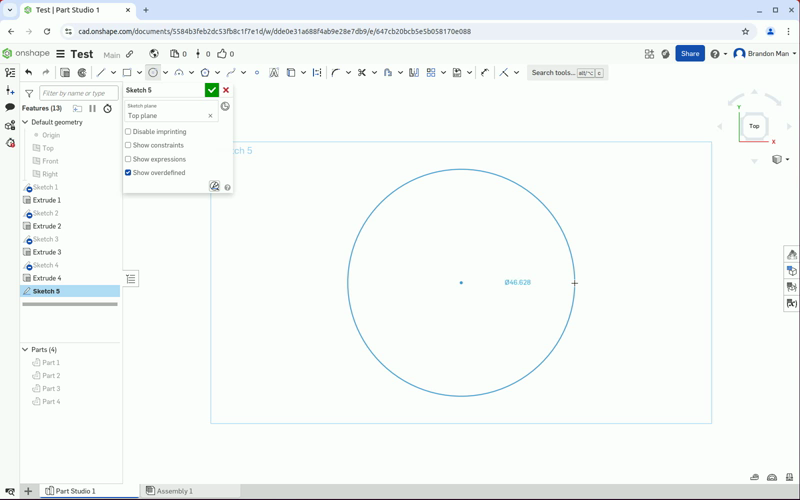
click(574, 282)
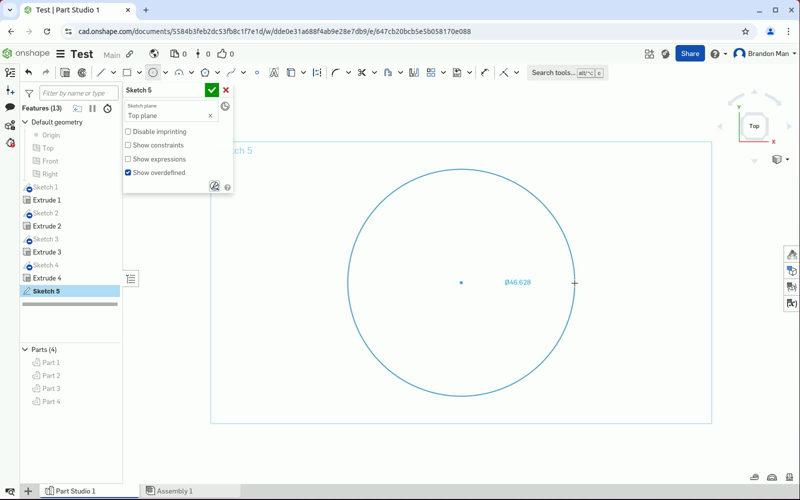
key(esc)
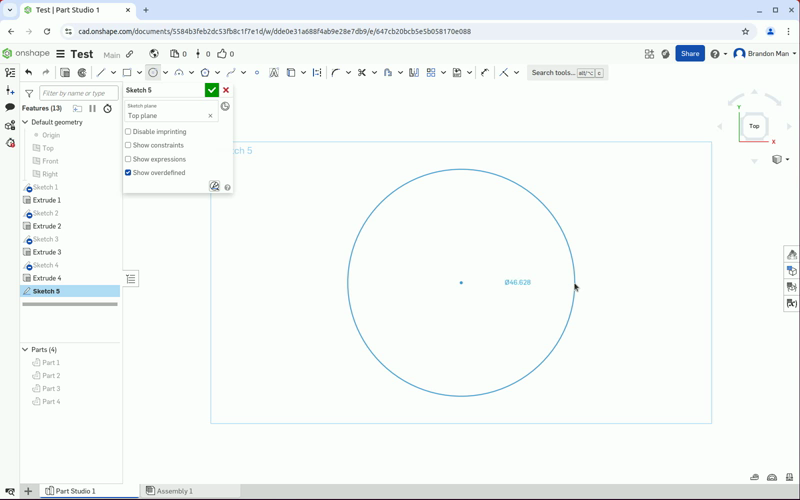
key(c)
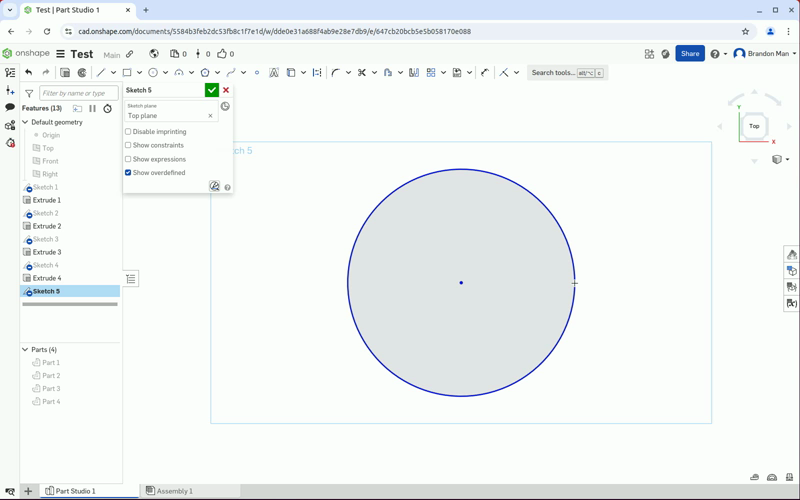
key_down(shift)
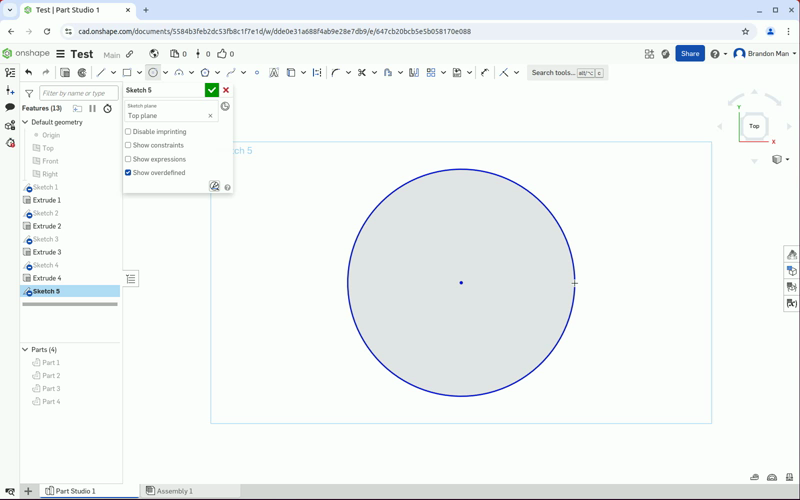
mouse_move(461, 282)
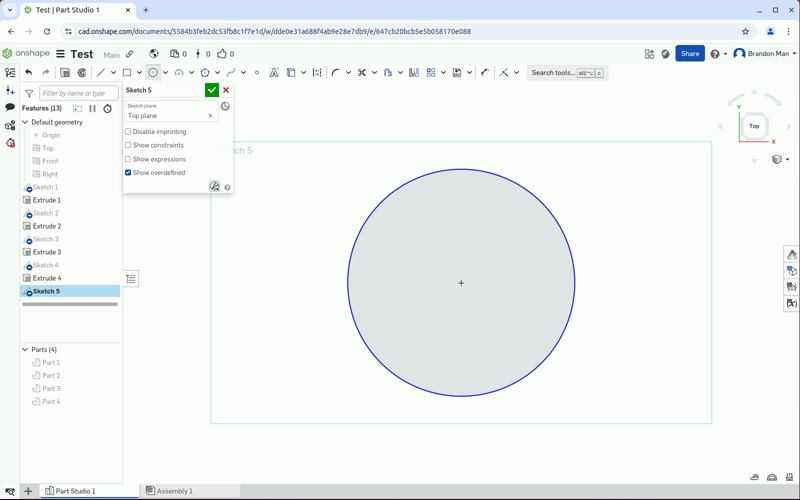
click(461, 282)
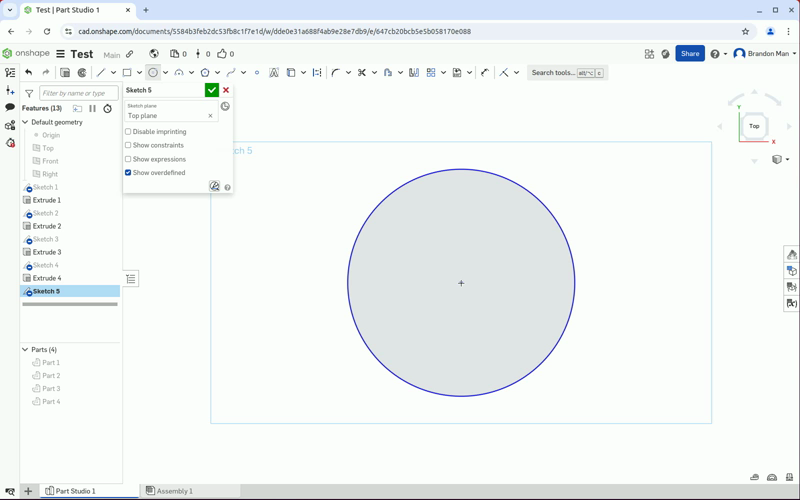
key_up(shift)
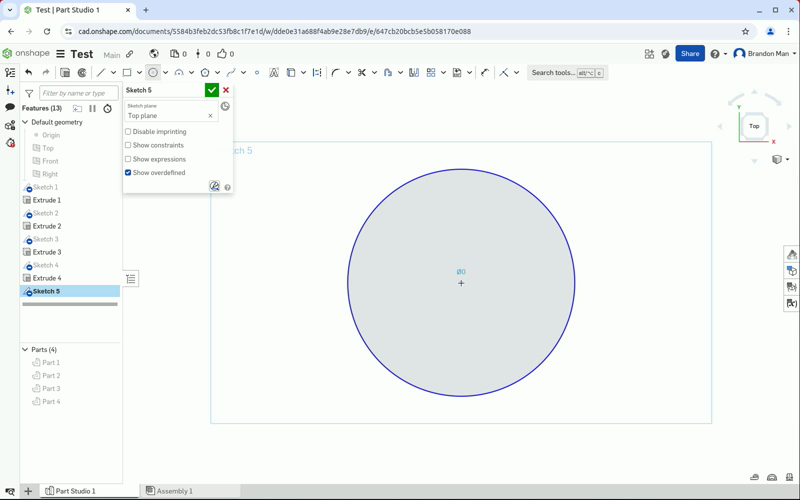
mouse_move(529, 282)
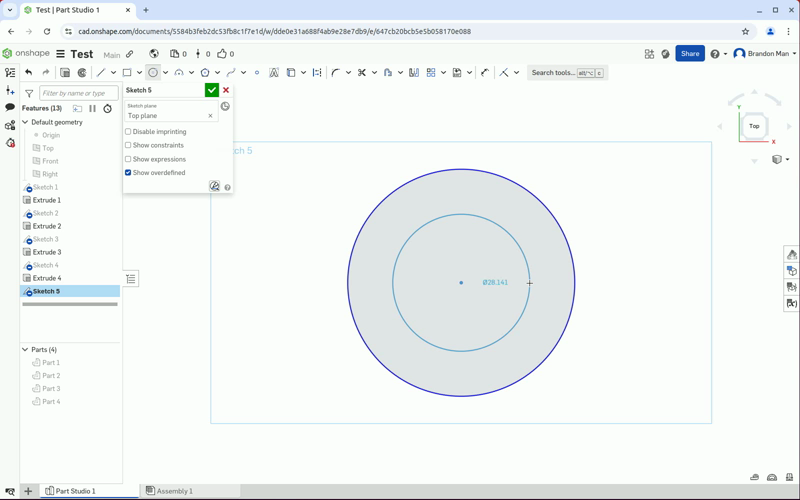
click(529, 282)
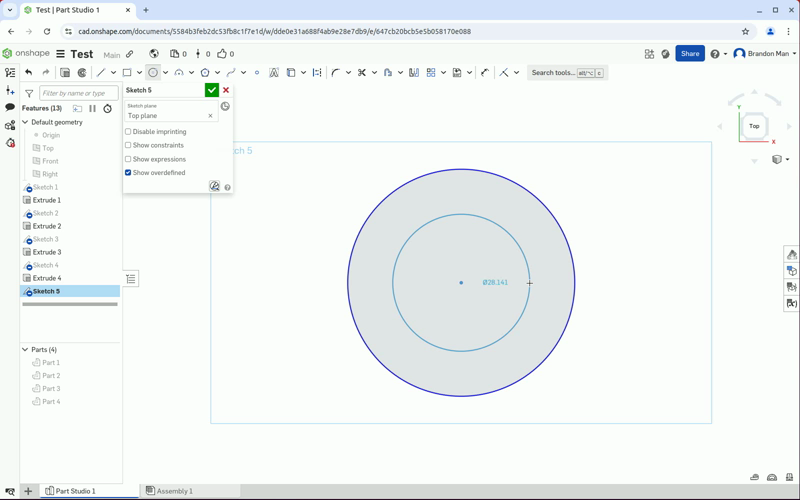
key(esc)
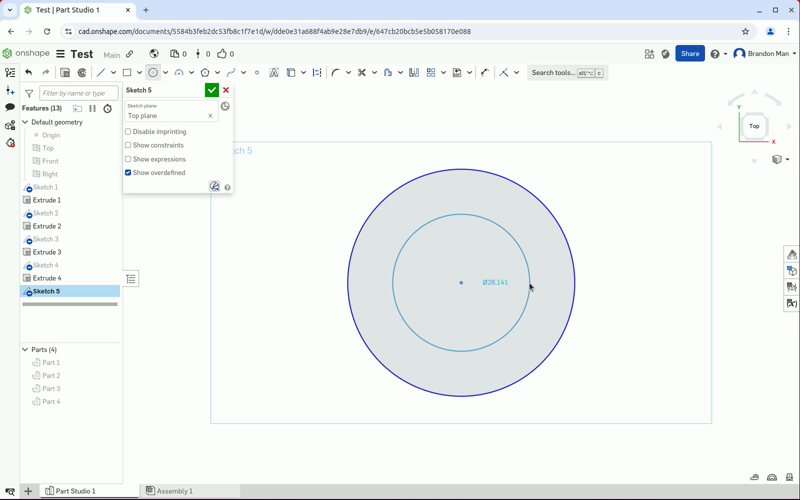
mouse_move(510, 362)
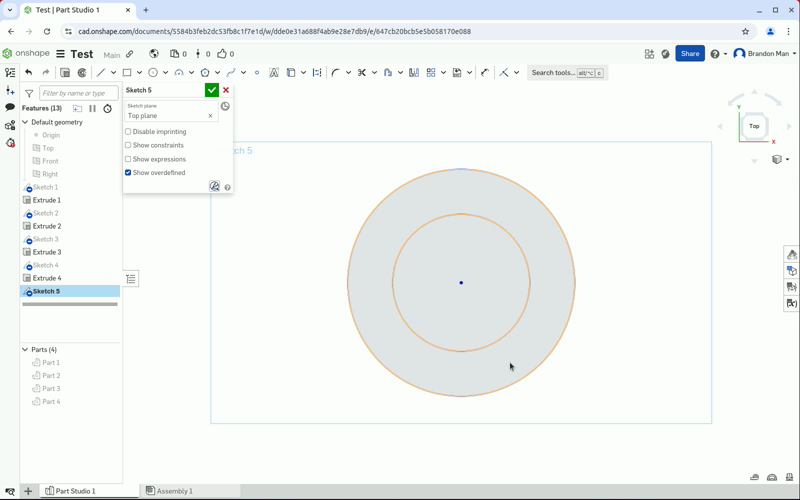
click(510, 362)
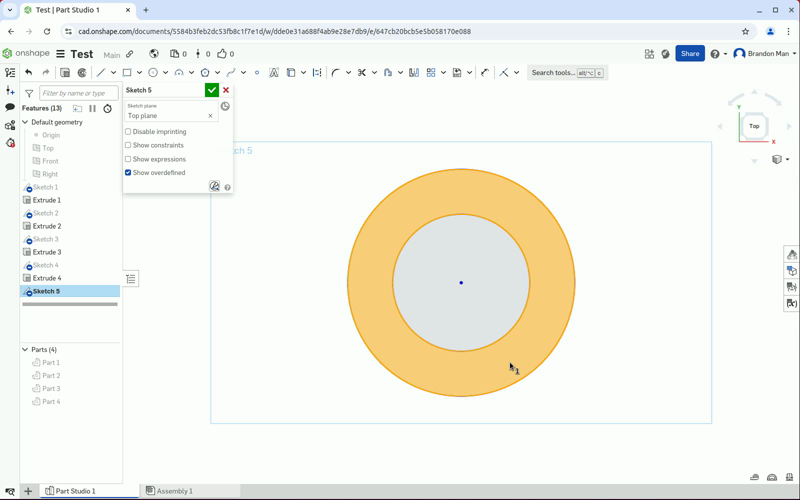
mouse_move(73, 352)
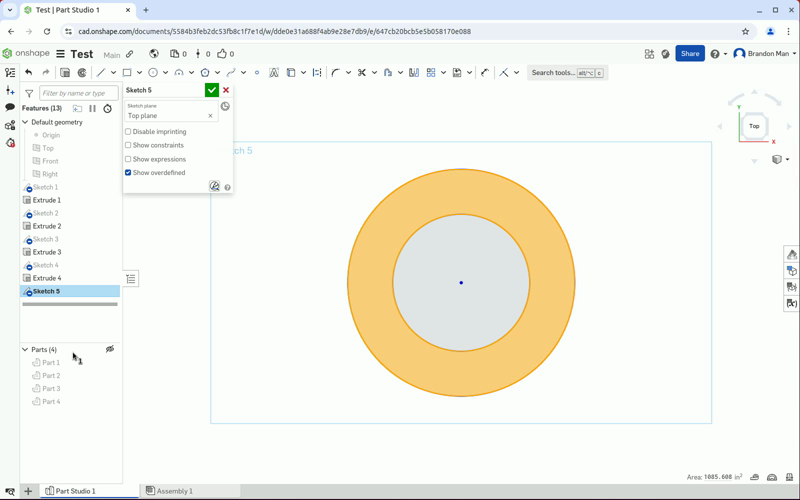
key(shift+y)
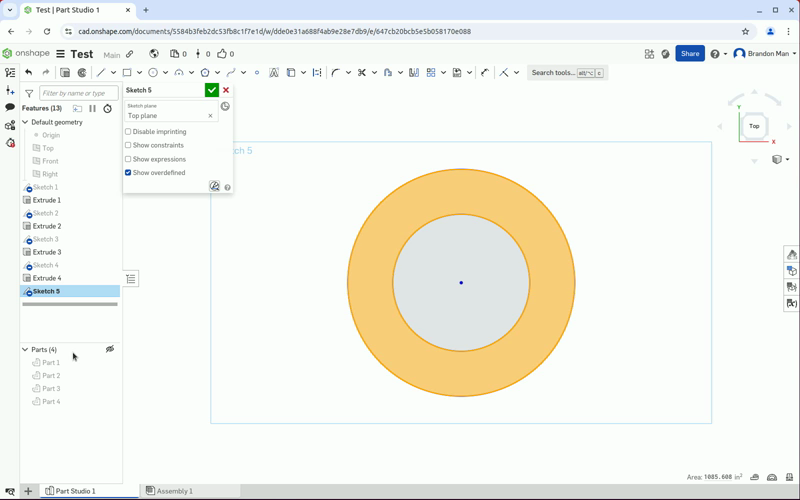
key(shift+e)
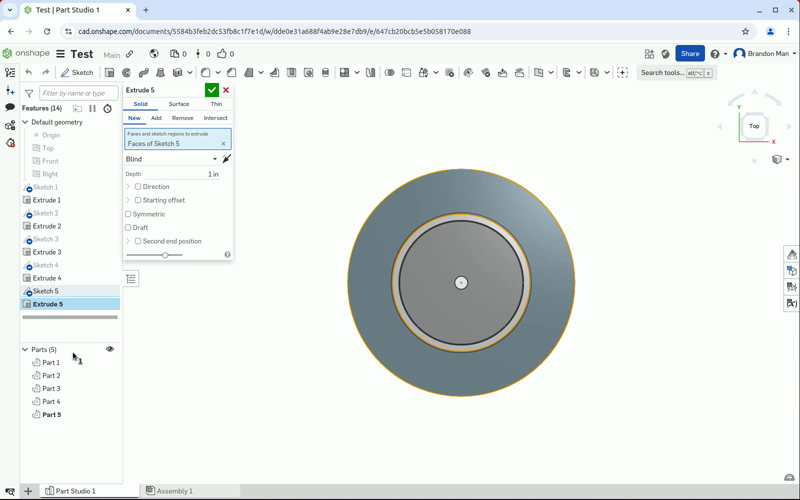
mouse_move(143, 106)
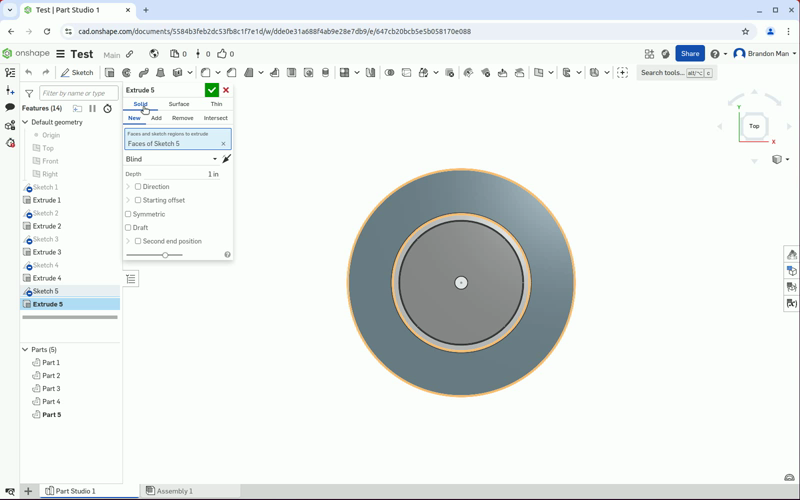
click(143, 106)
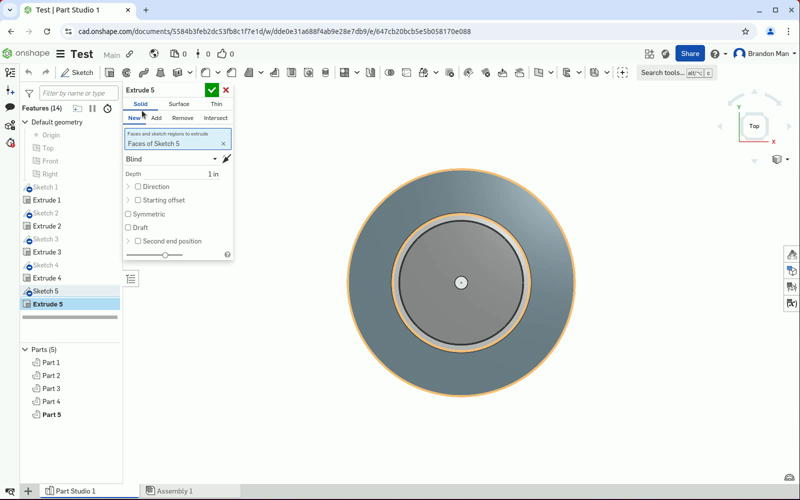
mouse_move(137, 120)
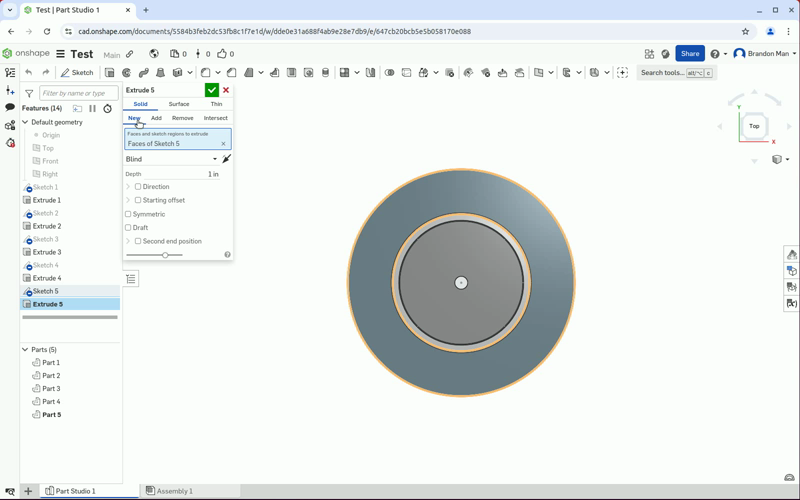
click(137, 120)
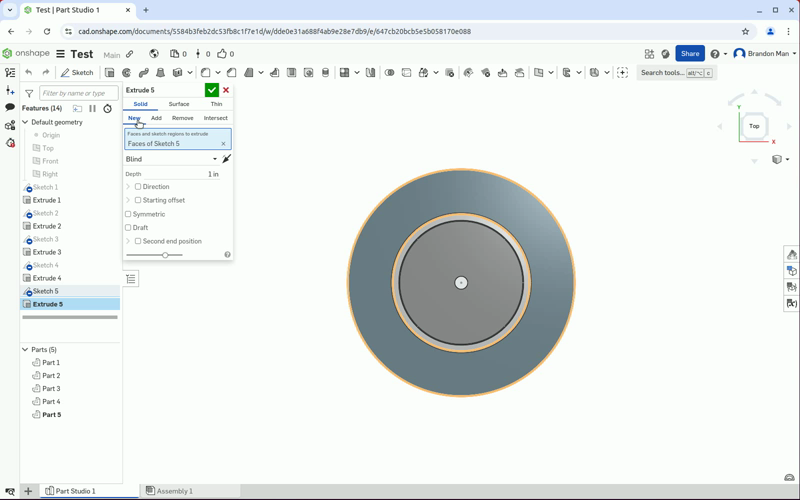
key(tab, 4)
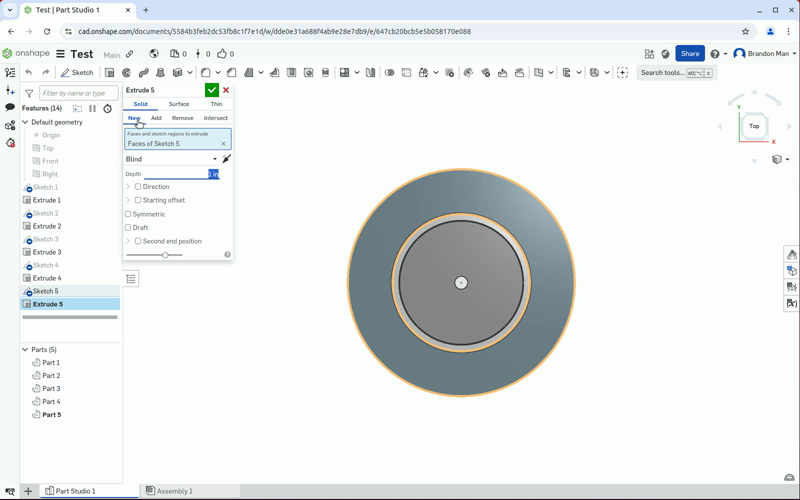
text(1.685)
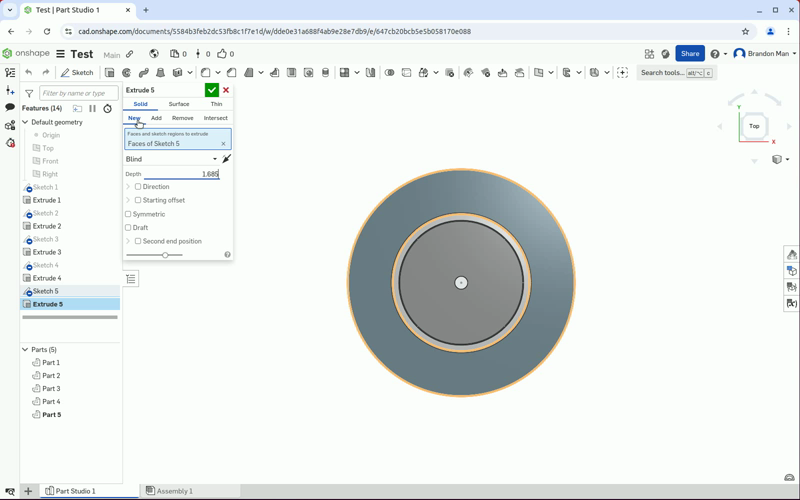
key(enter)
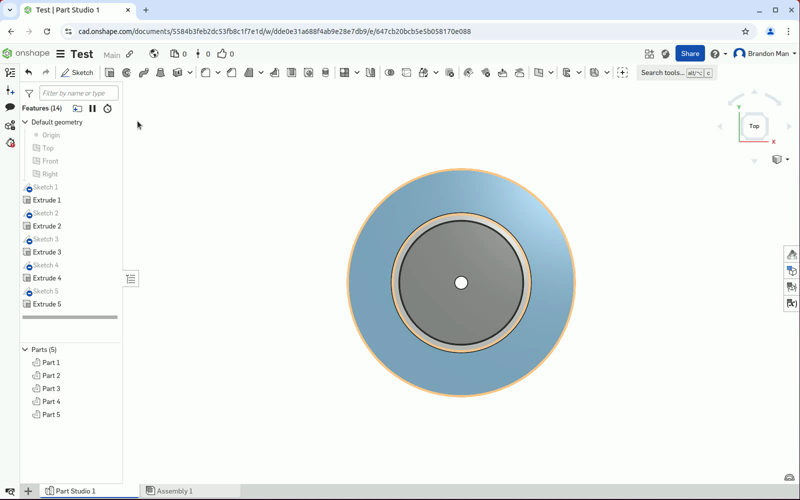
key(shift+h)
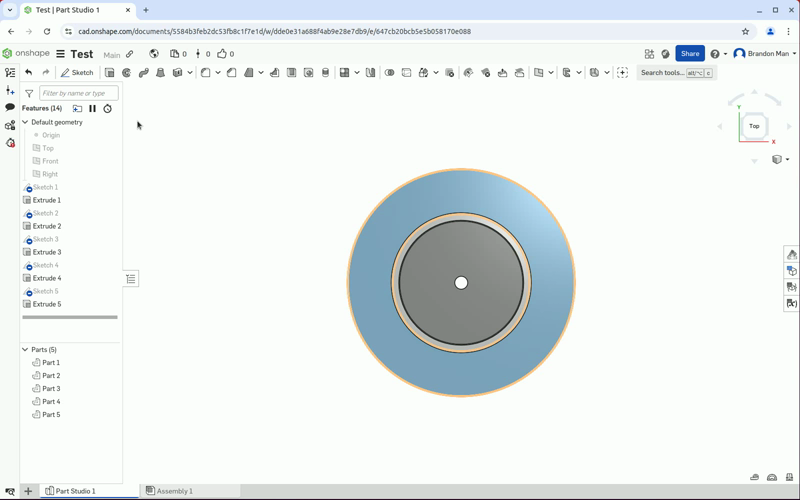
key(shift+h)
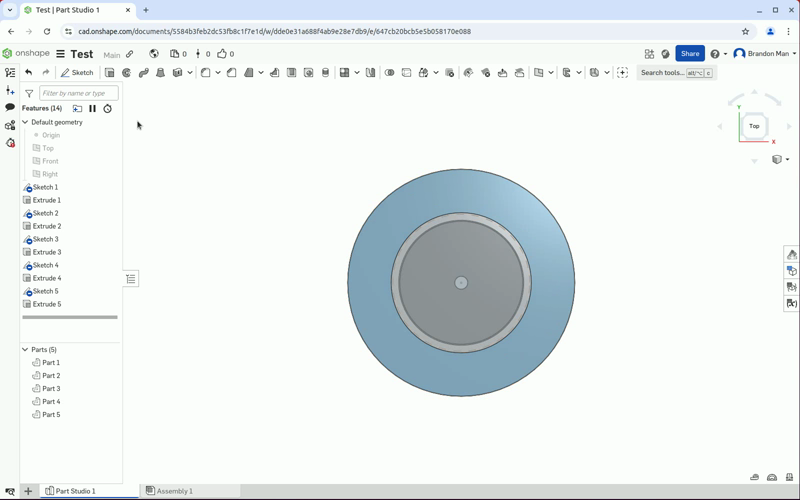
key(shift+7)
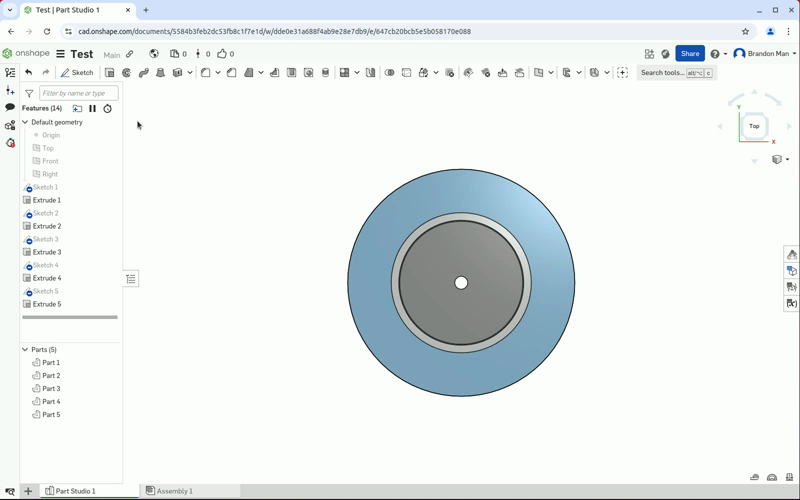
key(up, 3)
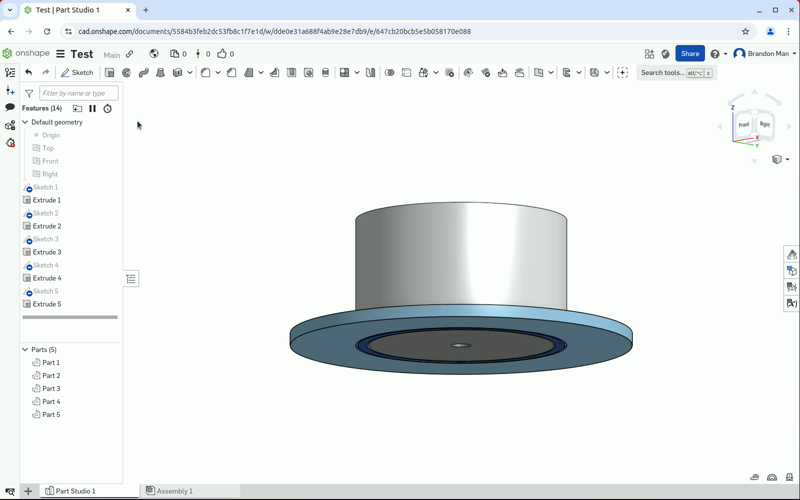
key(left, 3)
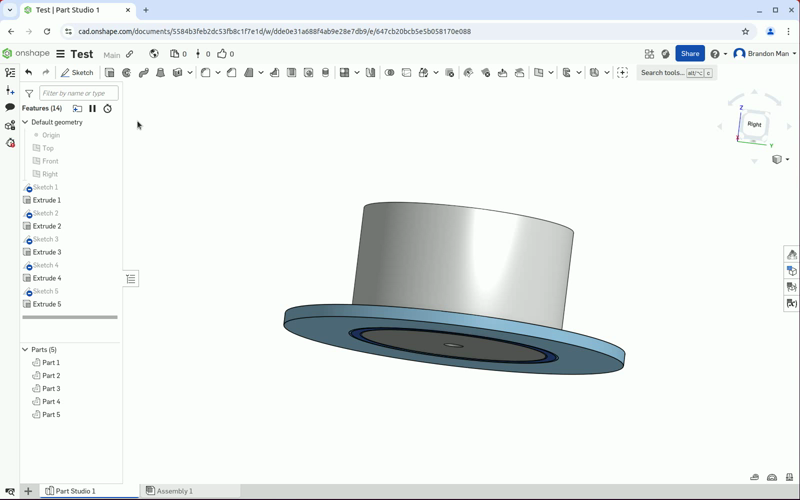
key(right, 3)
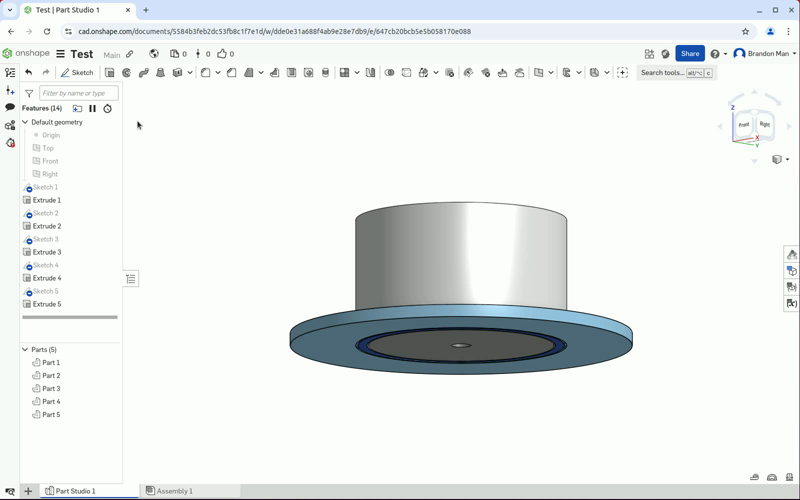
key(down, 3)
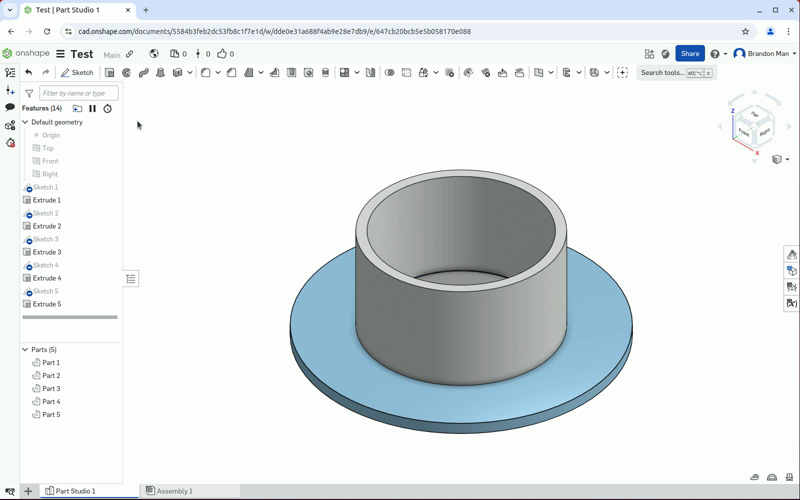
mouse_move(73, 189)
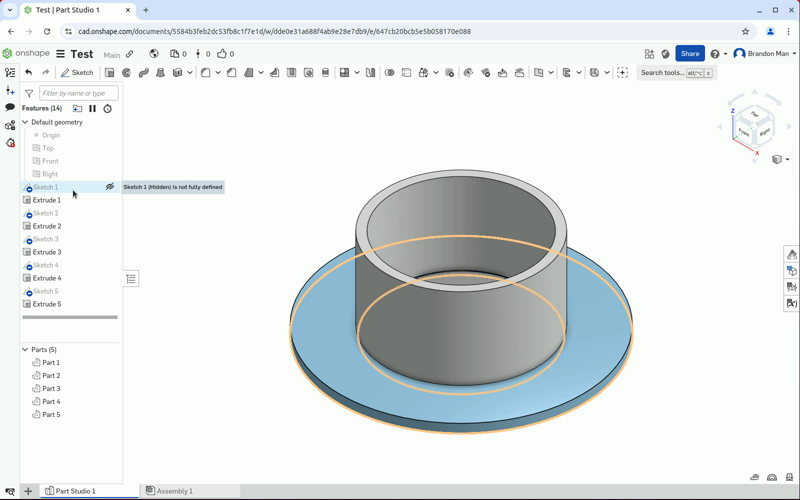
click(73, 189)